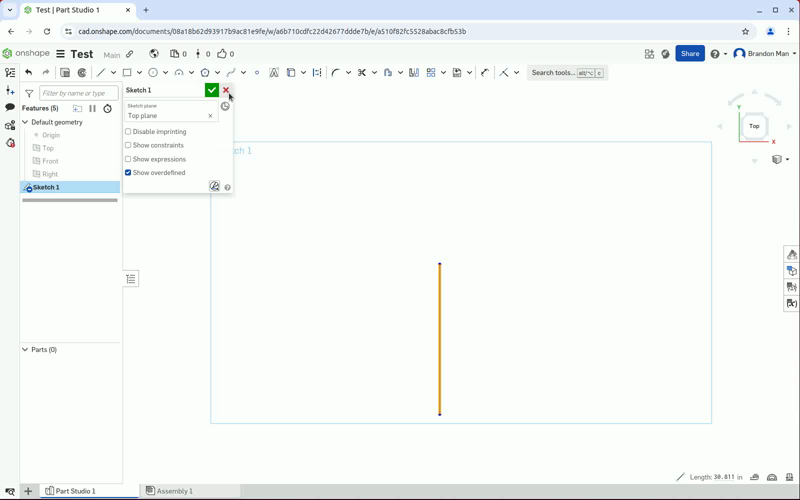
key(shift+h)
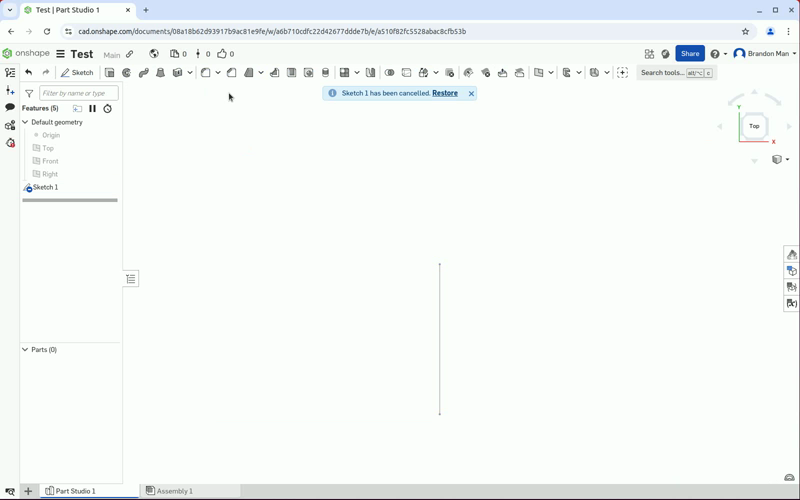
key(shift+s)
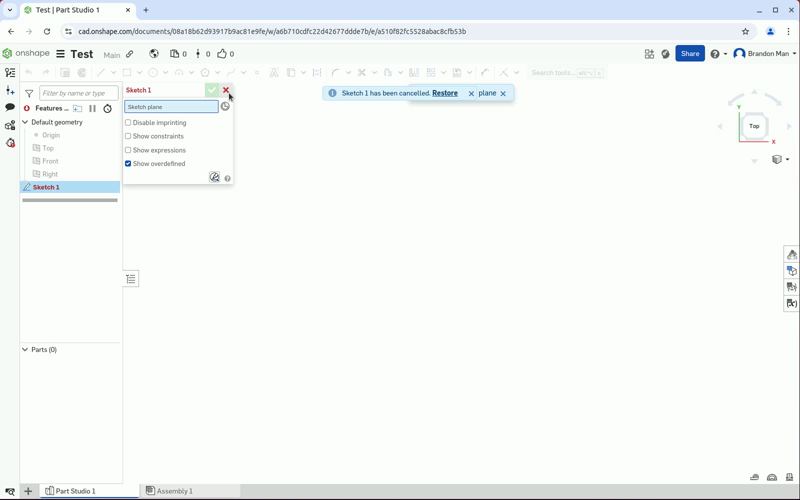
mouse_move(73, 150)
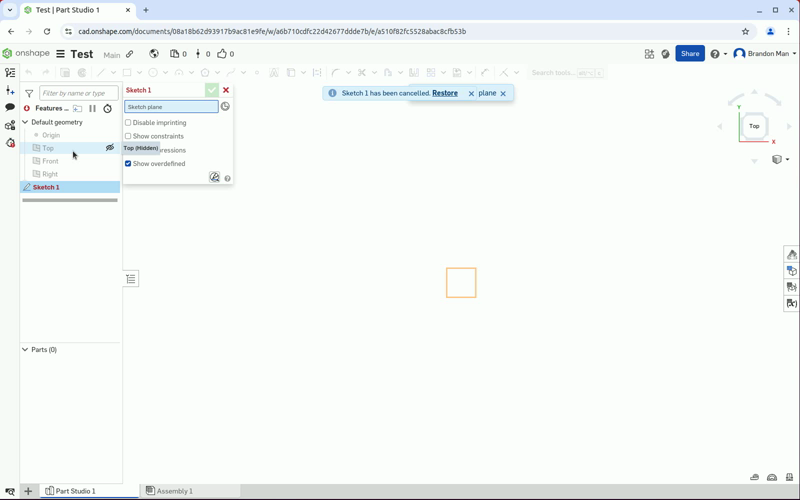
click(73, 150)
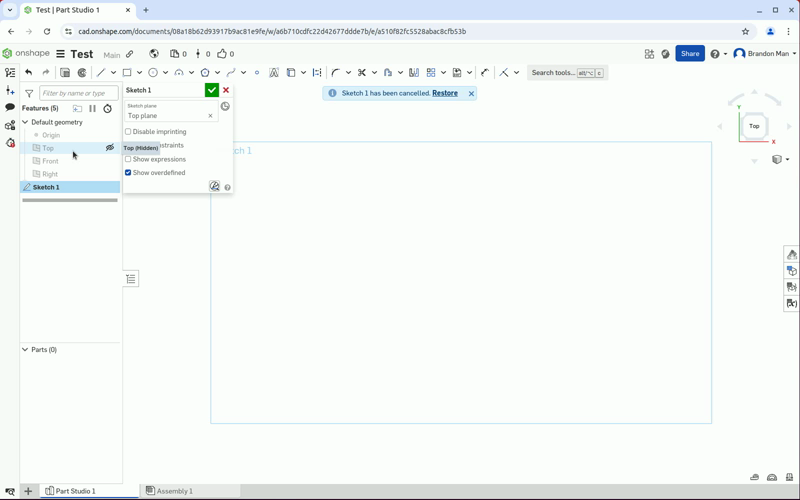
mouse_move(73, 352)
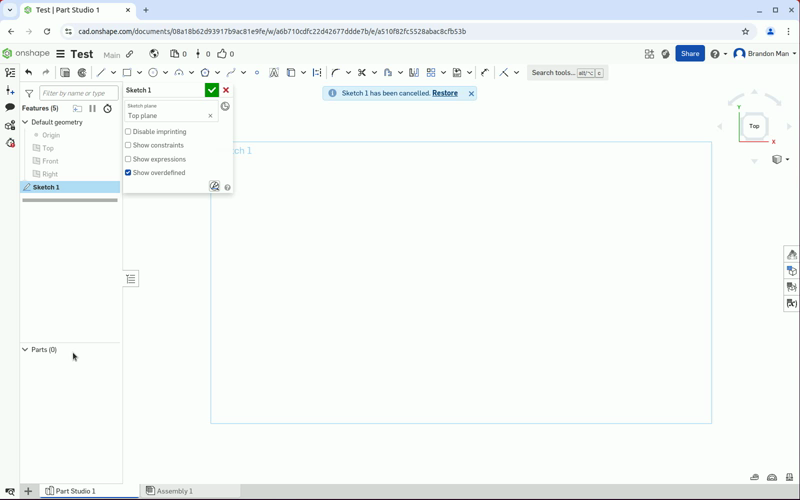
key(y)
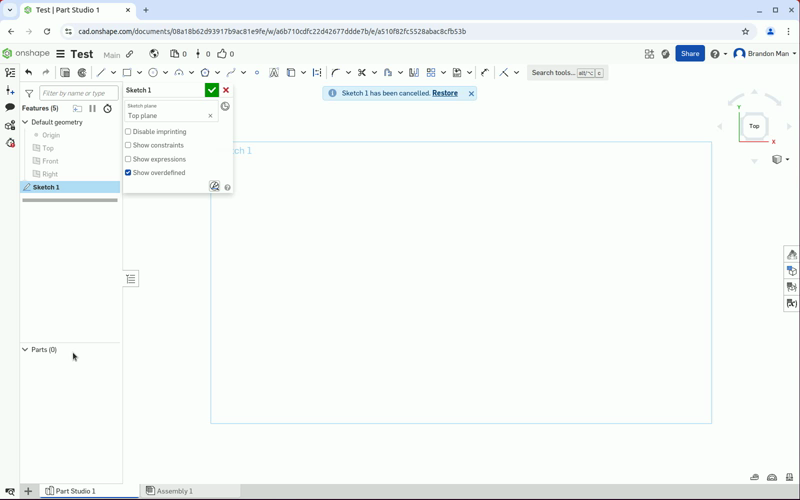
key(l)
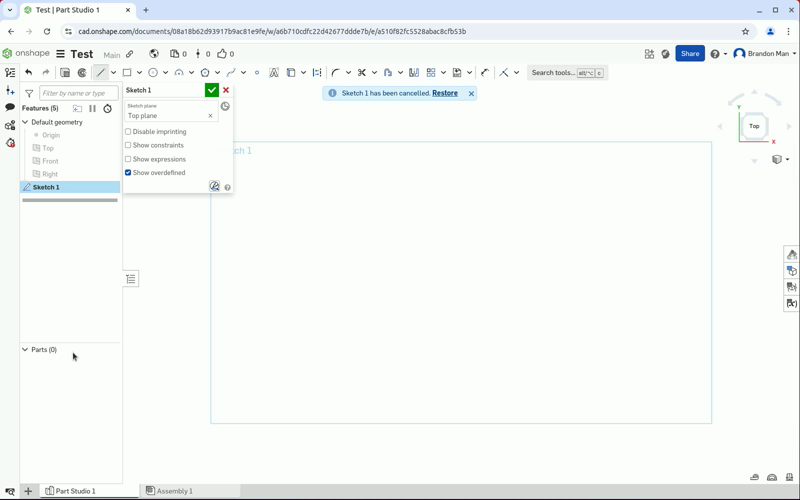
key_down(shift)
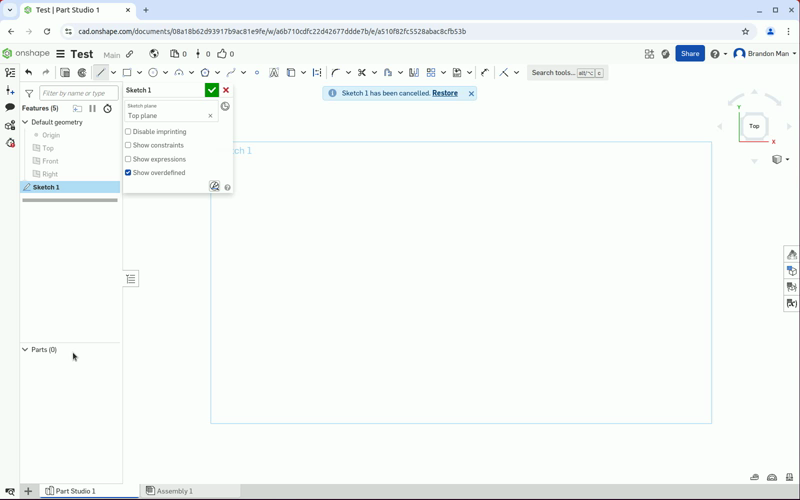
mouse_move(541, 282)
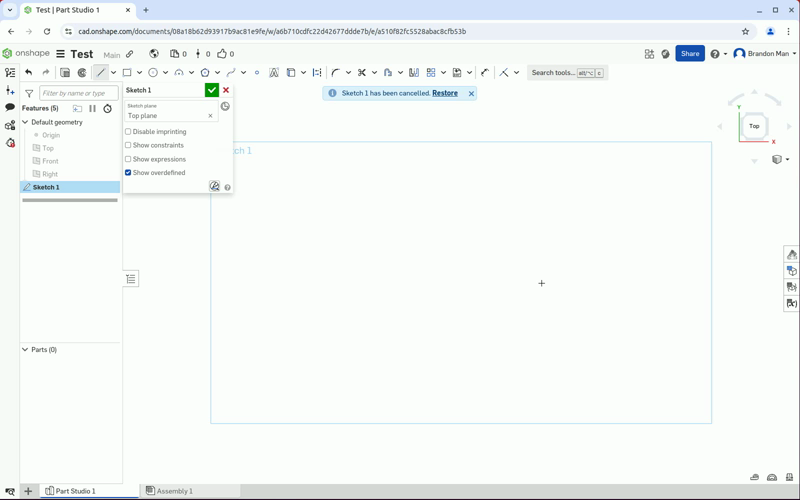
click(541, 282)
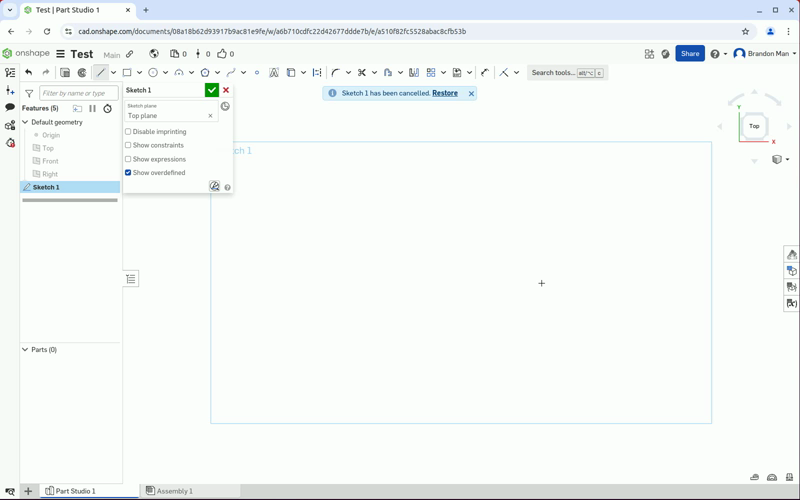
key_up(shift)
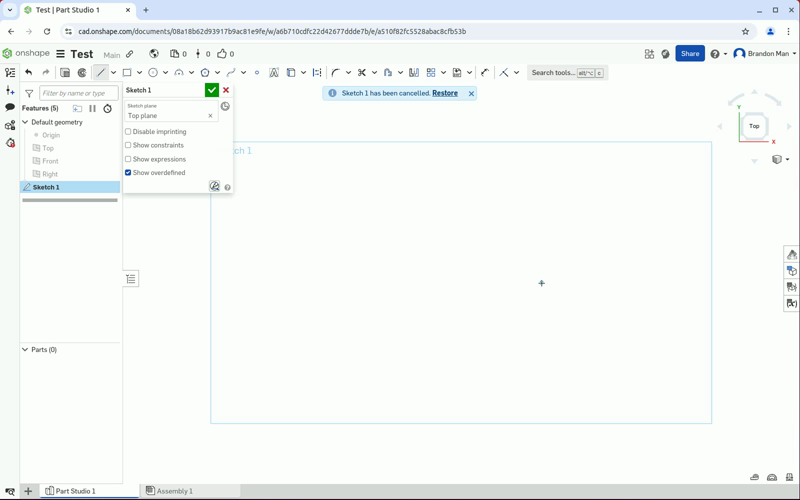
key_down(shift)
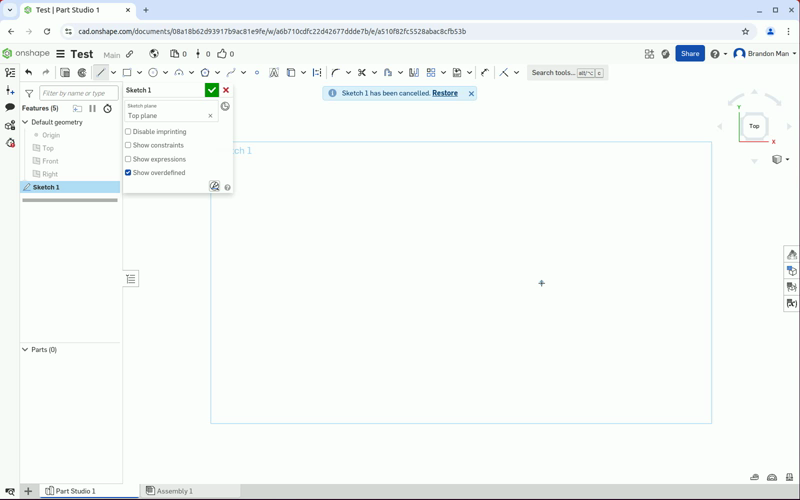
mouse_move(571, 282)
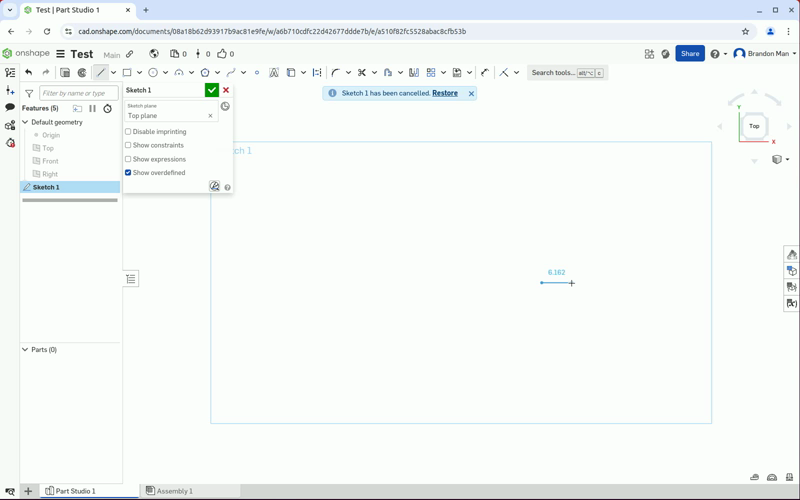
mouse_move(555, 282)
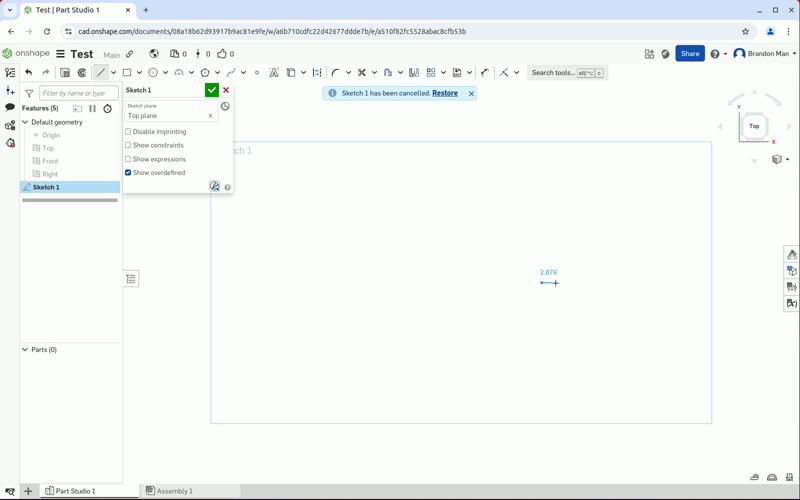
click(555, 282)
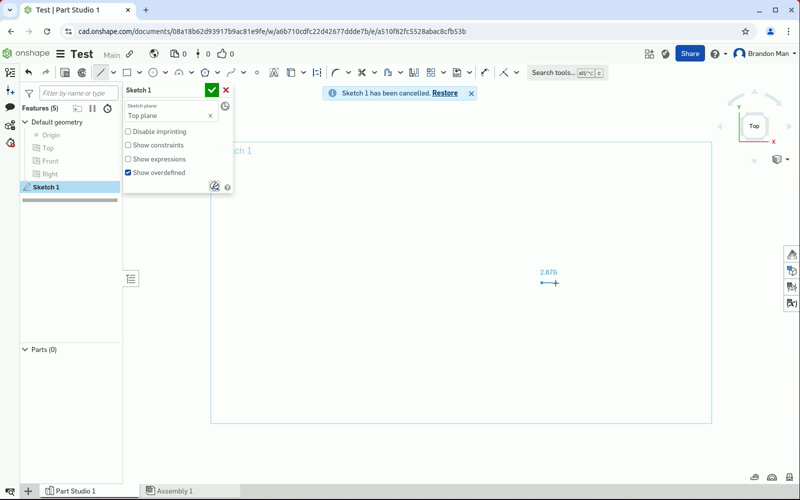
key_up(shift)
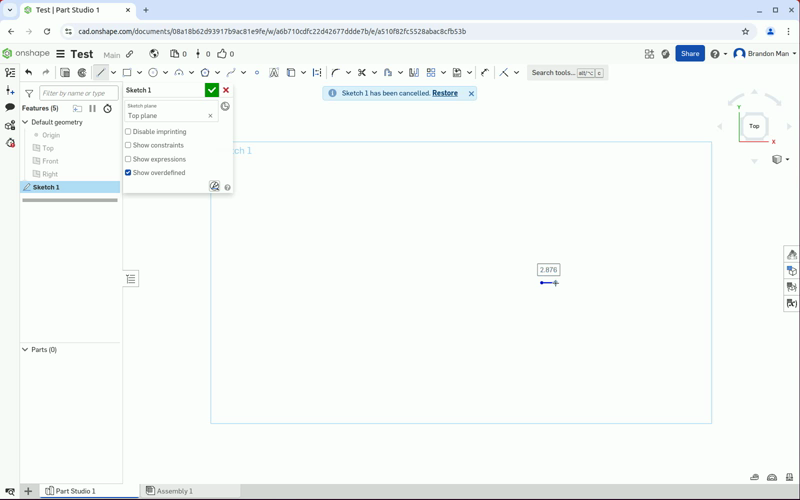
key_down(shift)
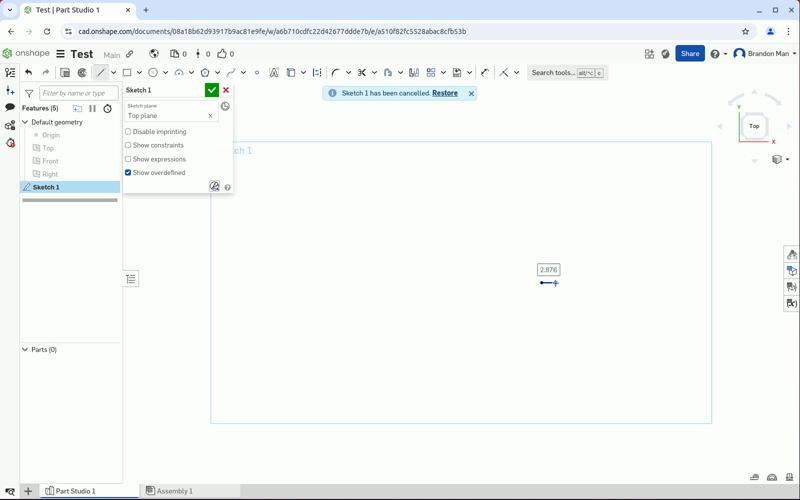
mouse_move(585, 282)
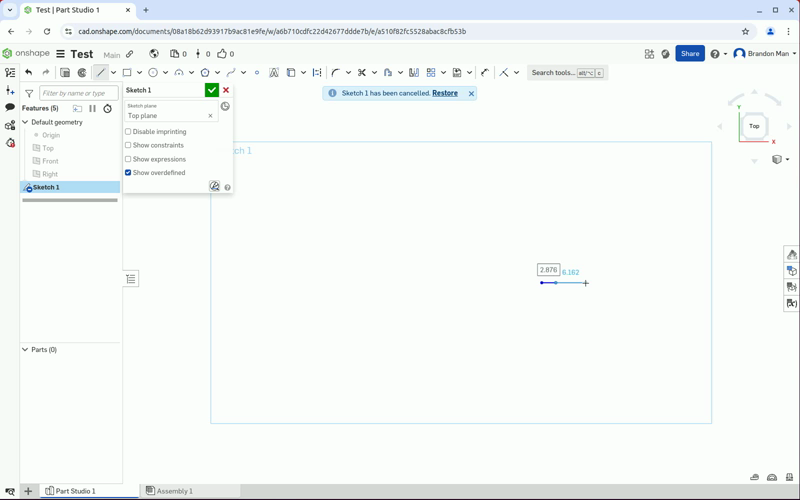
mouse_move(555, 225)
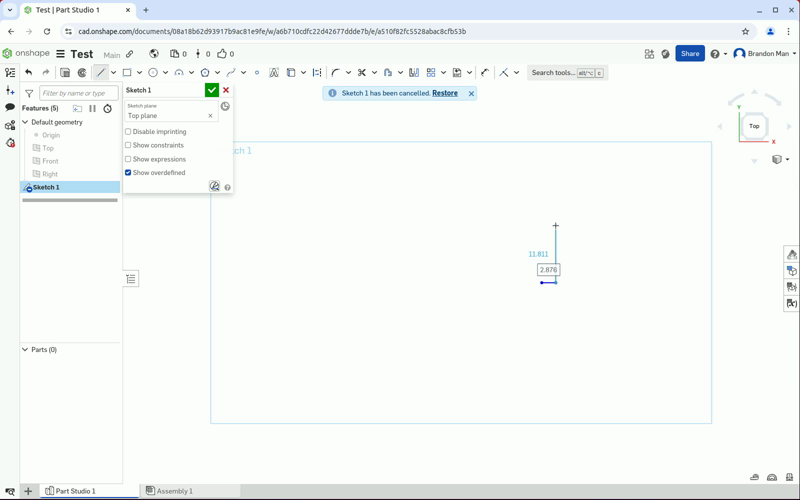
click(555, 225)
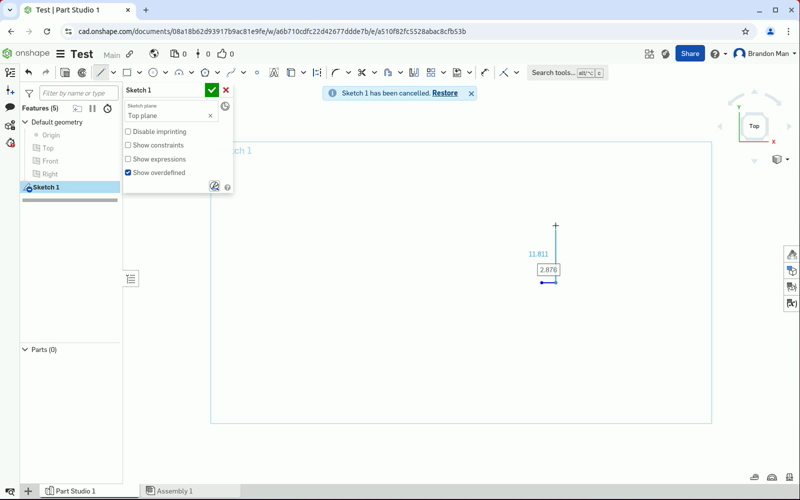
key_up(shift)
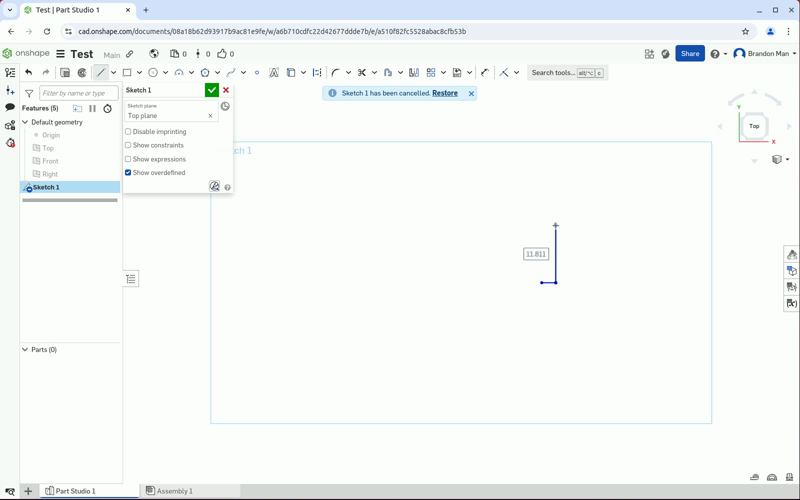
key_down(shift)
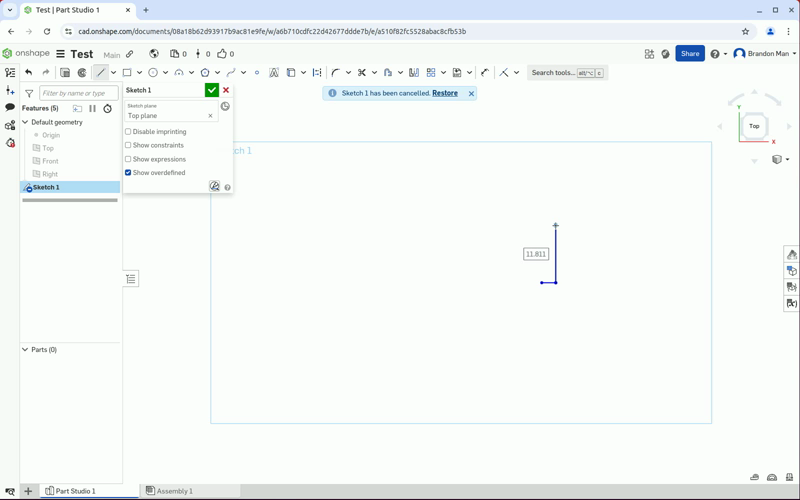
mouse_move(585, 225)
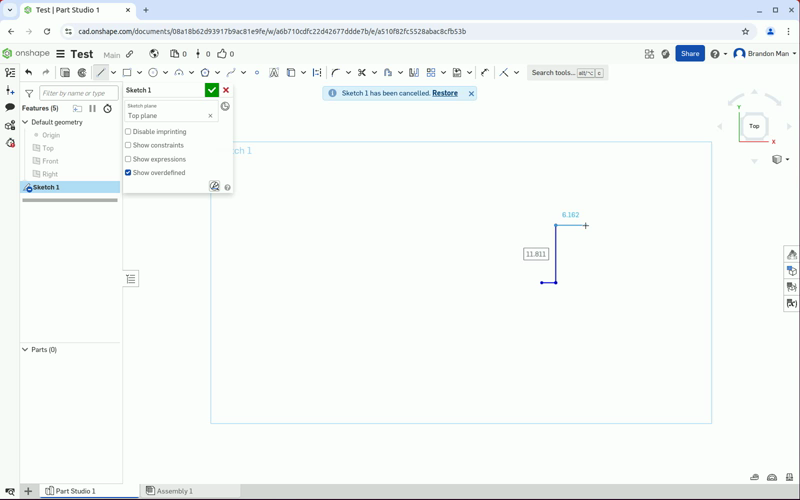
mouse_move(573, 225)
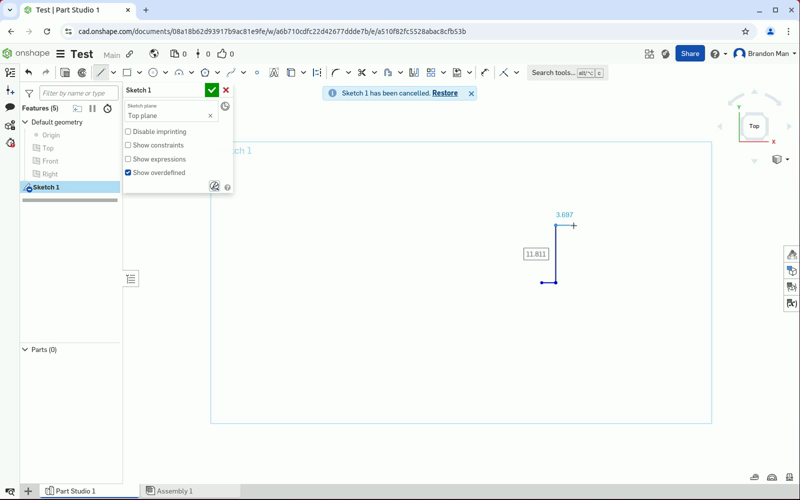
click(573, 225)
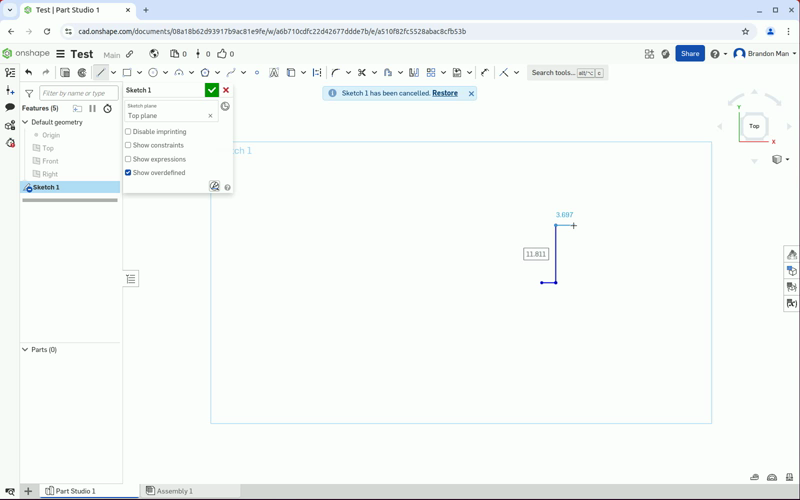
key_up(shift)
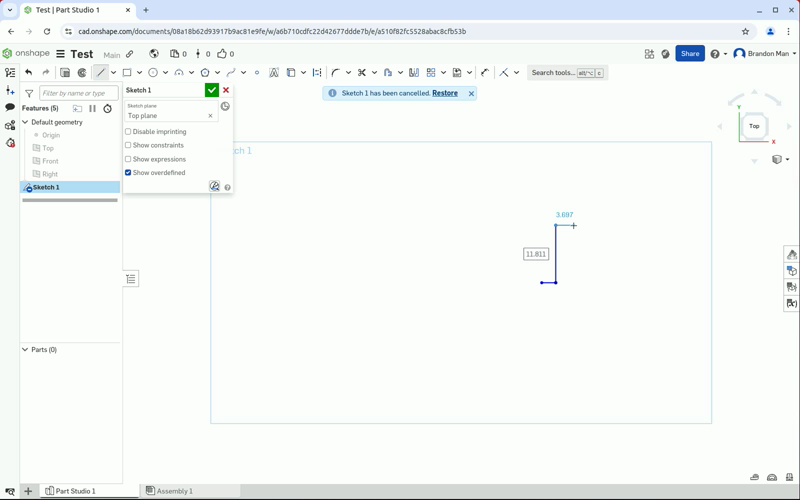
key_down(shift)
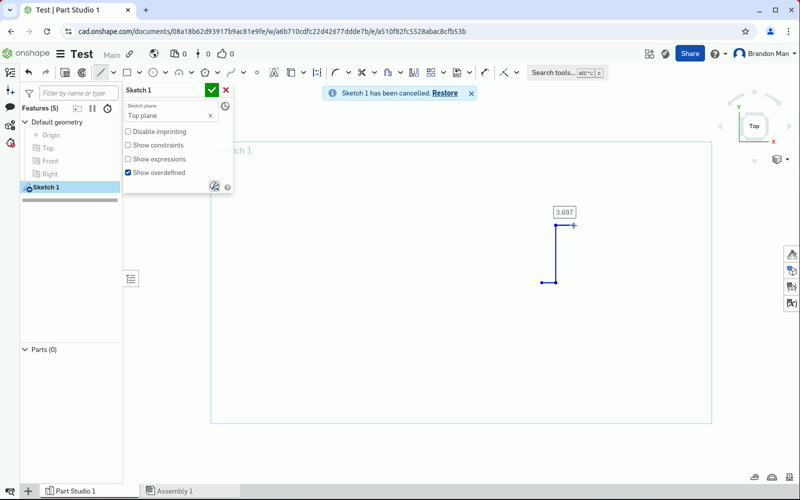
mouse_move(589, 225)
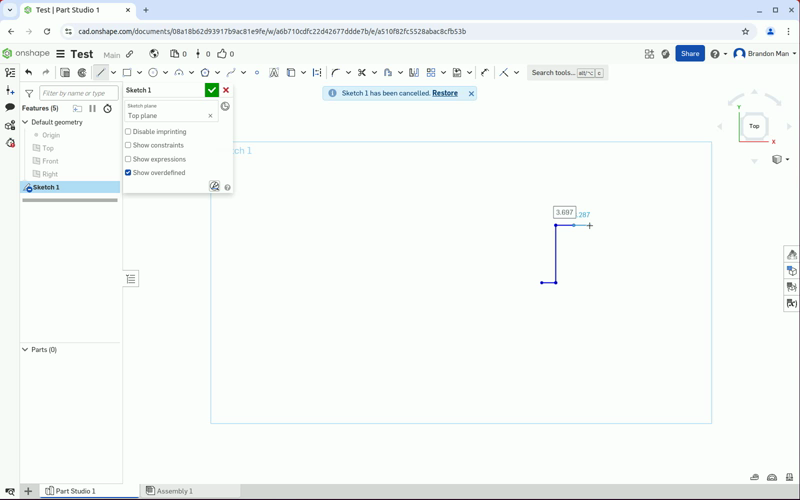
mouse_move(573, 216)
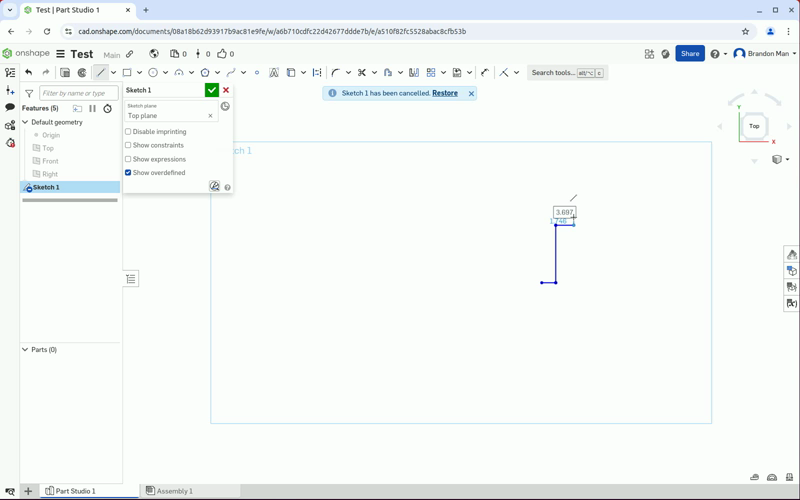
click(573, 216)
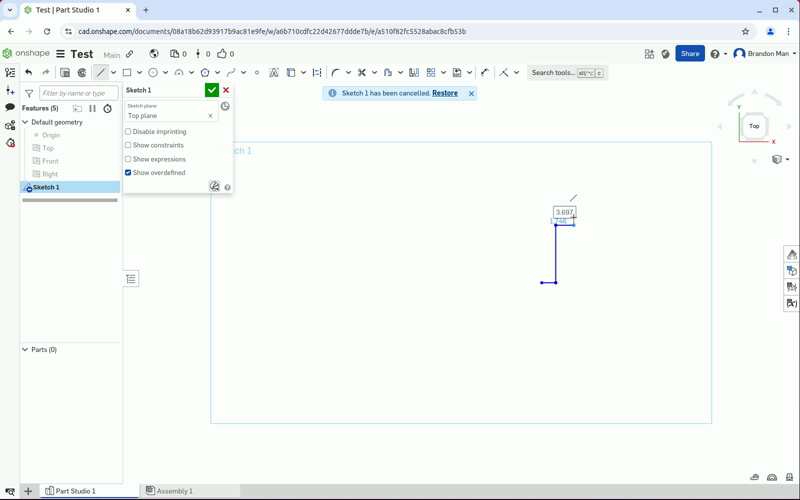
key_up(shift)
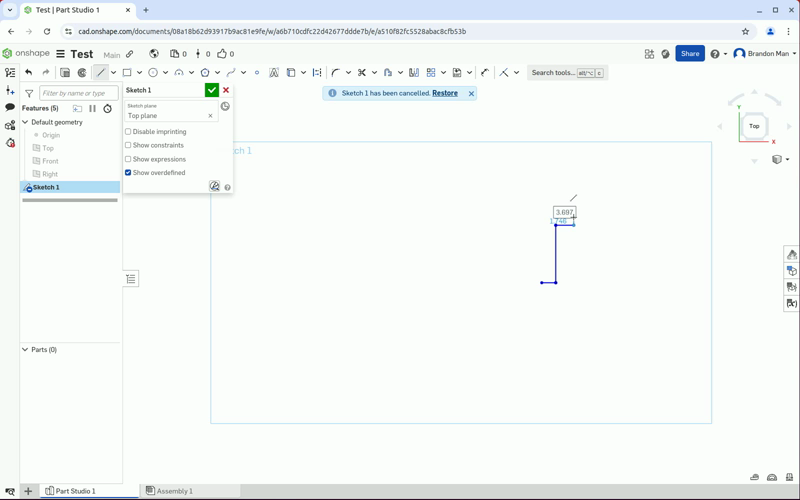
key_down(shift)
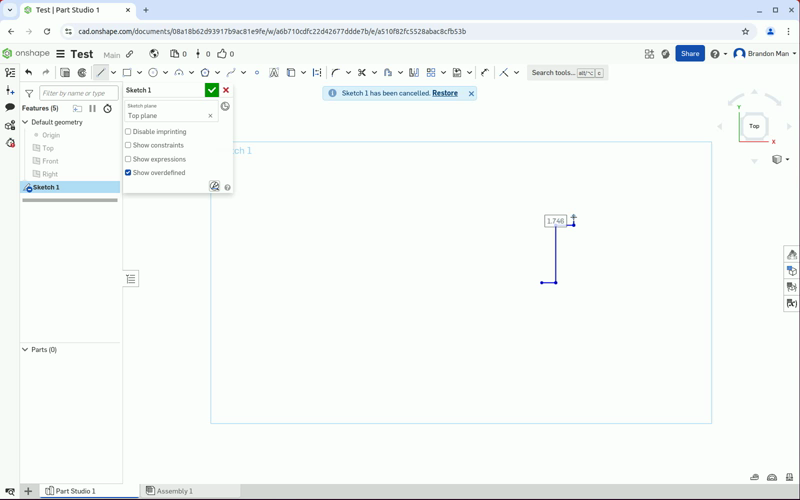
mouse_move(589, 216)
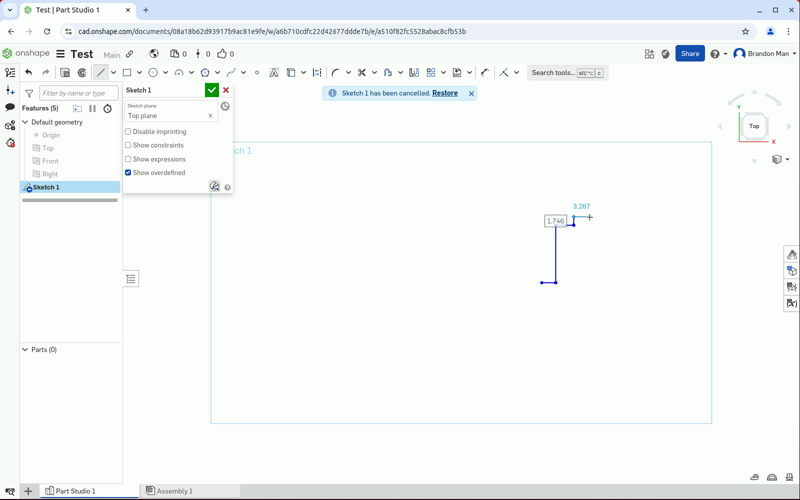
mouse_move(570, 216)
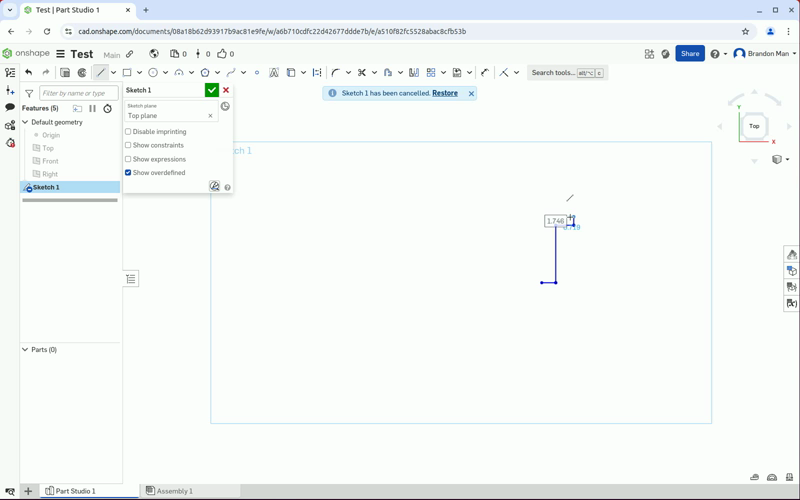
scroll(6)
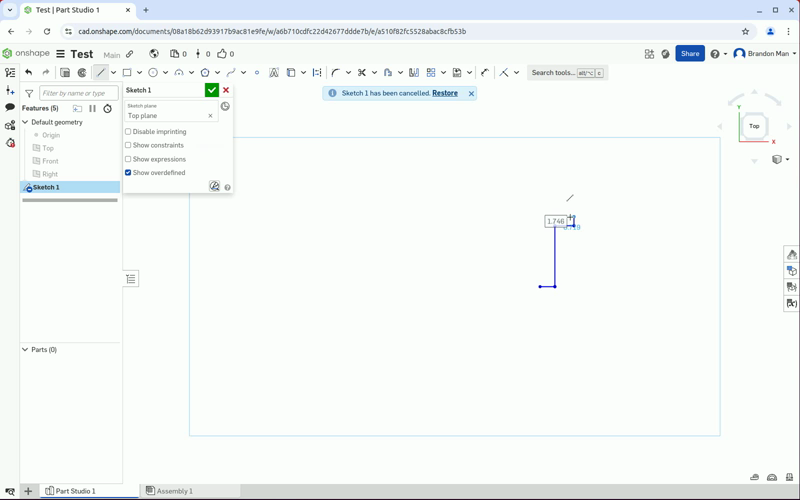
scroll(6)
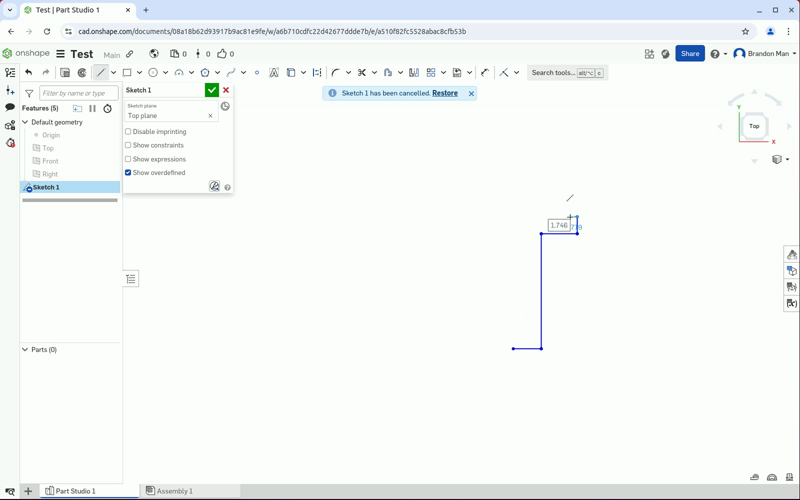
scroll(6)
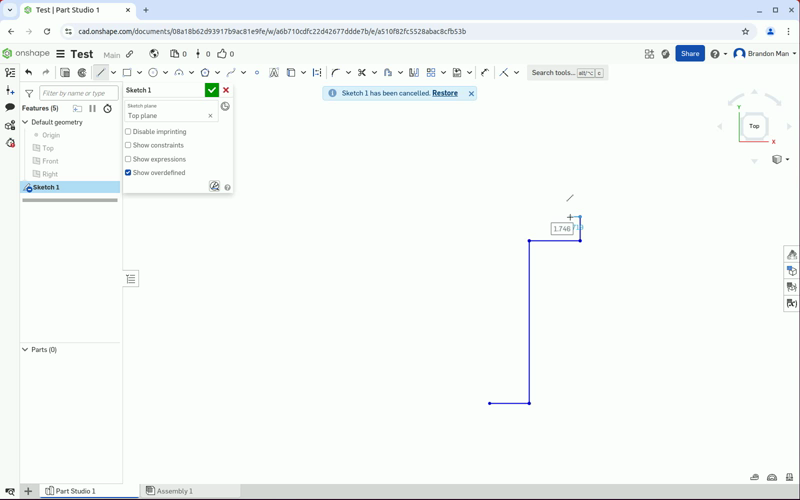
scroll(6)
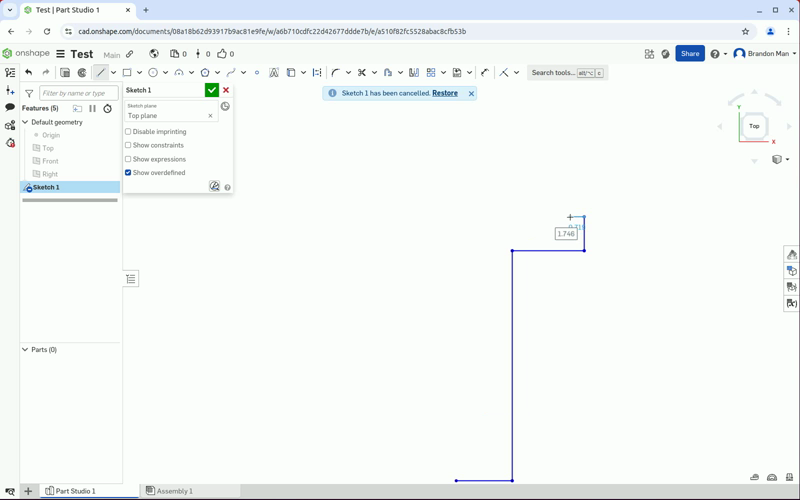
scroll(6)
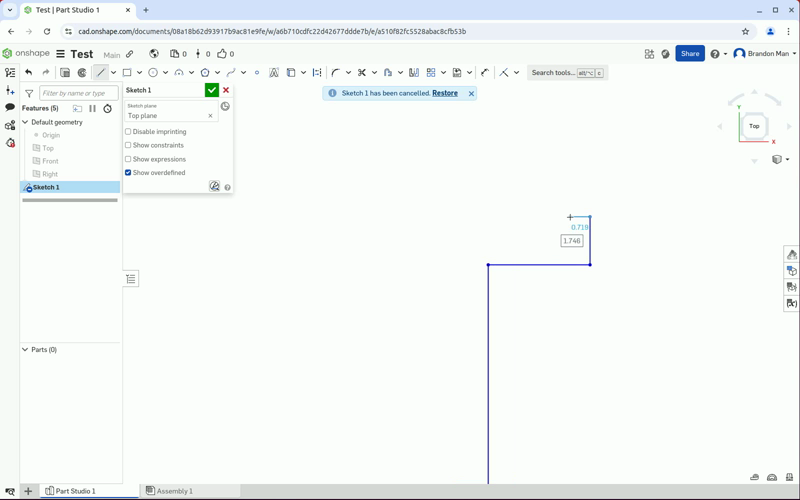
scroll(6)
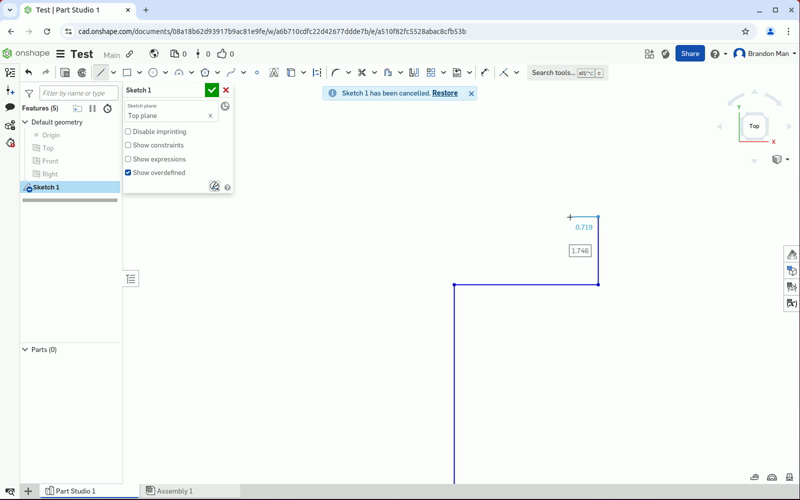
scroll(6)
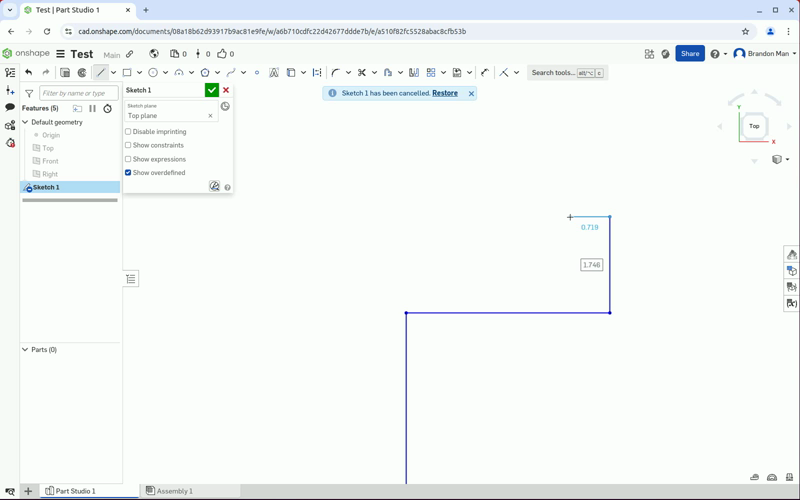
click(570, 216)
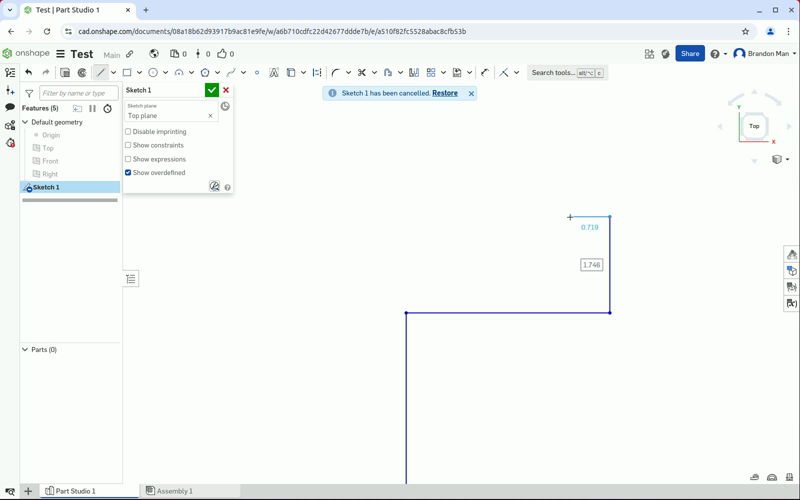
scroll(-6)
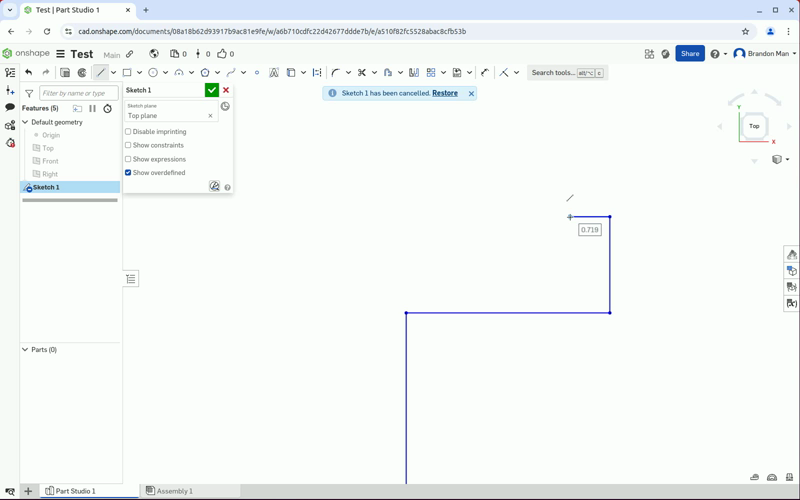
scroll(-6)
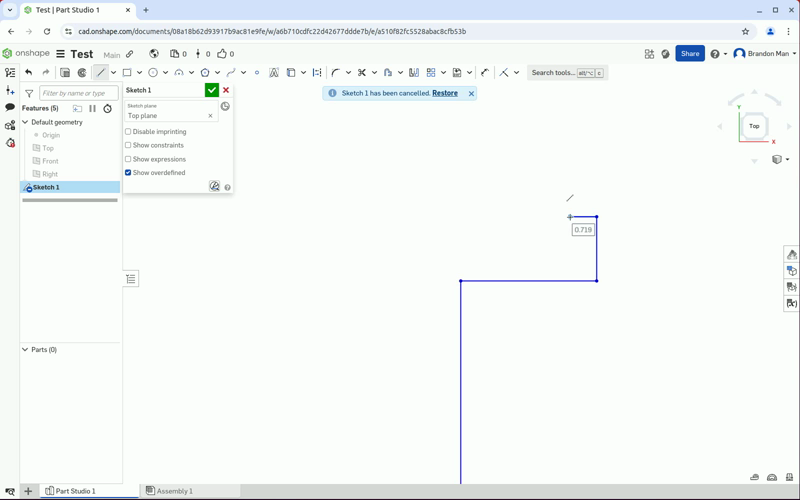
scroll(-6)
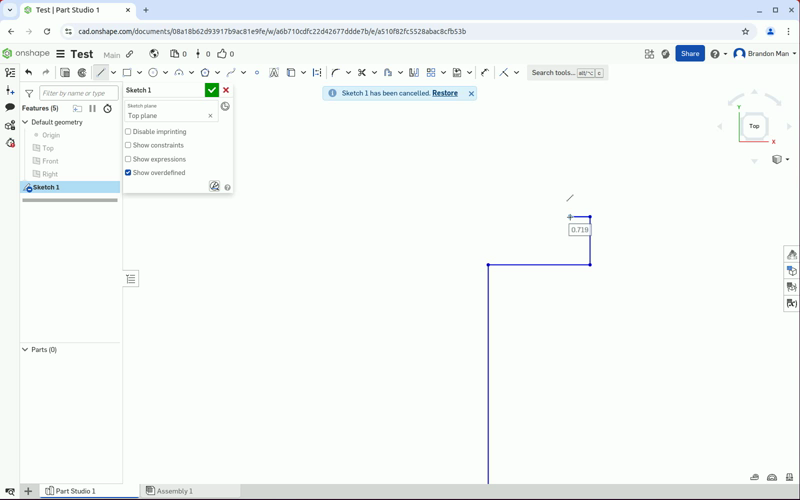
scroll(-6)
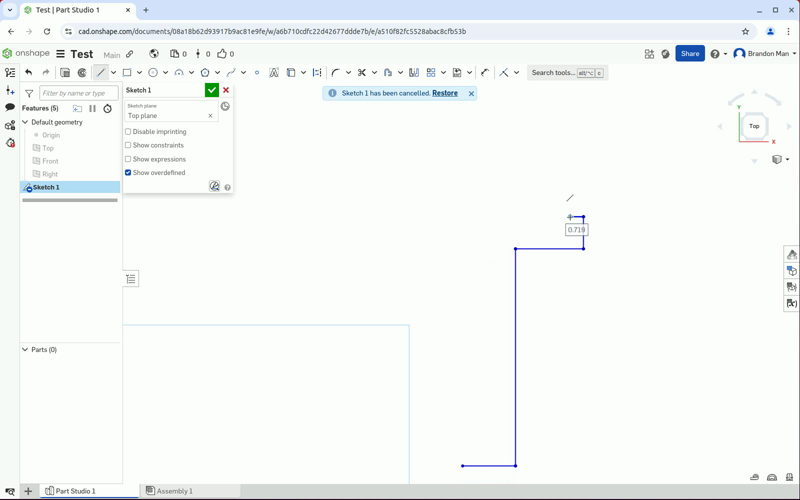
scroll(-6)
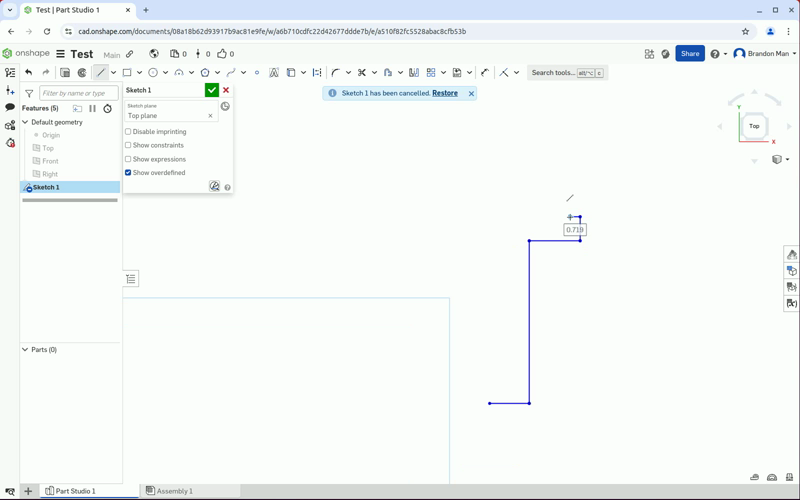
scroll(-6)
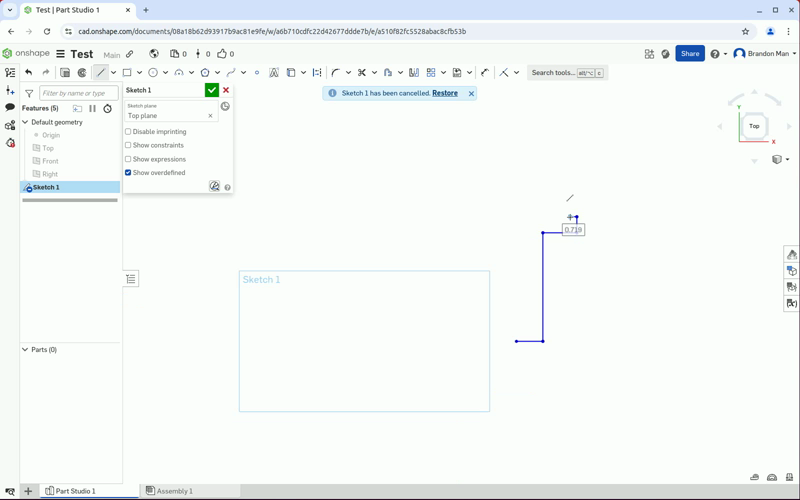
scroll(-6)
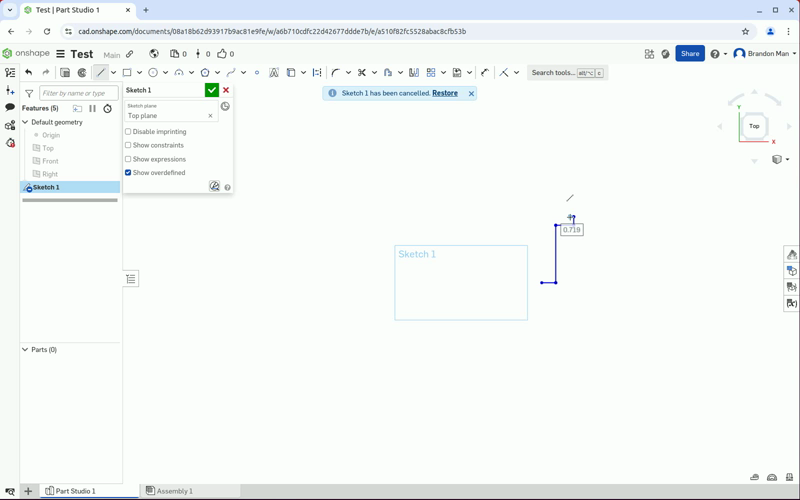
key_up(shift)
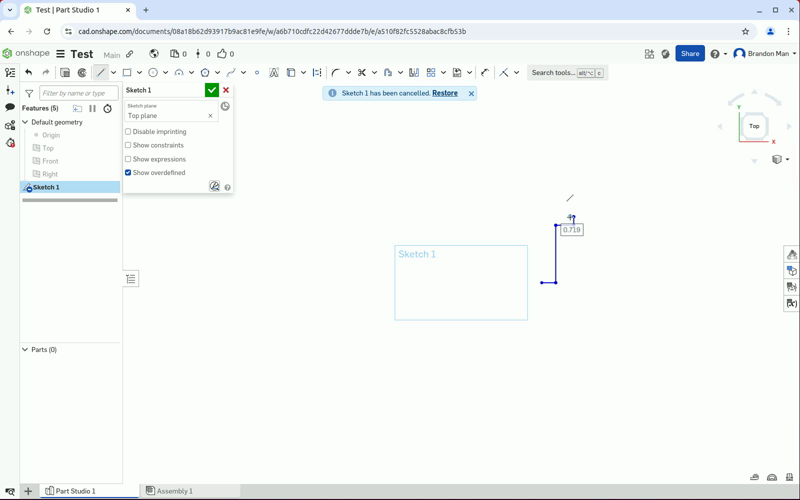
key_down(shift)
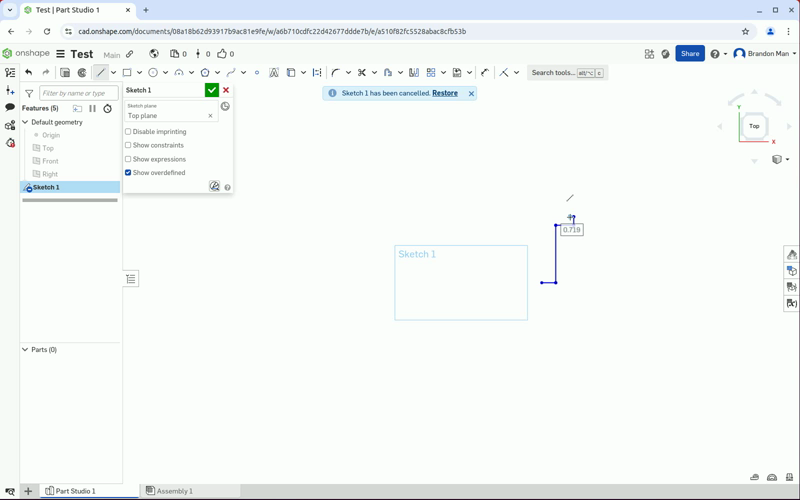
mouse_move(589, 216)
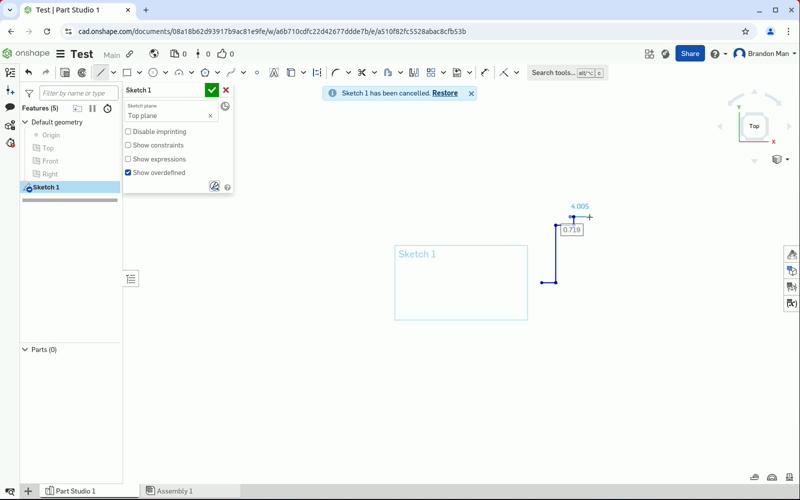
mouse_move(541, 216)
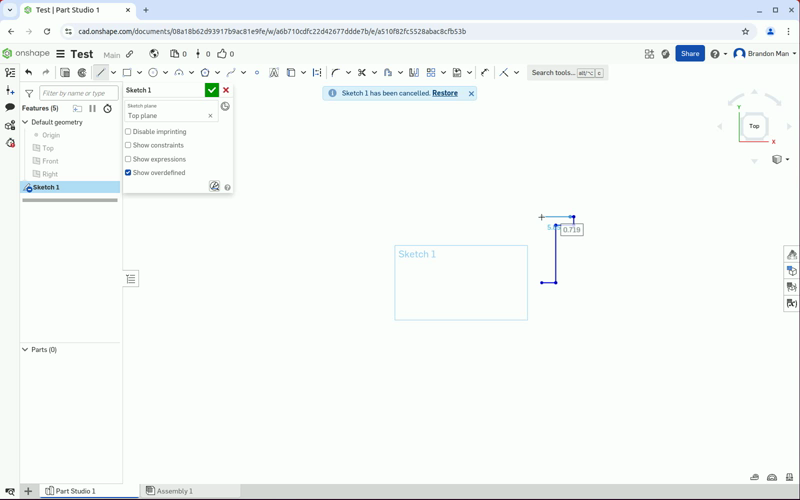
click(541, 216)
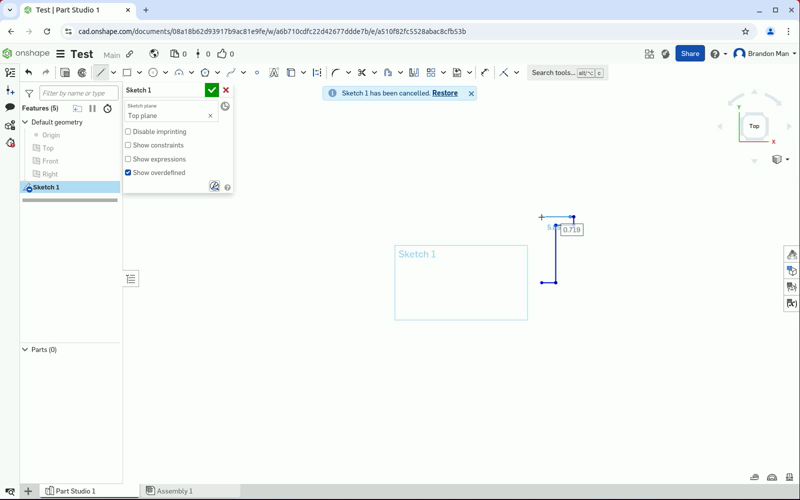
key_up(shift)
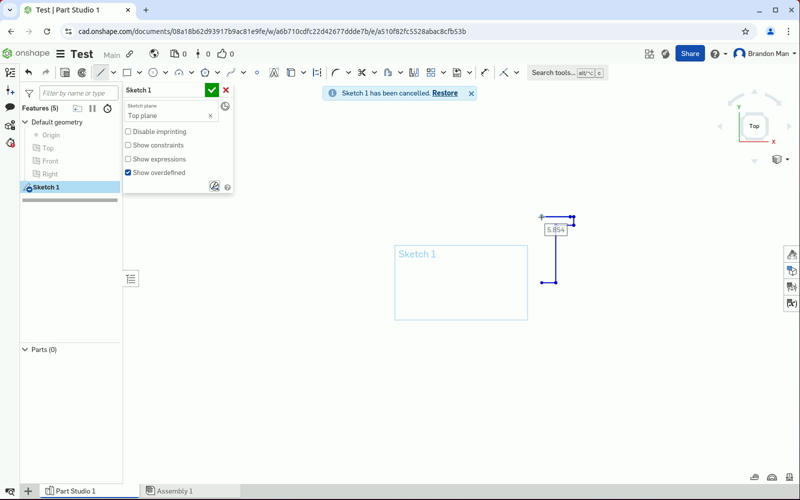
key_down(shift)
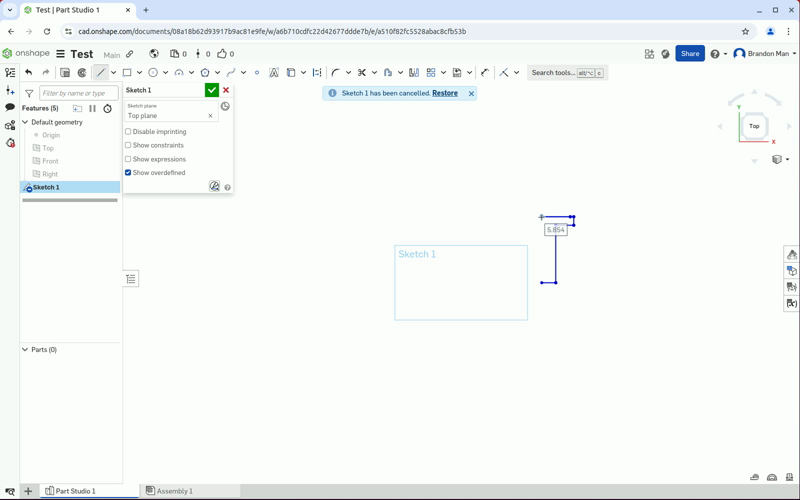
mouse_move(541, 282)
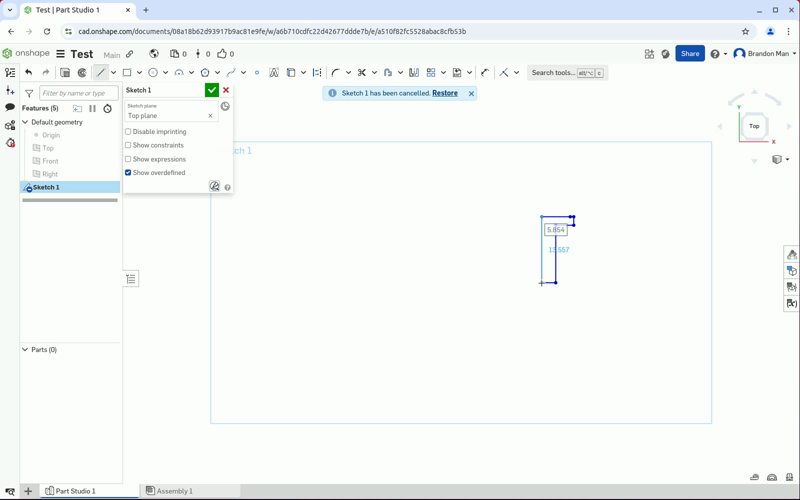
key_up(shift)
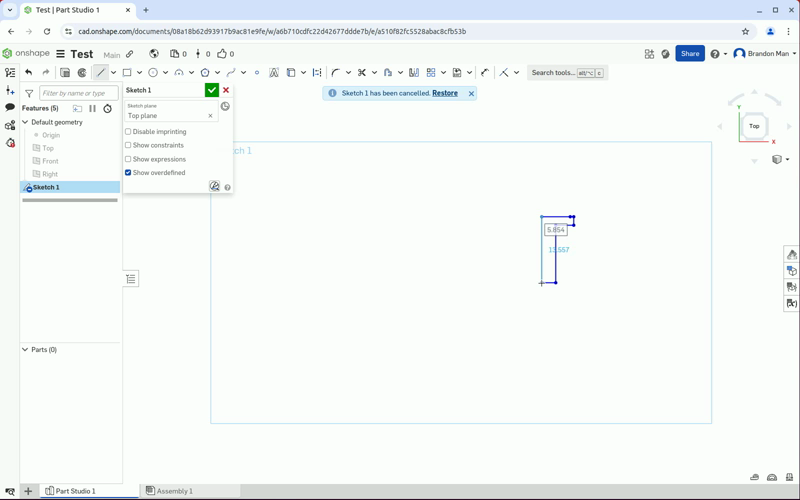
click(541, 282)
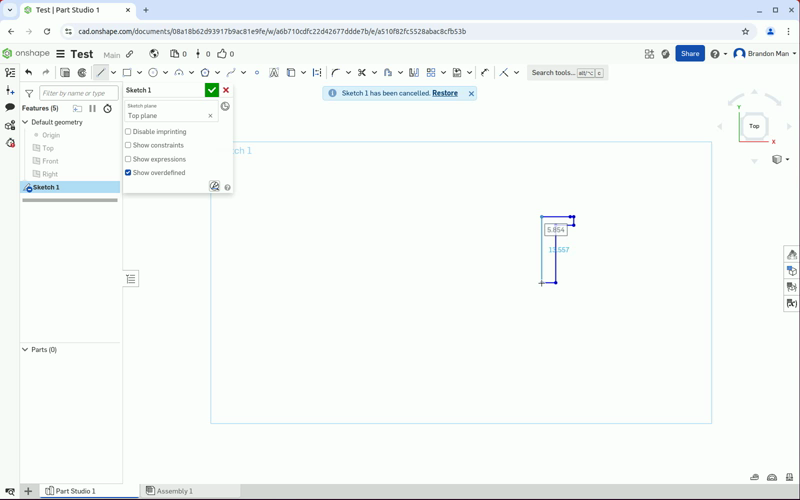
key(esc)
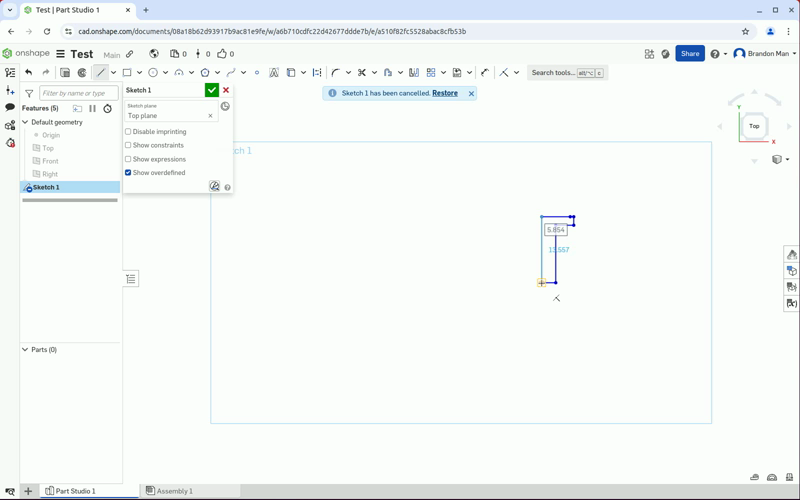
mouse_move(552, 278)
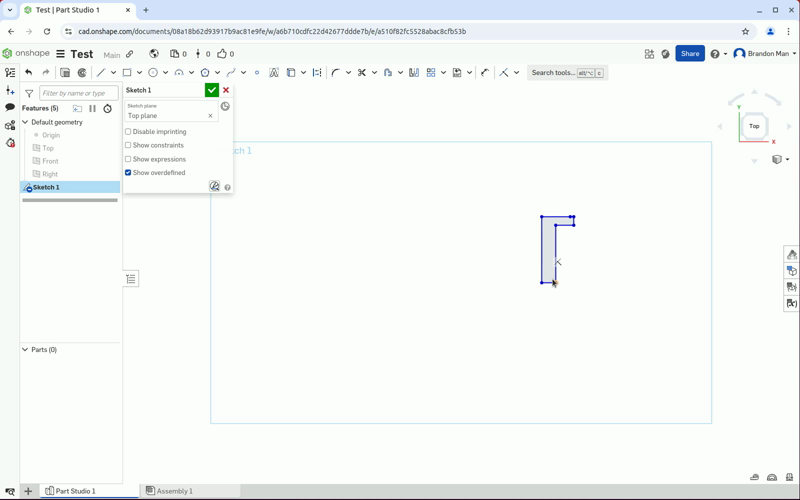
scroll(6)
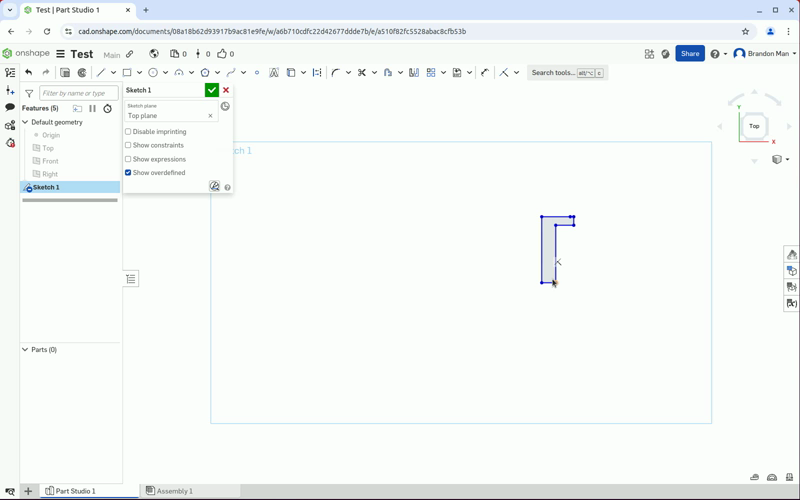
scroll(6)
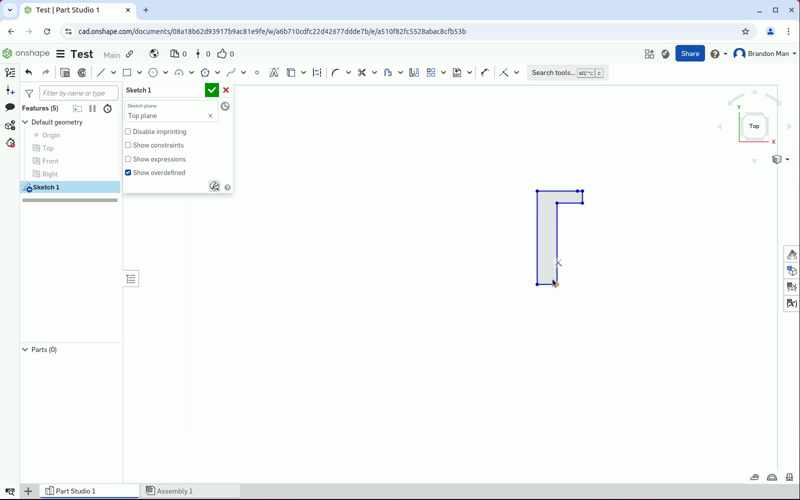
scroll(6)
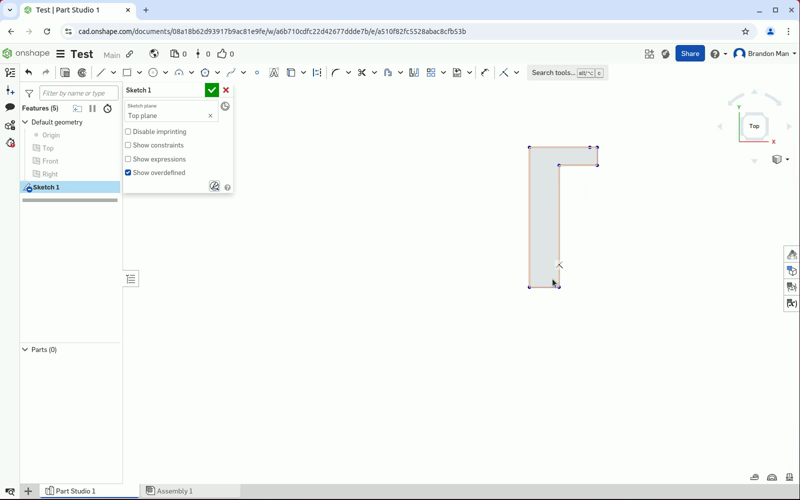
scroll(6)
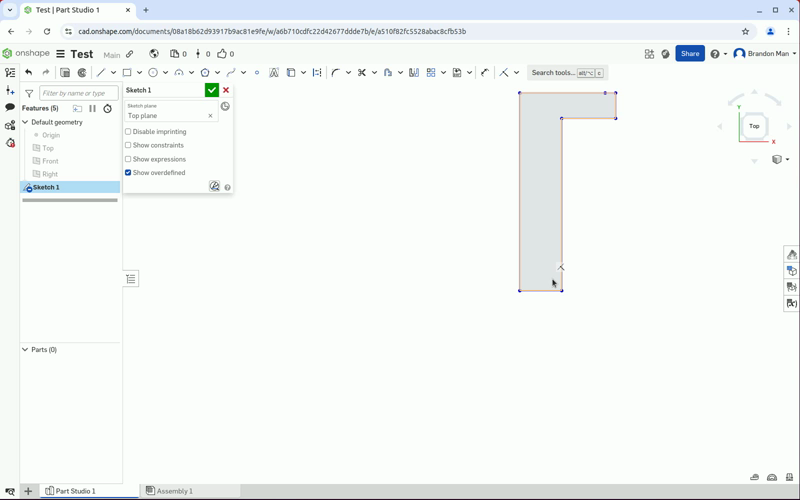
scroll(6)
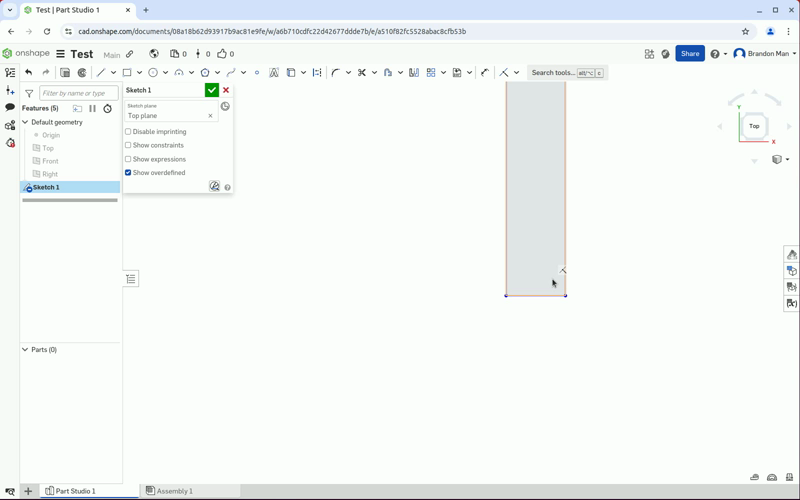
scroll(6)
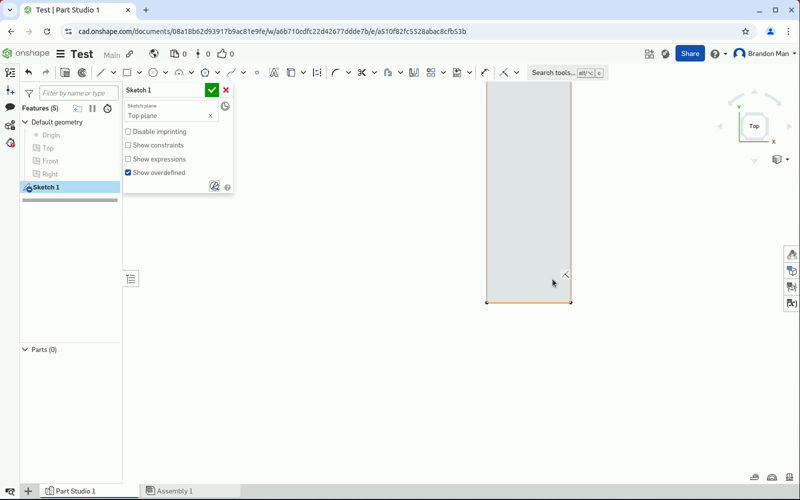
scroll(6)
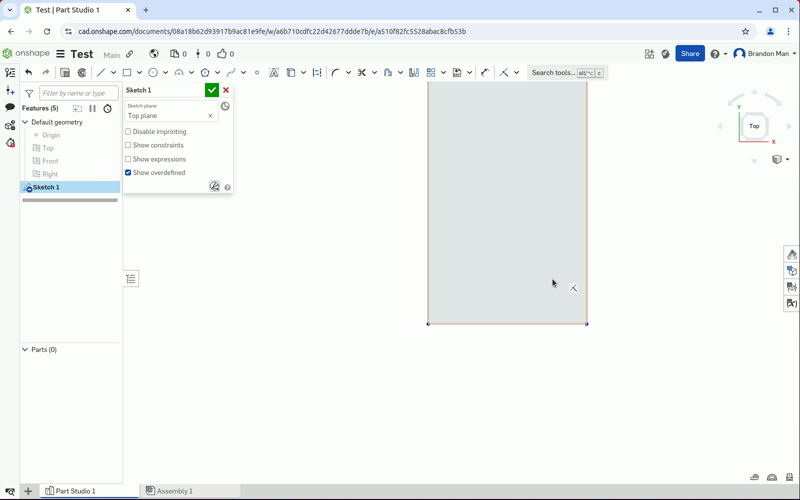
click(552, 278)
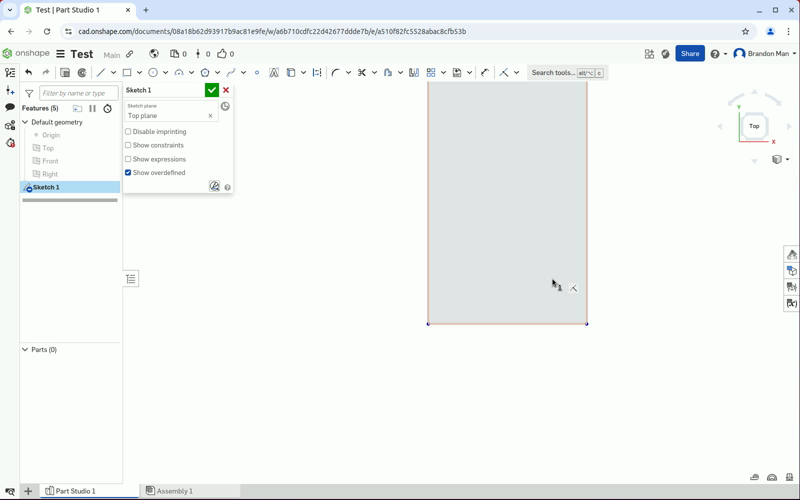
scroll(-6)
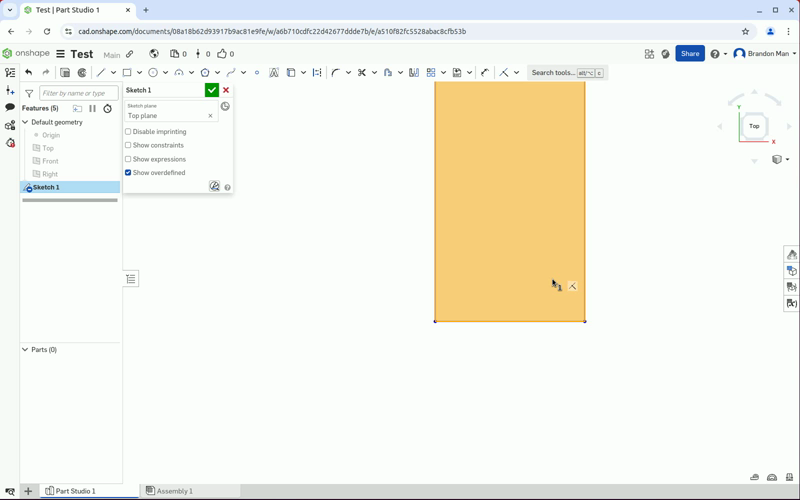
scroll(-6)
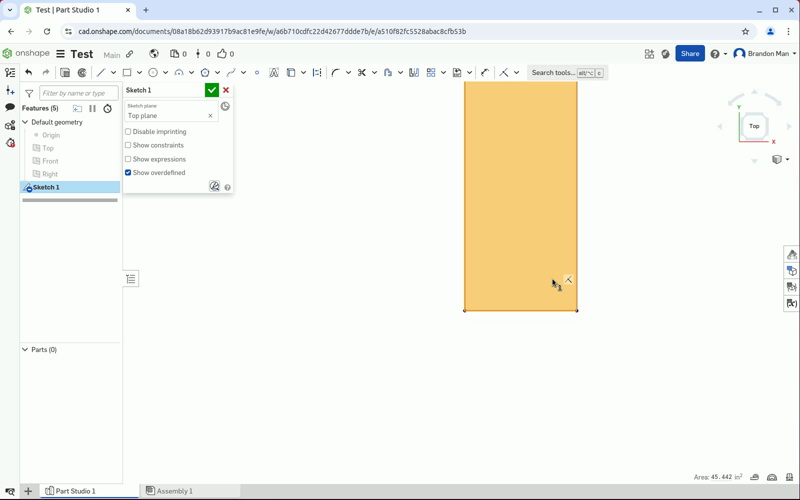
scroll(-6)
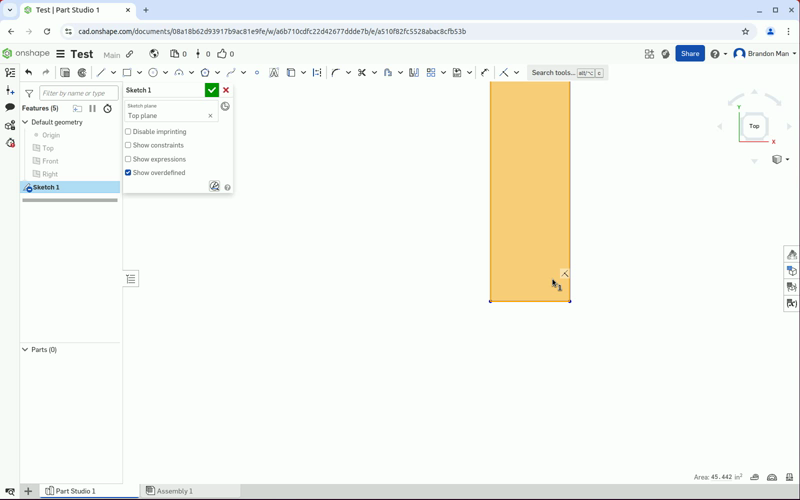
scroll(-6)
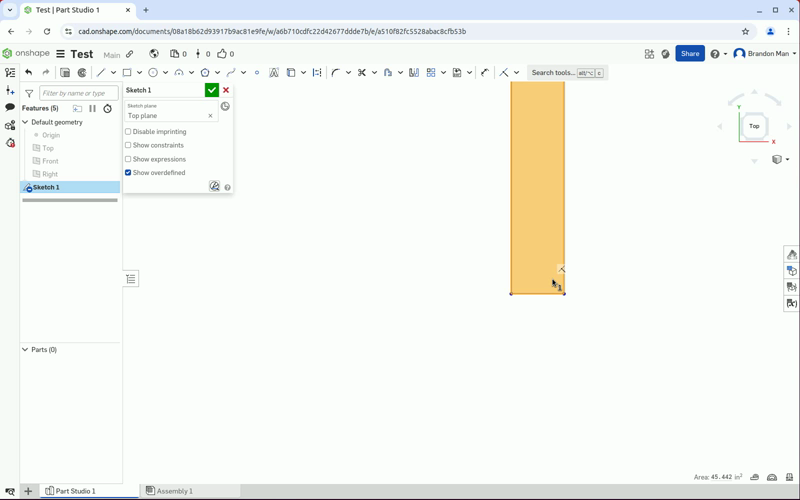
scroll(-6)
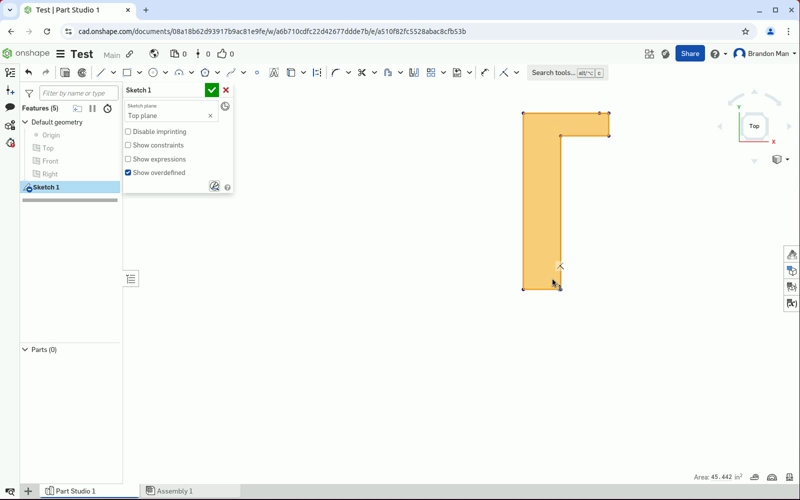
scroll(-6)
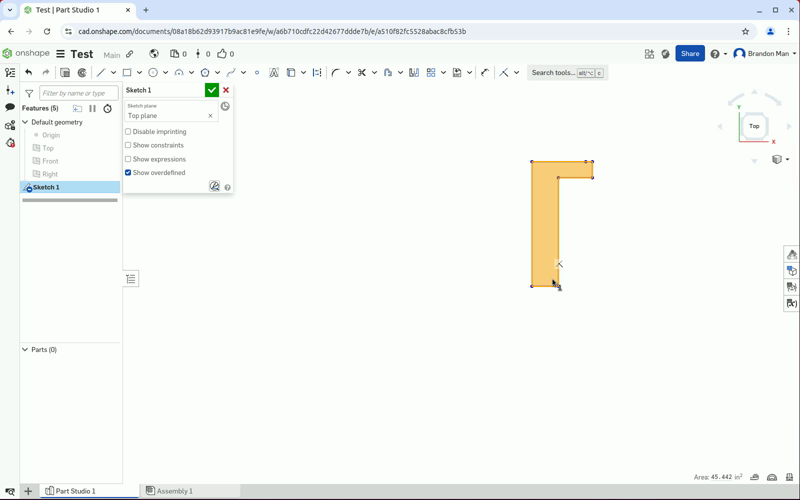
scroll(-6)
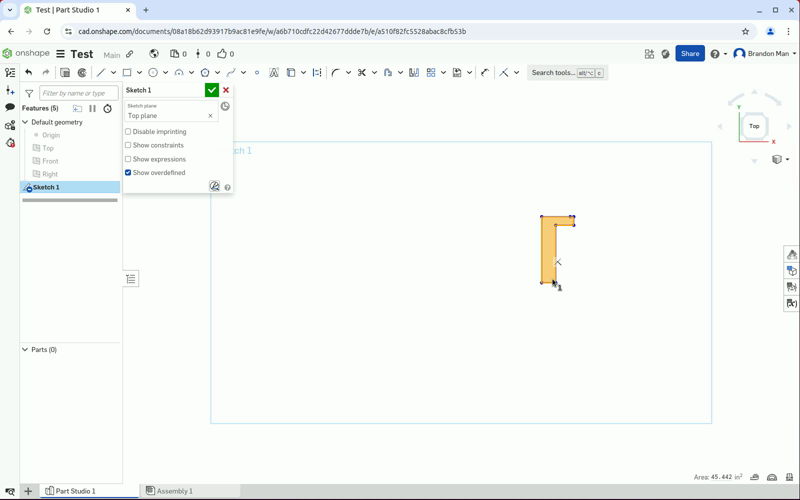
mouse_move(73, 352)
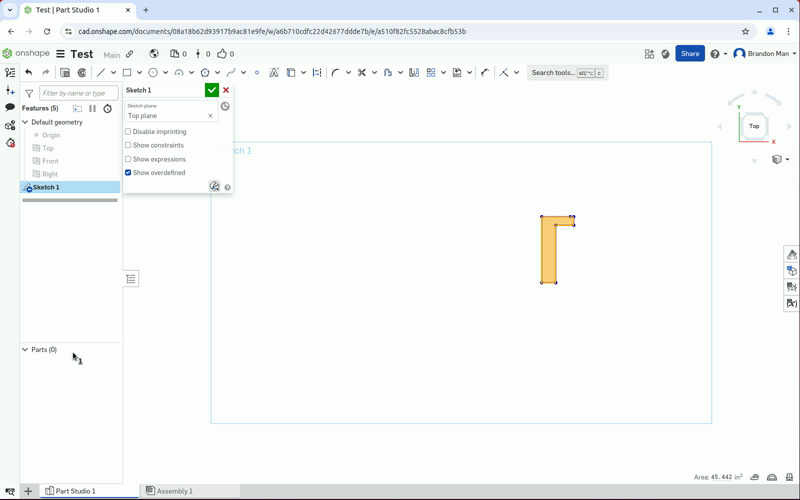
key(shift+y)
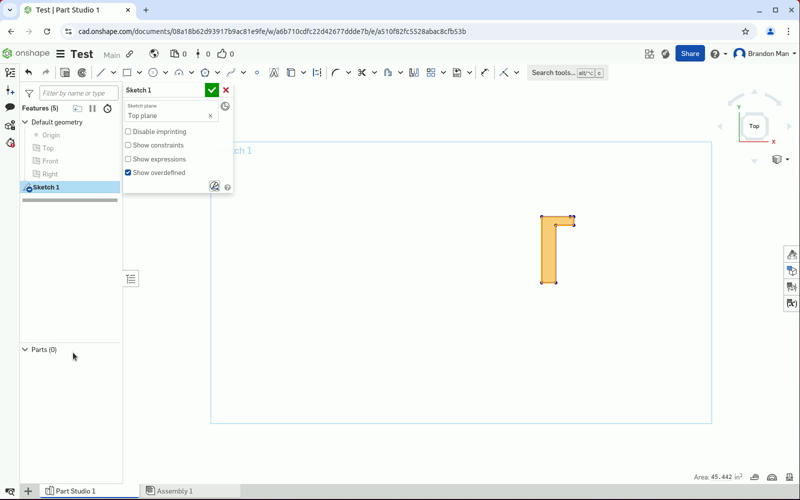
key(shift+e)
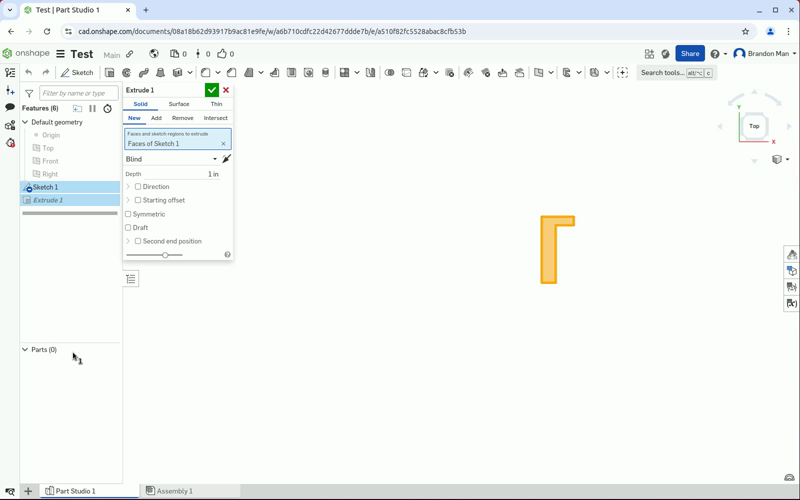
mouse_move(143, 106)
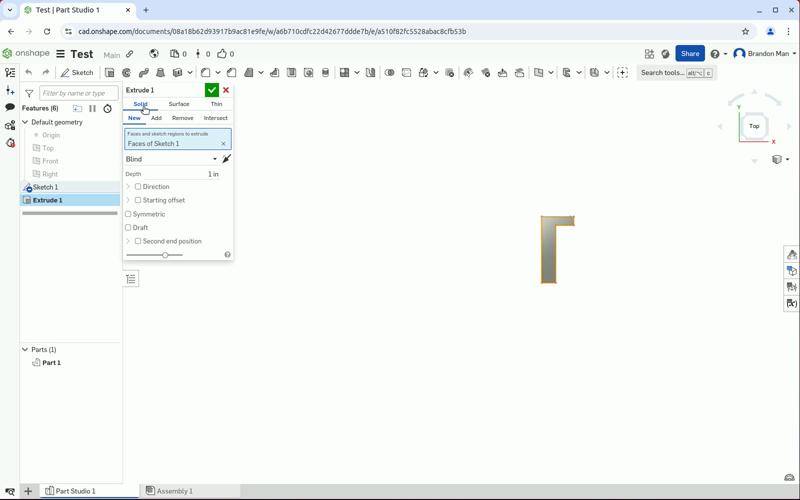
click(143, 106)
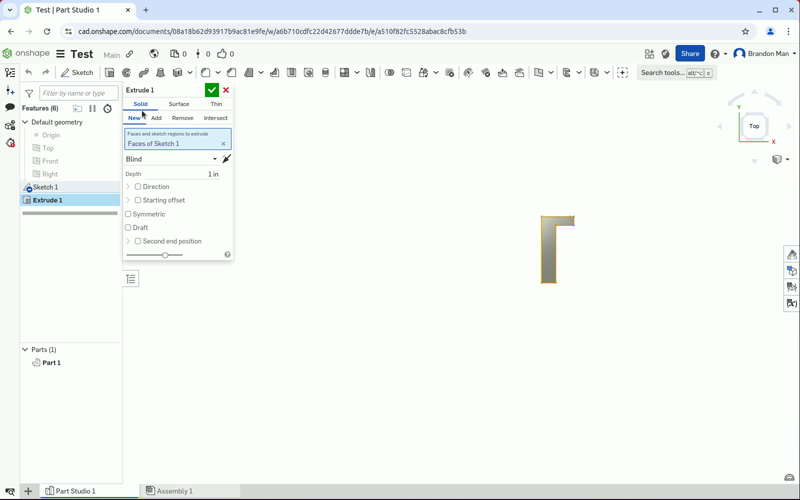
mouse_move(137, 120)
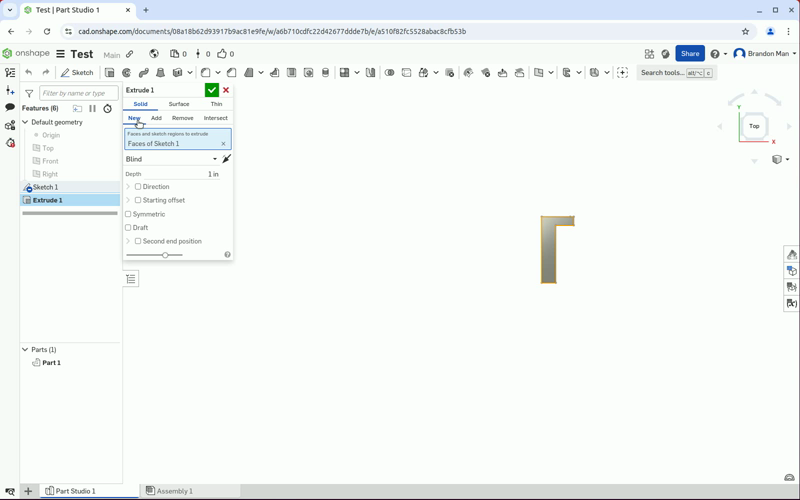
click(137, 120)
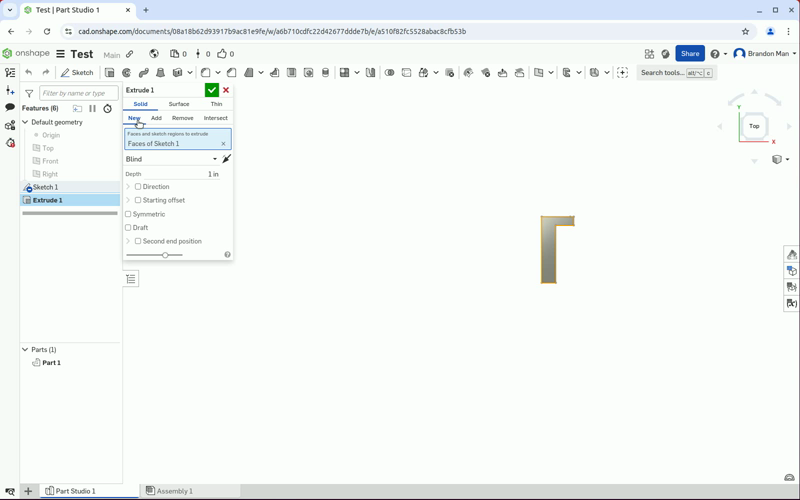
key(tab, 4)
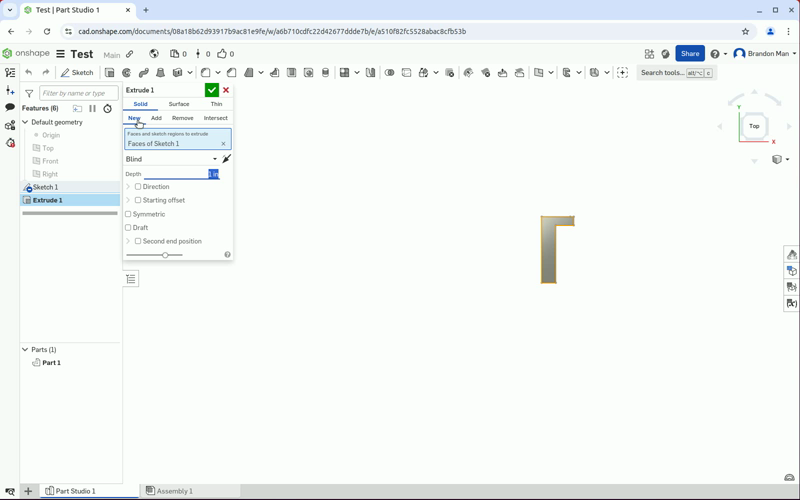
text(-0.241)
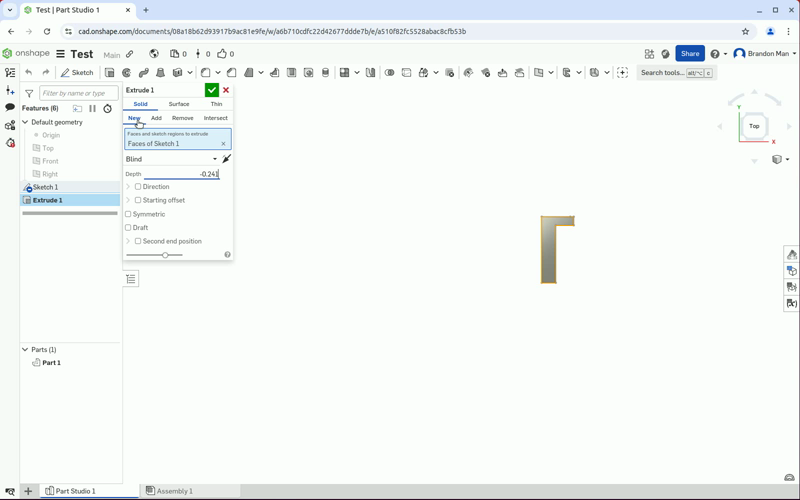
key(enter)
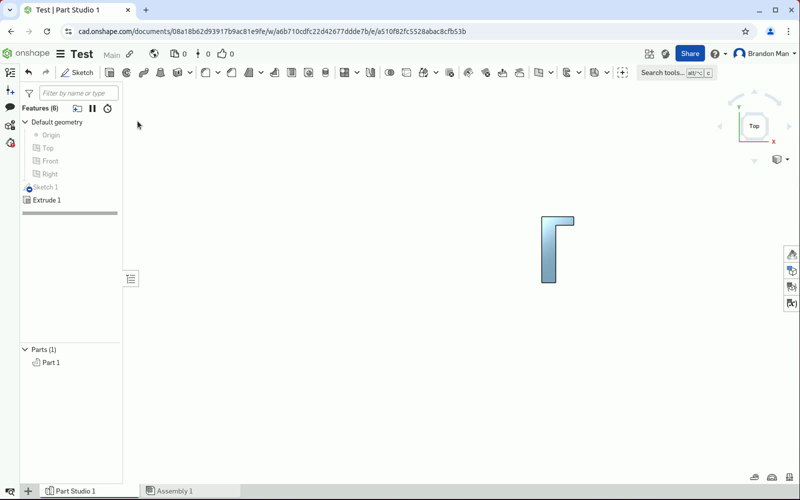
key(shift+h)
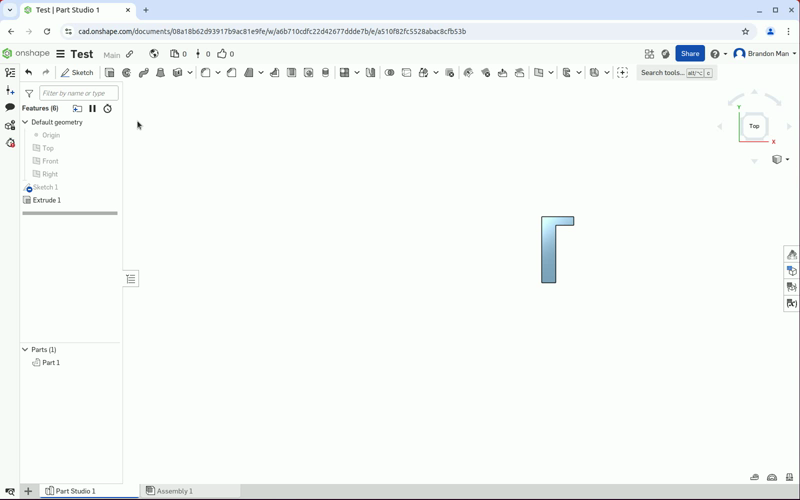
key(shift+h)
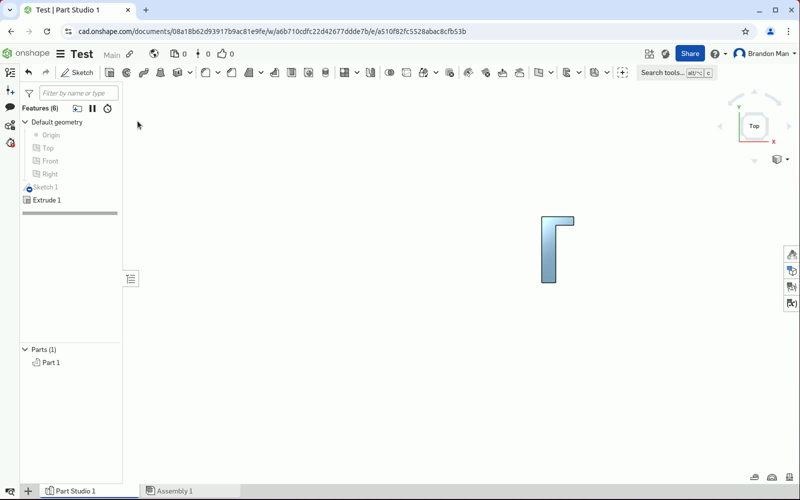
mouse_move(73, 189)
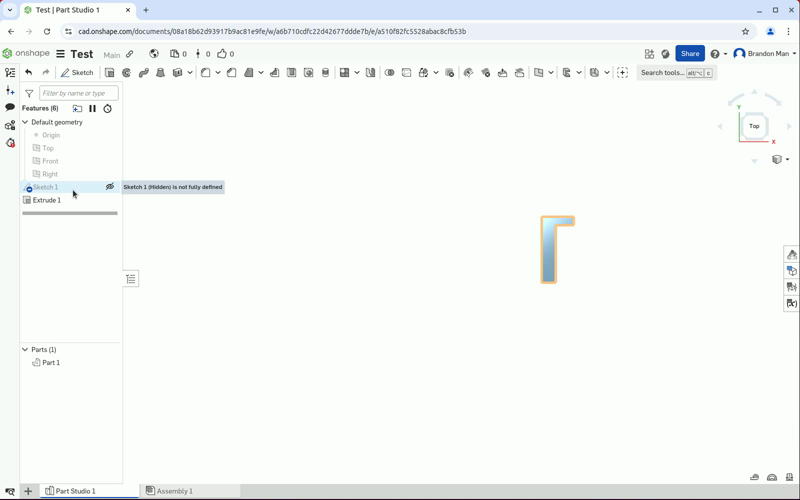
click(73, 189)
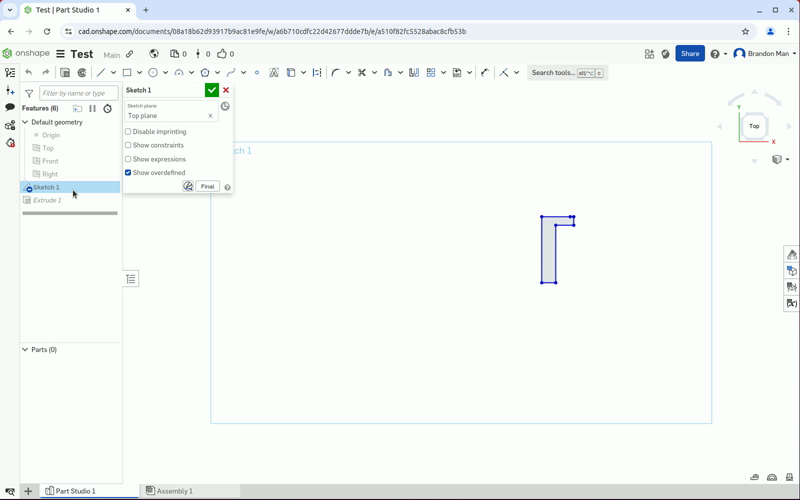
mouse_move(229, 92)
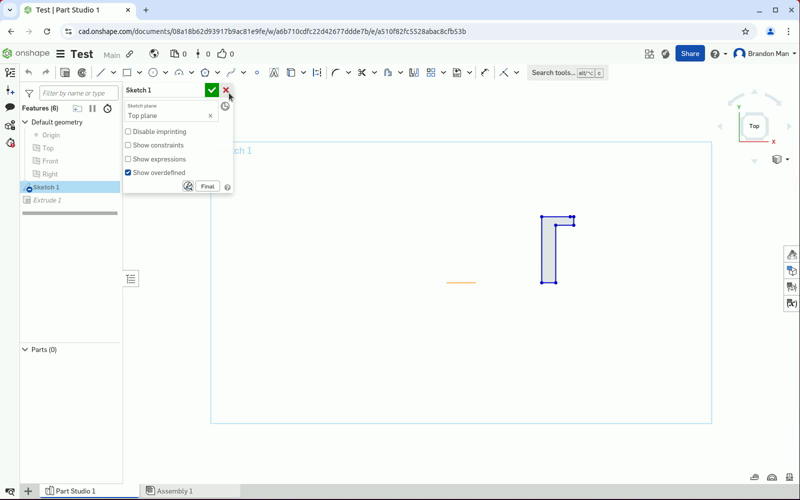
click(229, 92)
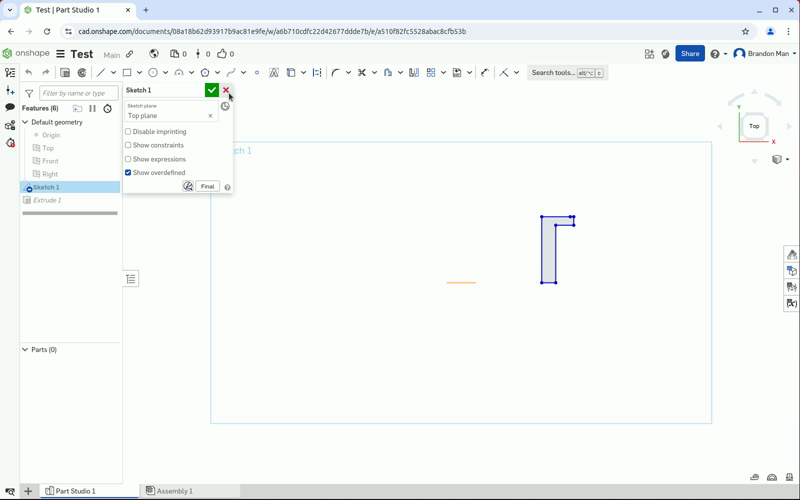
key(shift+s)
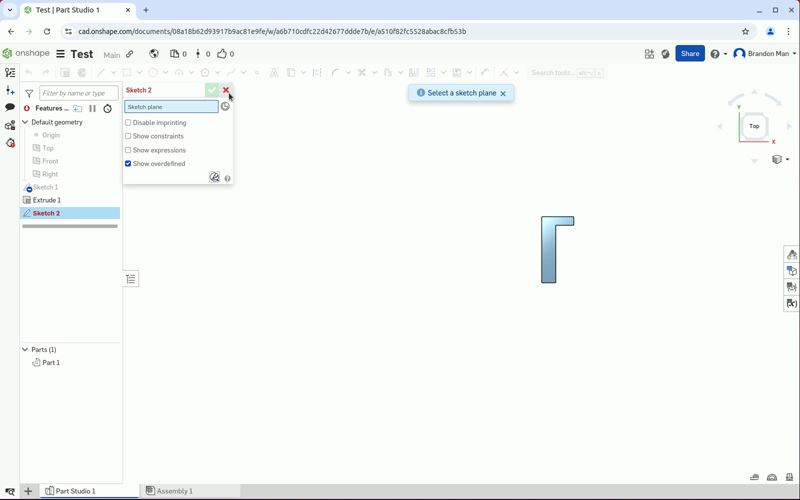
mouse_move(73, 150)
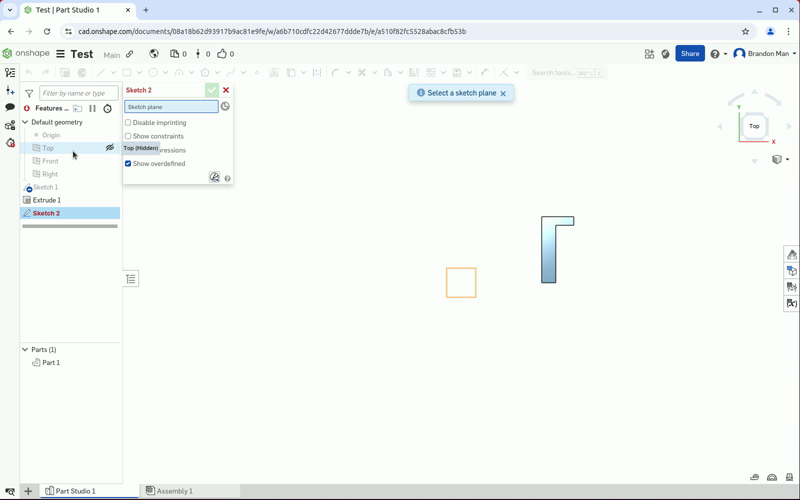
click(73, 150)
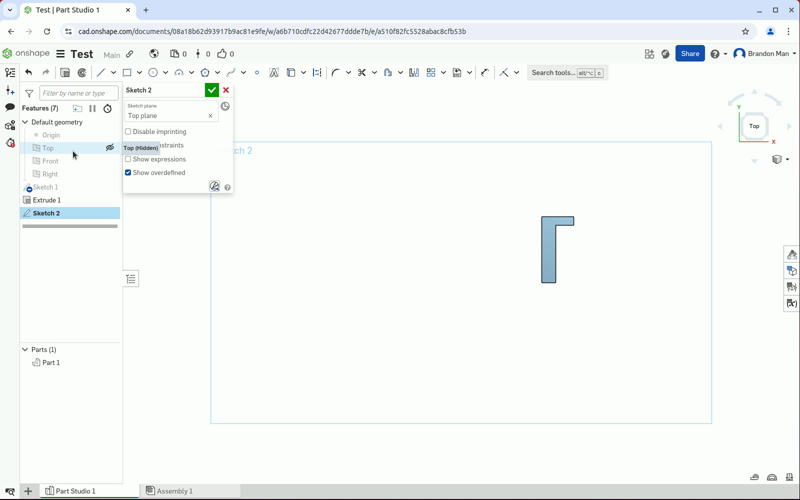
mouse_move(73, 352)
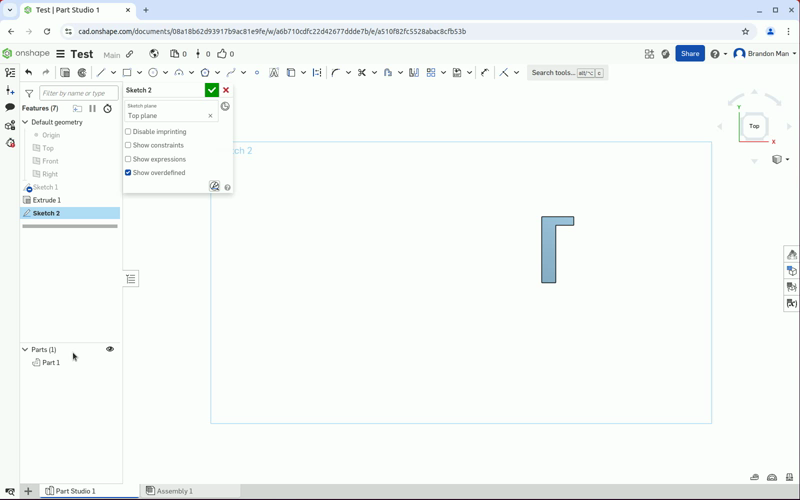
key(y)
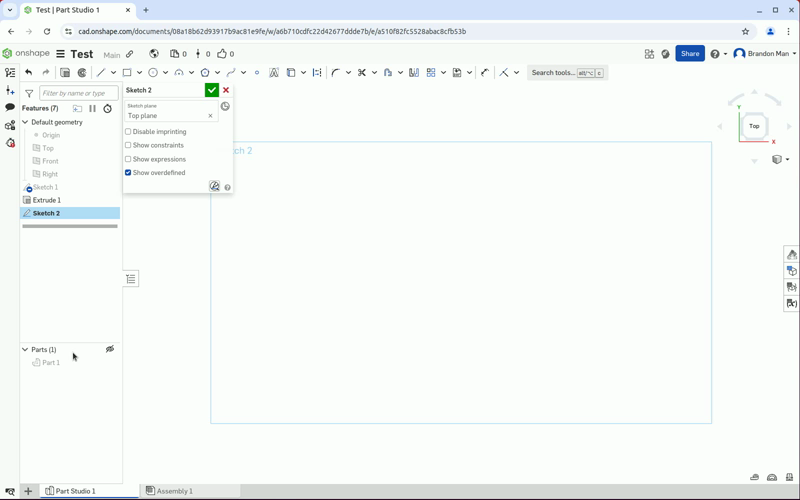
key(l)
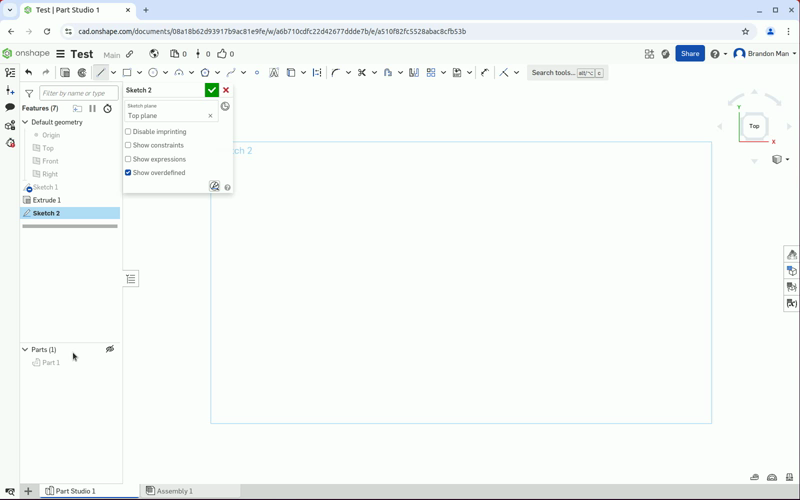
key_down(shift)
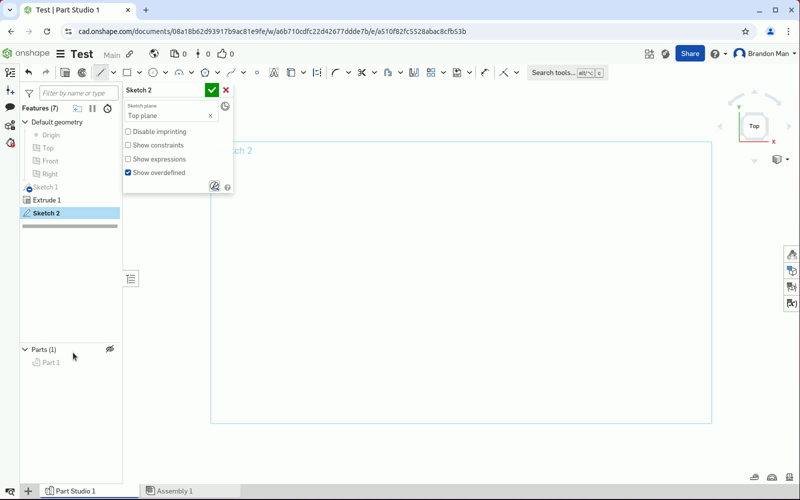
mouse_move(508, 233)
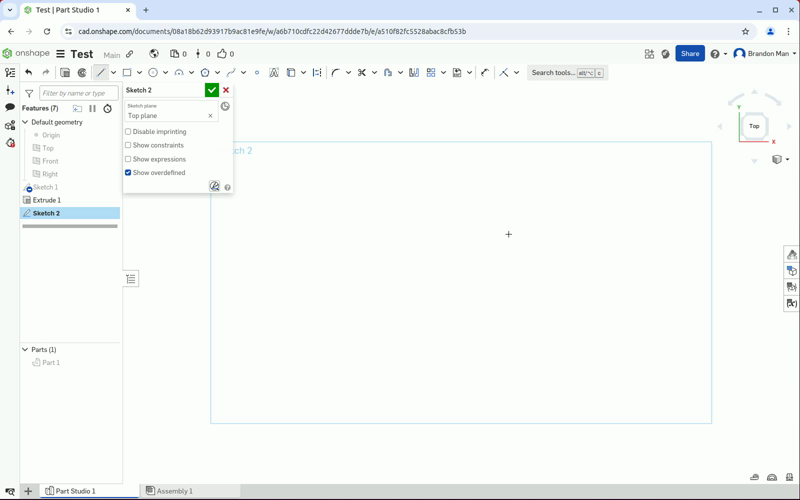
click(508, 233)
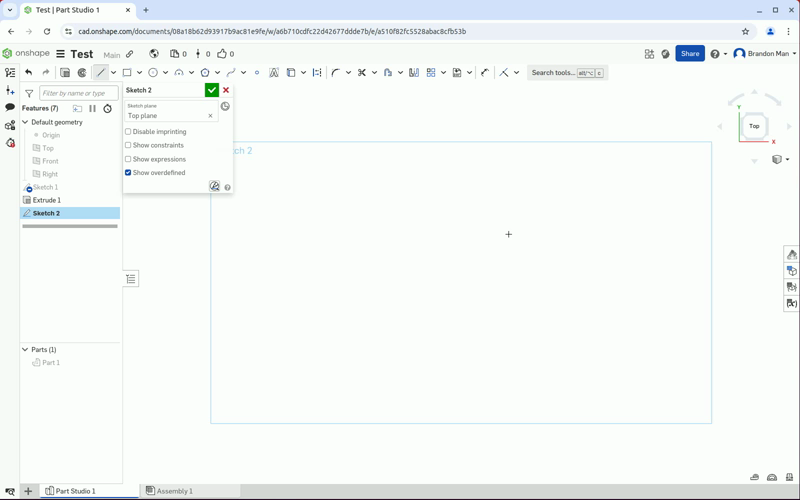
key_up(shift)
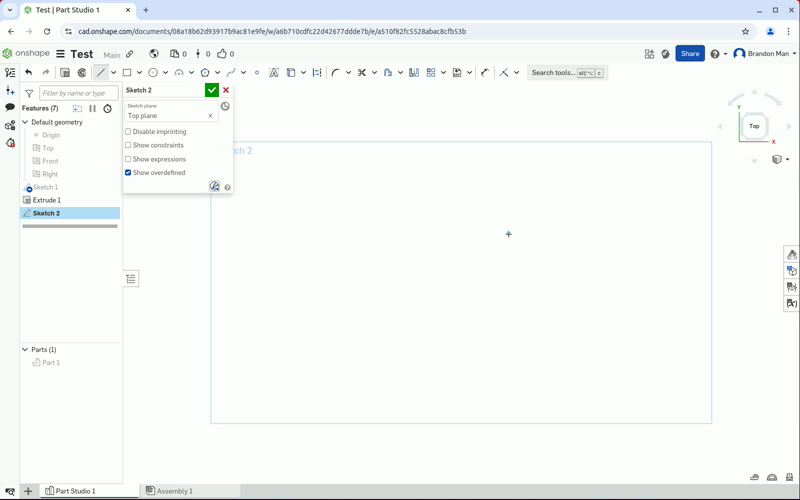
key_down(shift)
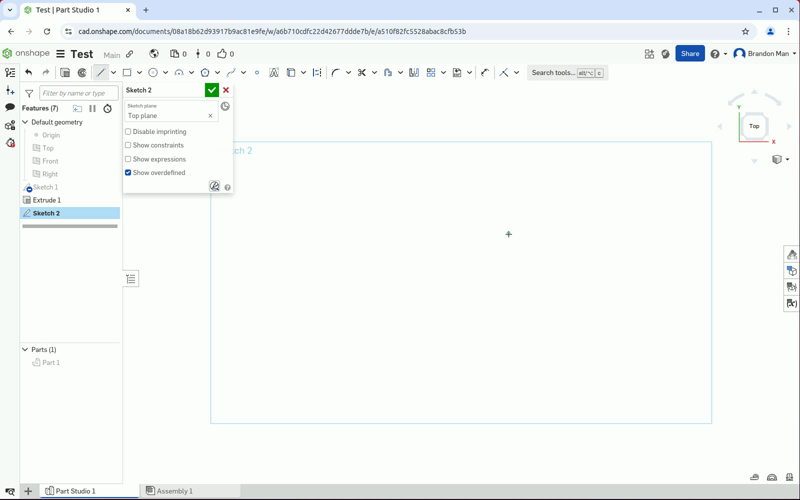
mouse_move(538, 233)
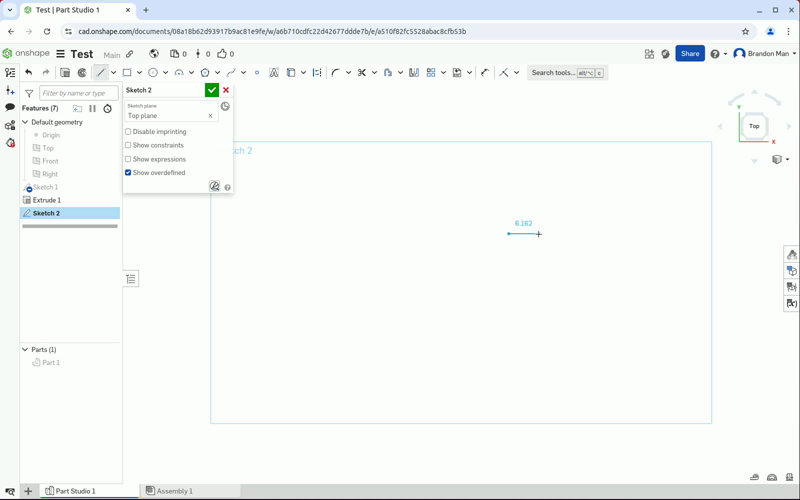
mouse_move(542, 233)
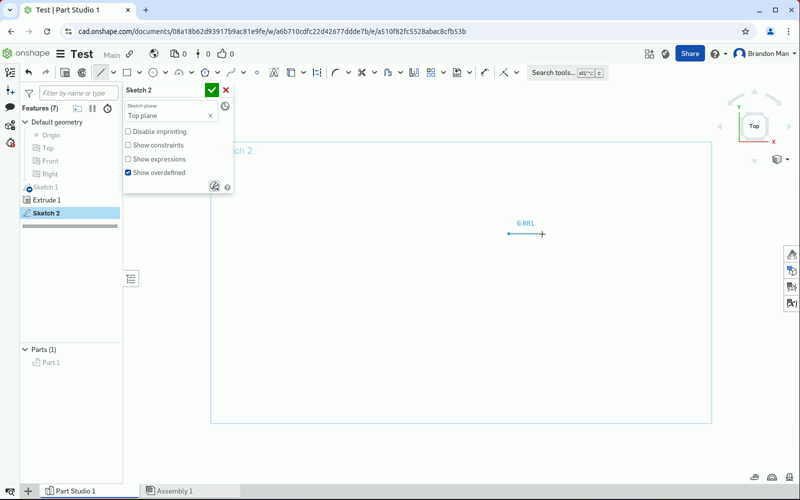
click(542, 233)
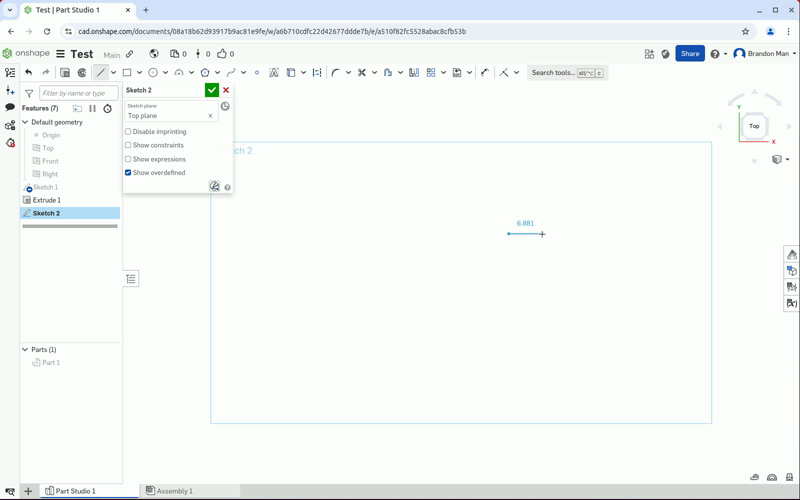
key_up(shift)
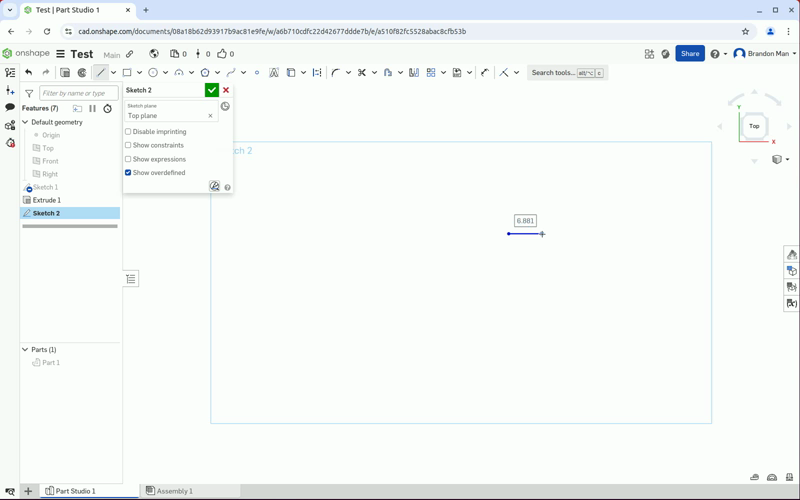
key_down(shift)
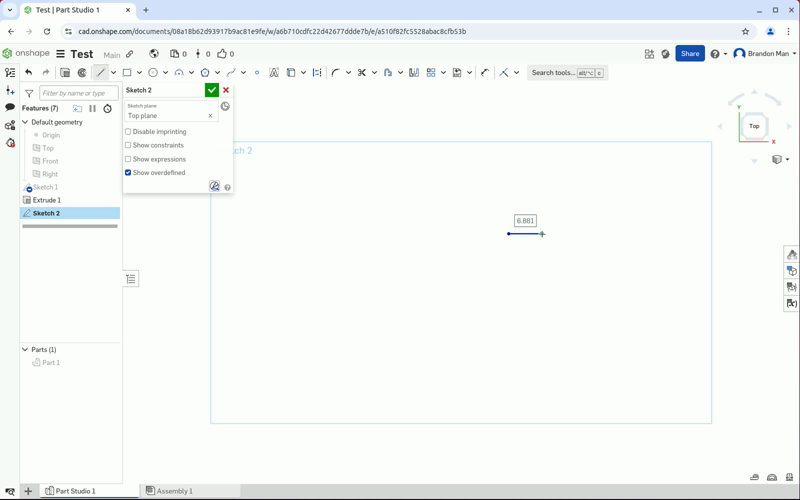
mouse_move(572, 233)
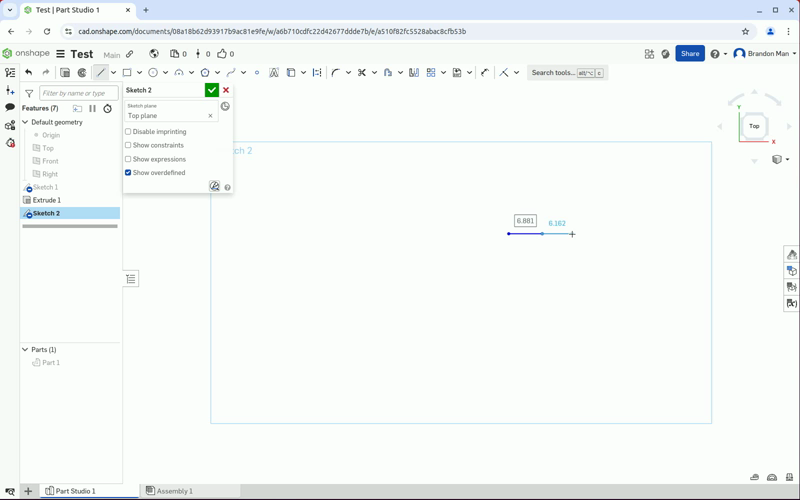
mouse_move(542, 216)
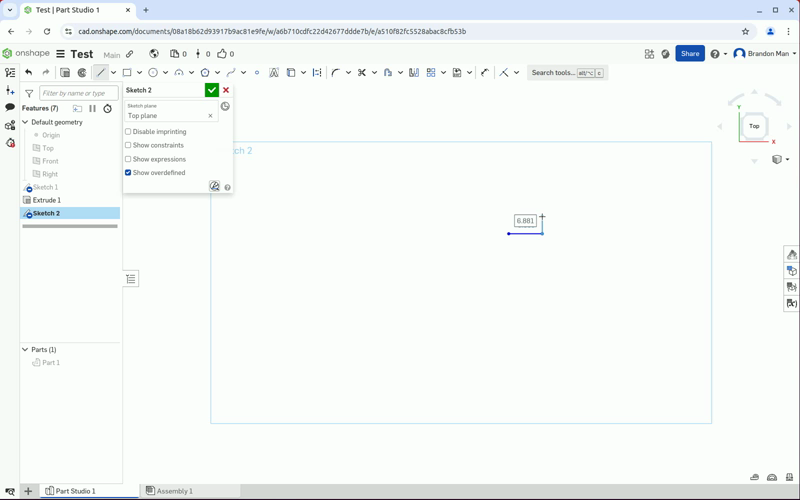
click(542, 216)
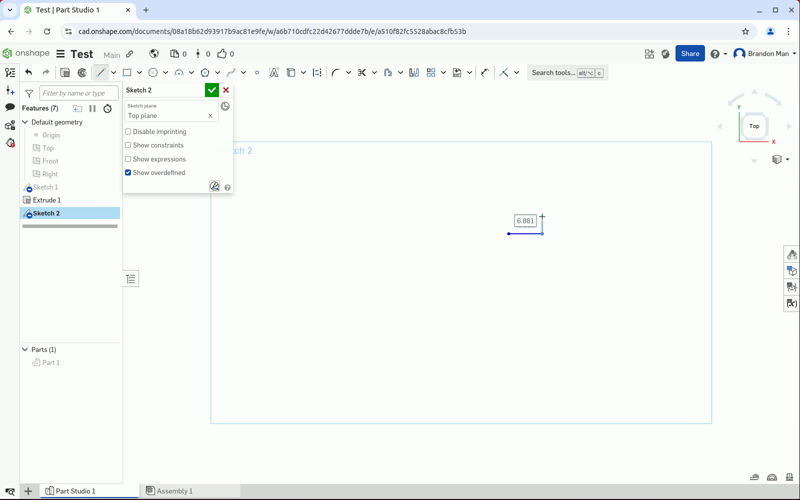
key_up(shift)
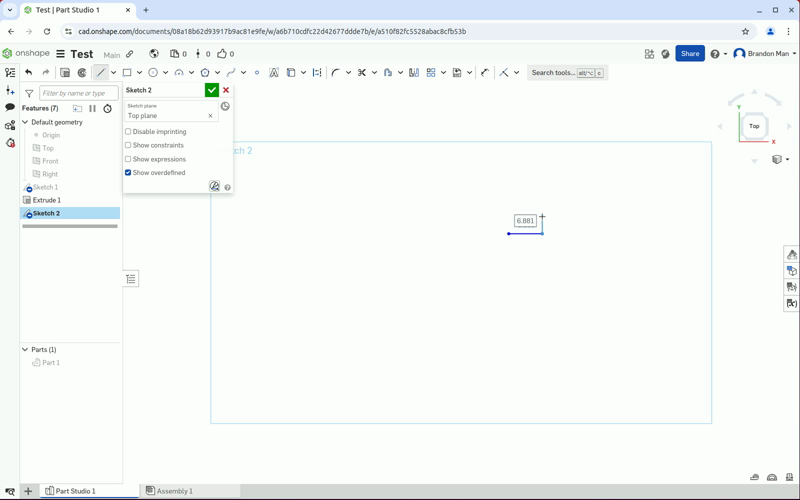
key_down(shift)
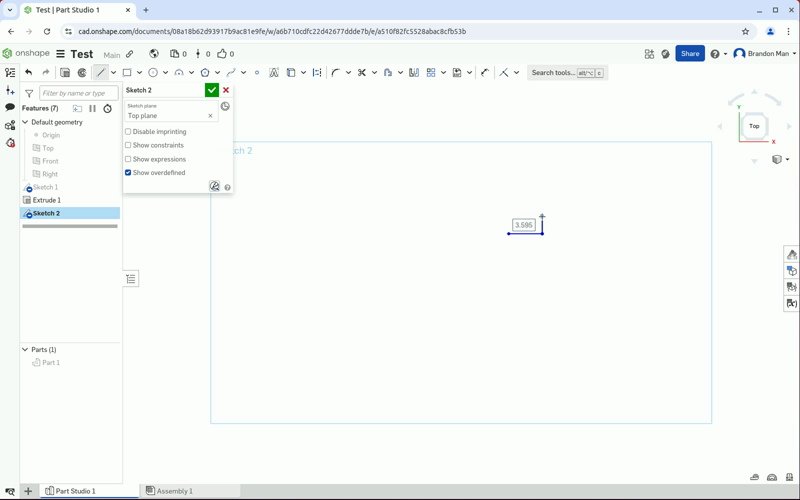
mouse_move(572, 216)
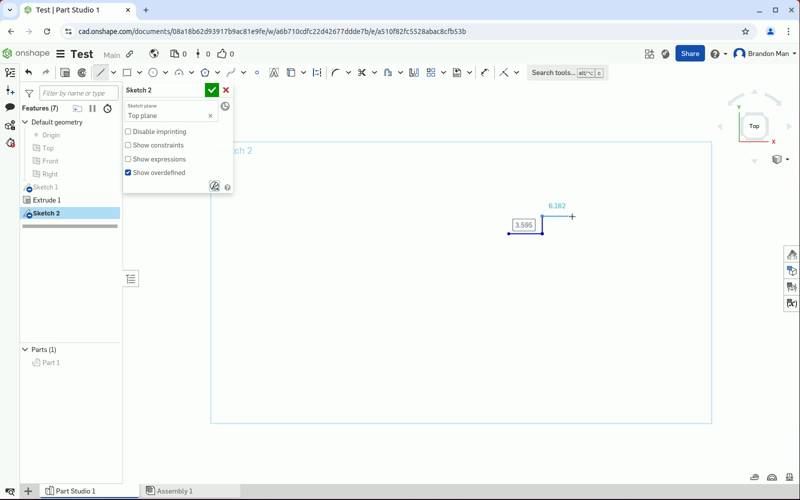
mouse_move(508, 216)
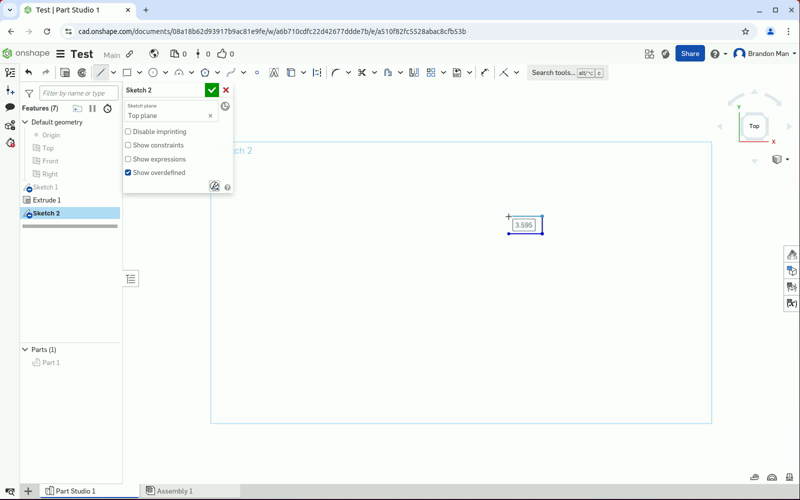
click(508, 216)
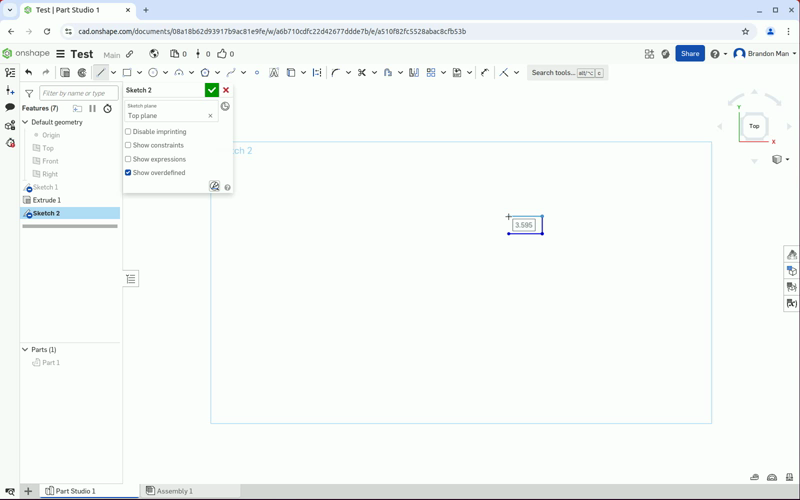
key_up(shift)
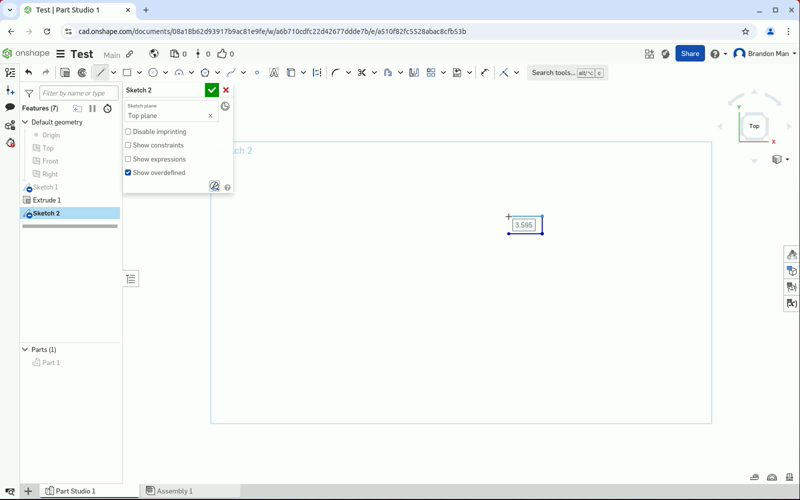
mouse_move(538, 216)
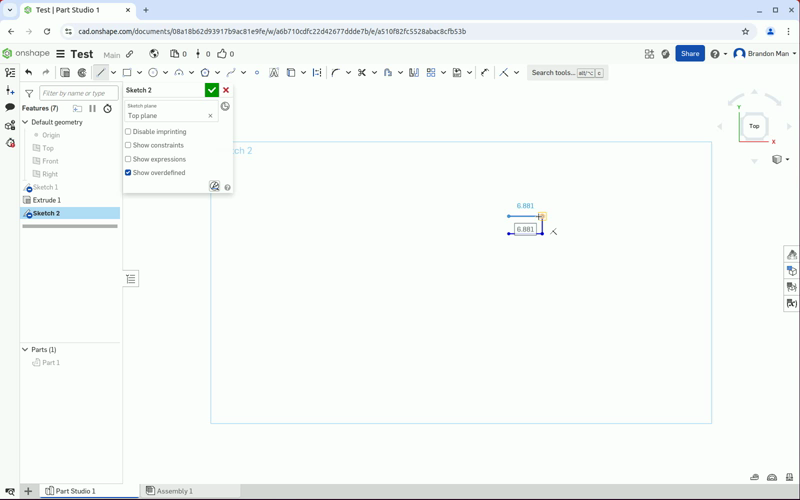
key_down(shift)
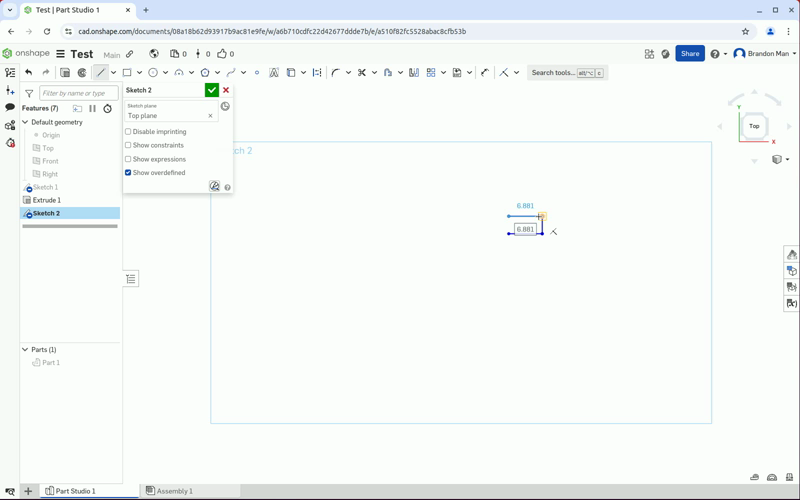
mouse_move(508, 233)
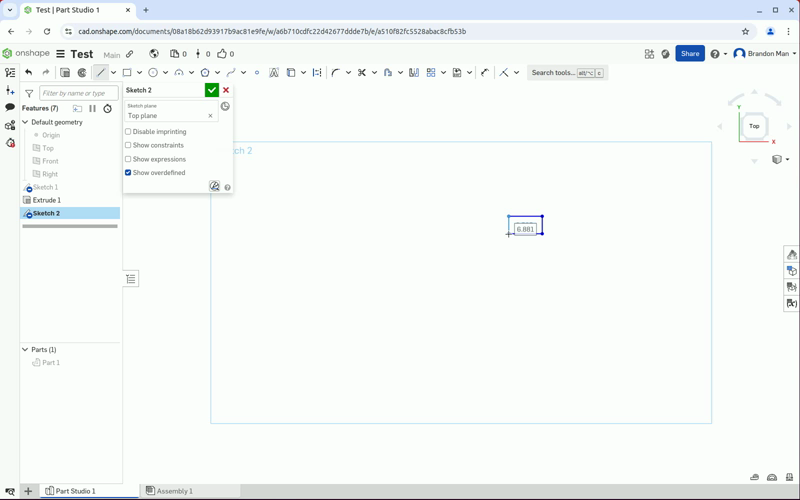
key_up(shift)
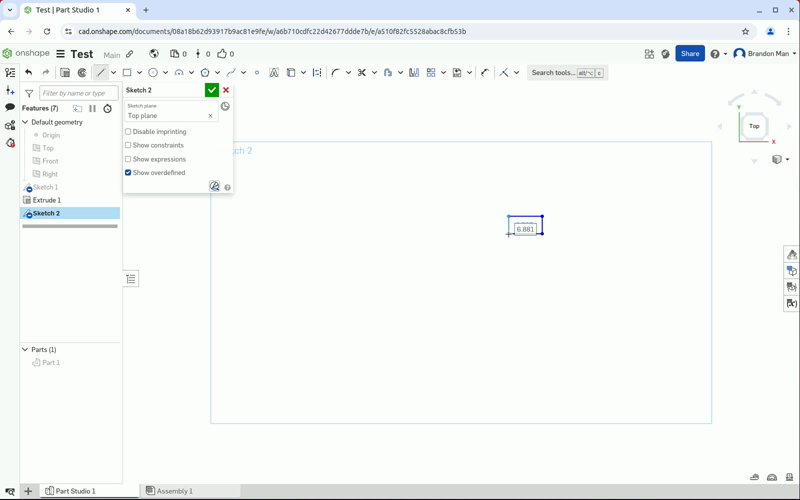
click(508, 233)
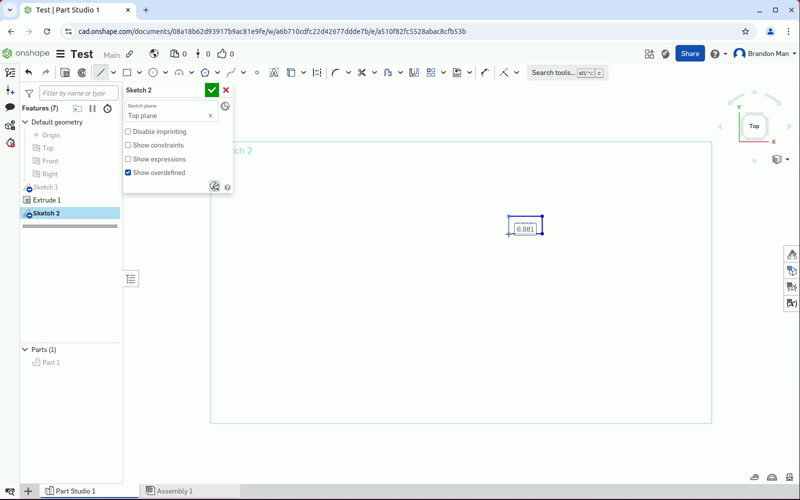
key(esc)
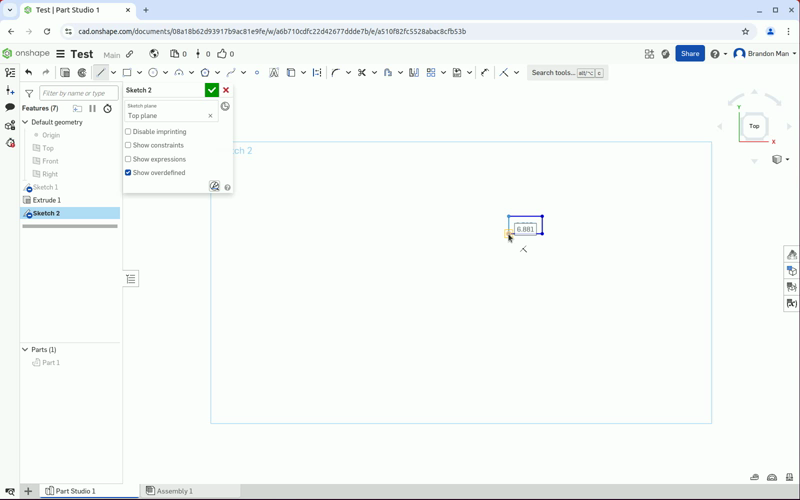
mouse_move(537, 223)
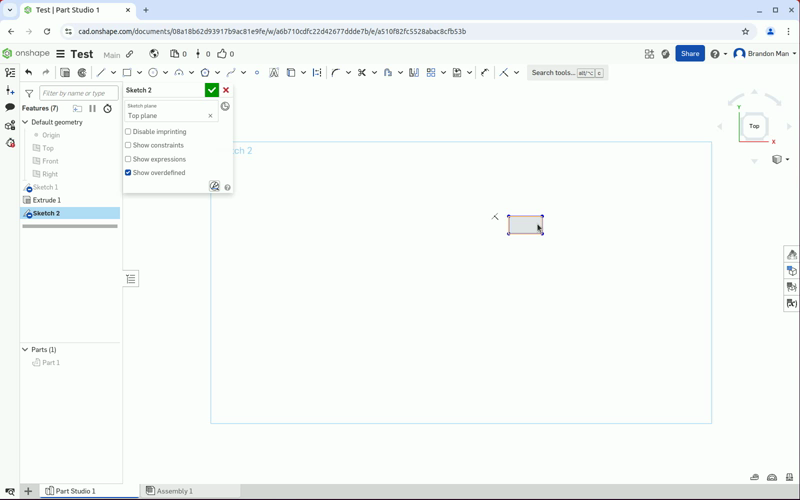
scroll(6)
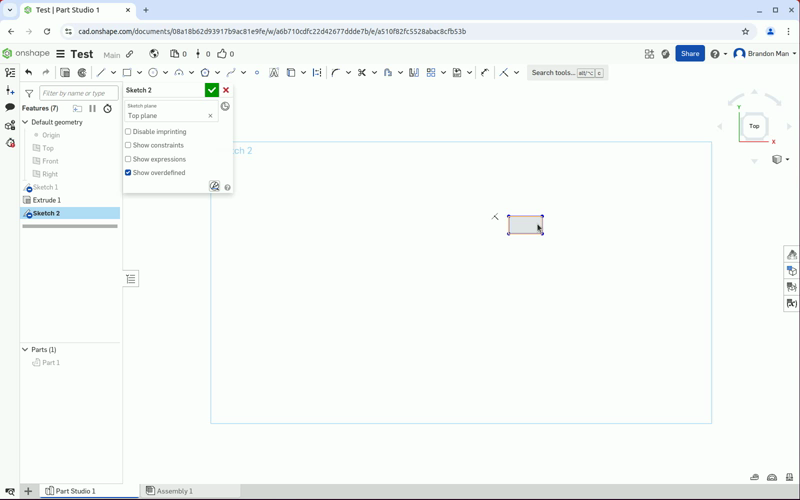
scroll(6)
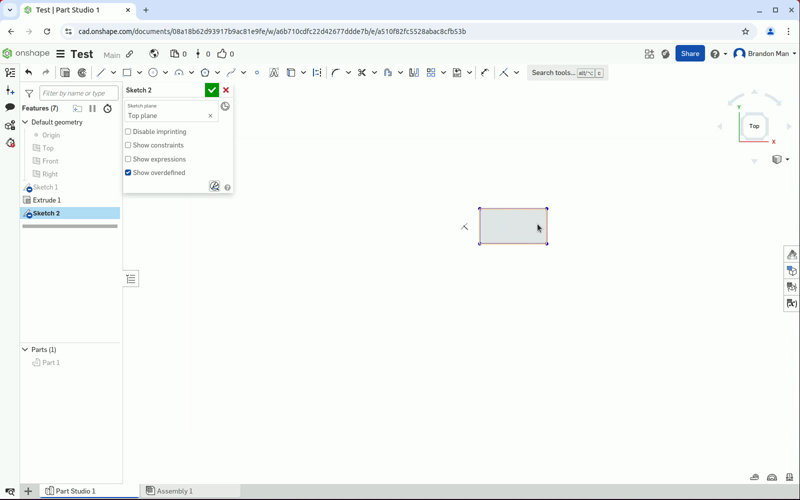
scroll(6)
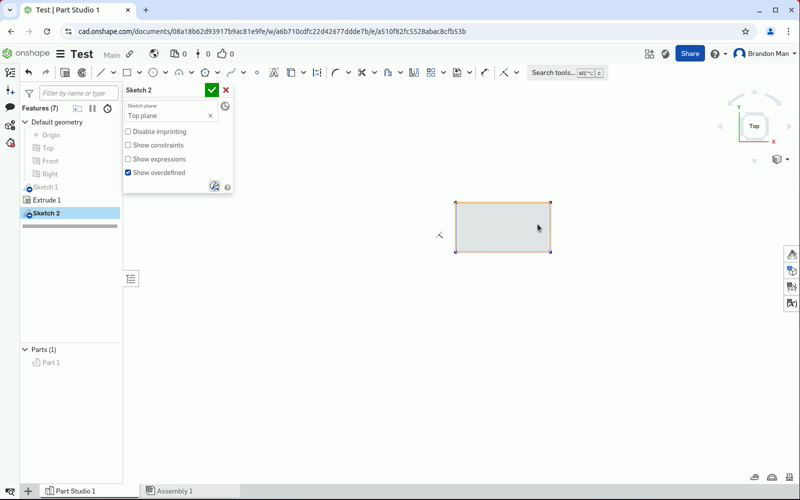
scroll(6)
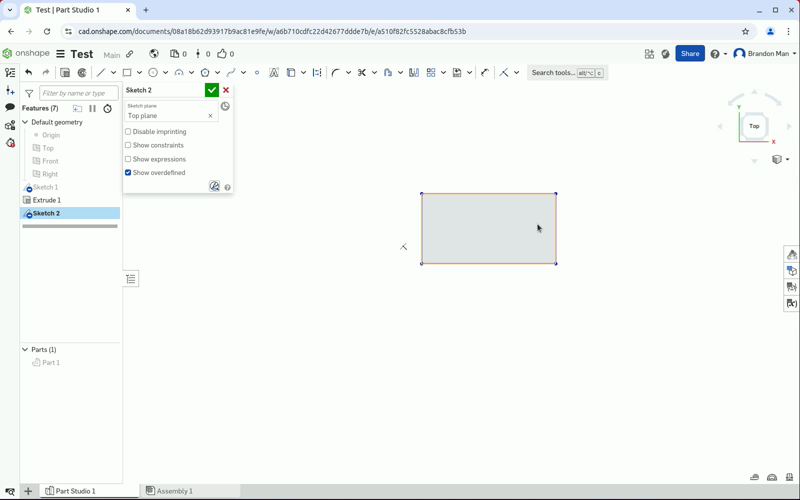
scroll(6)
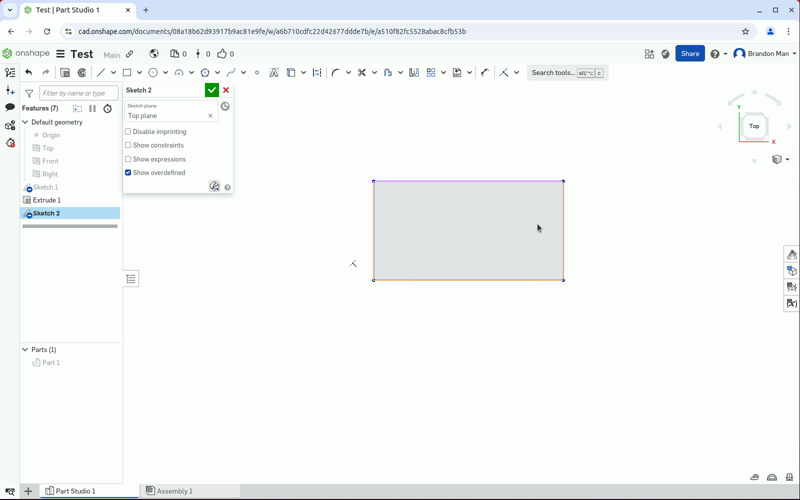
scroll(6)
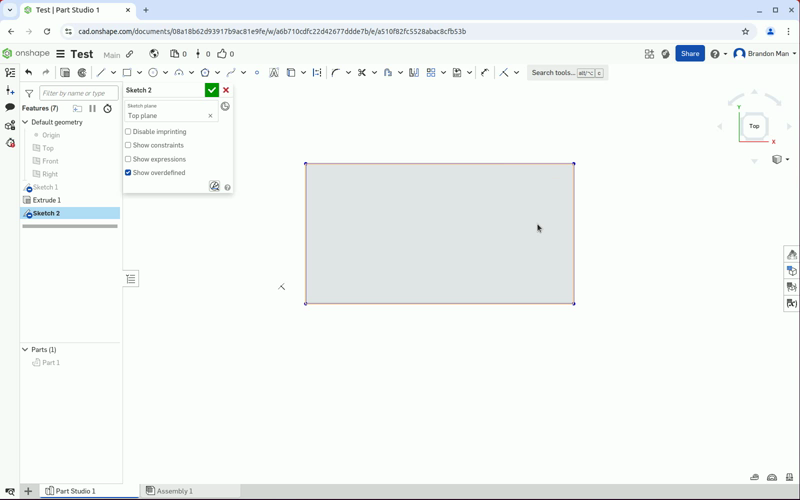
scroll(6)
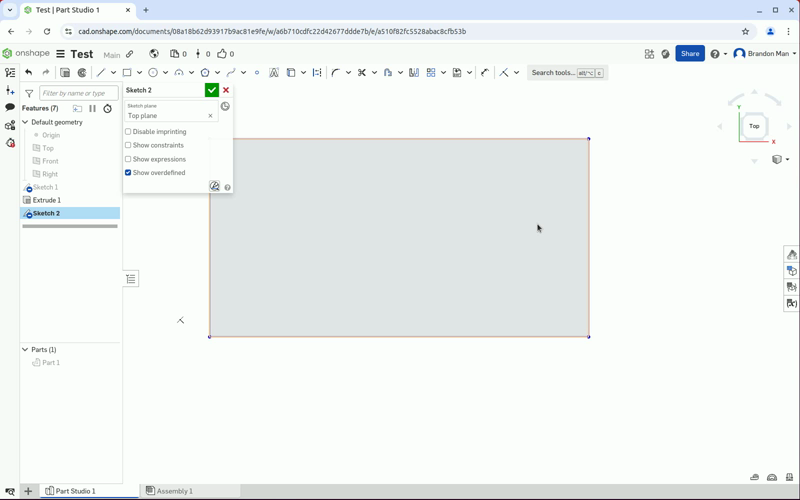
click(537, 223)
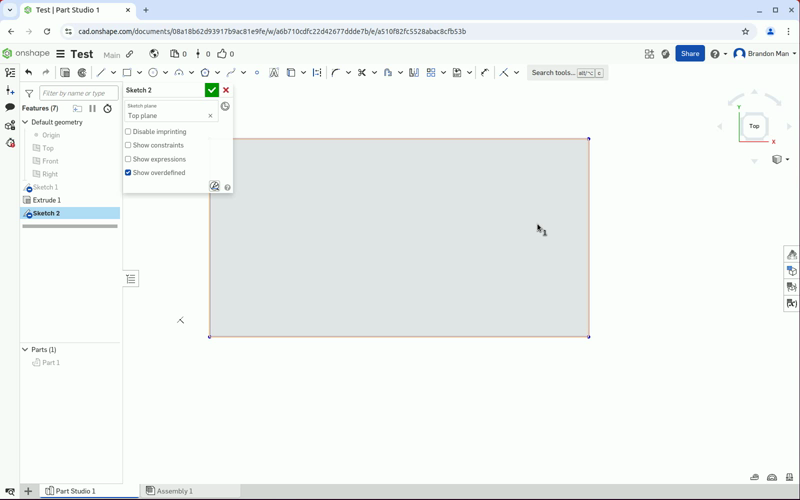
scroll(-6)
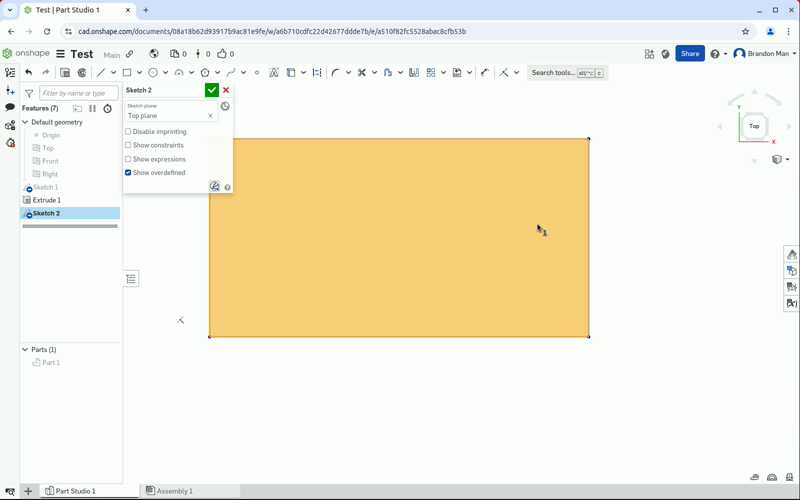
scroll(-6)
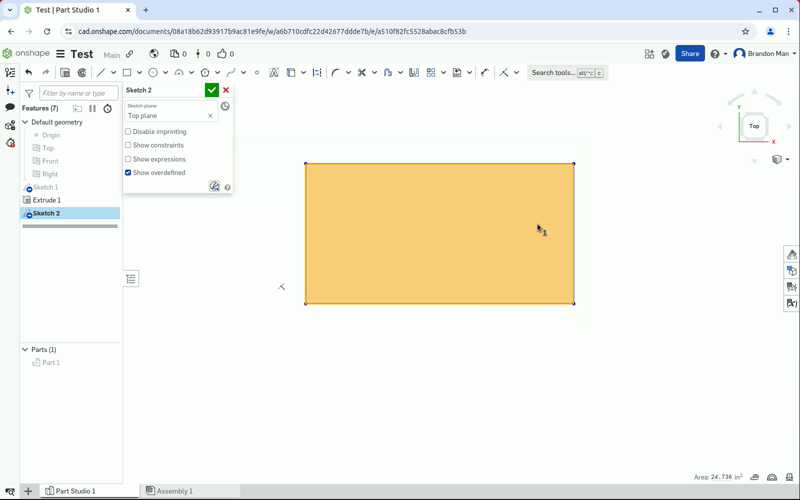
scroll(-6)
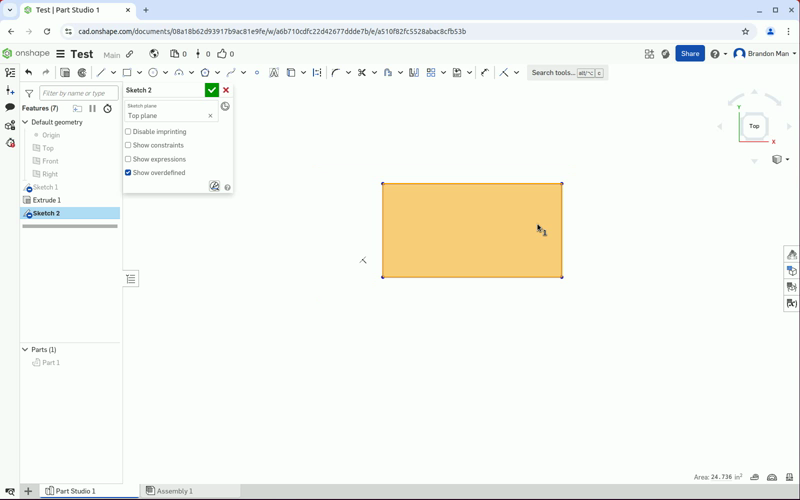
scroll(-6)
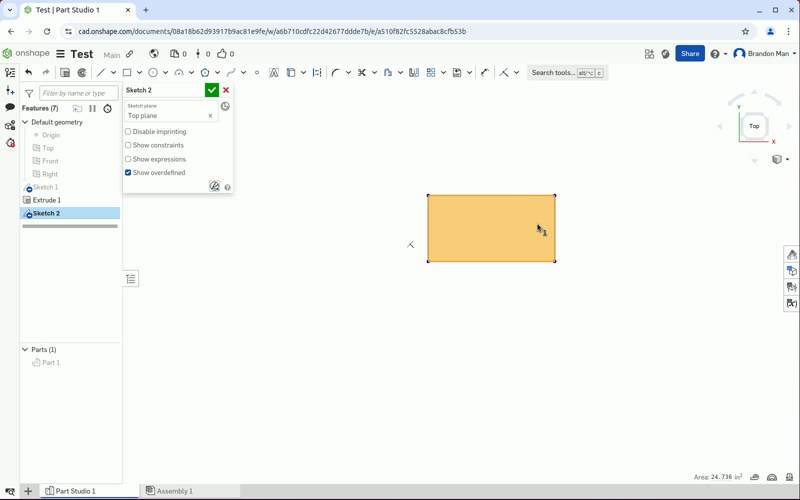
scroll(-6)
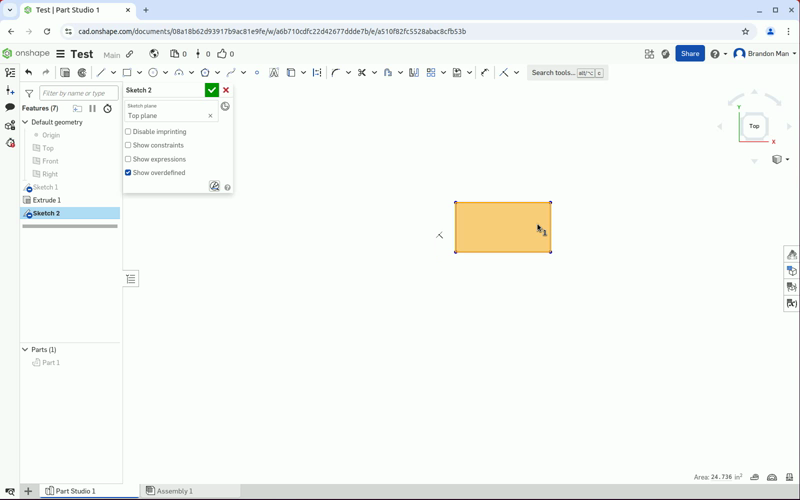
scroll(-6)
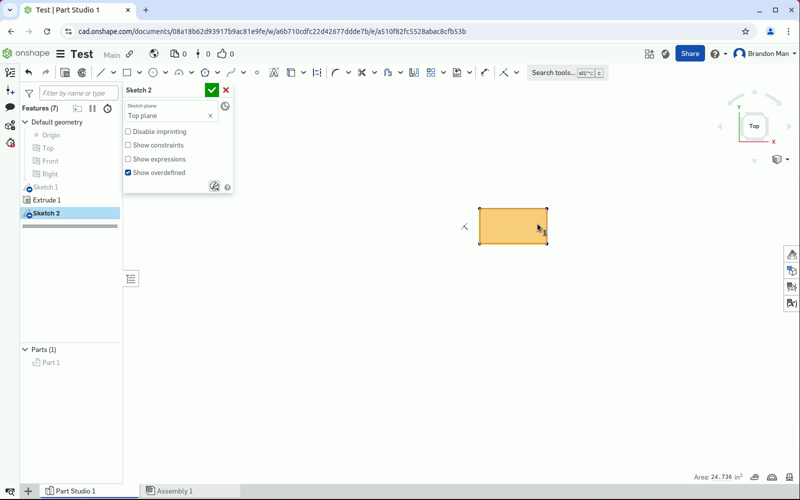
scroll(-6)
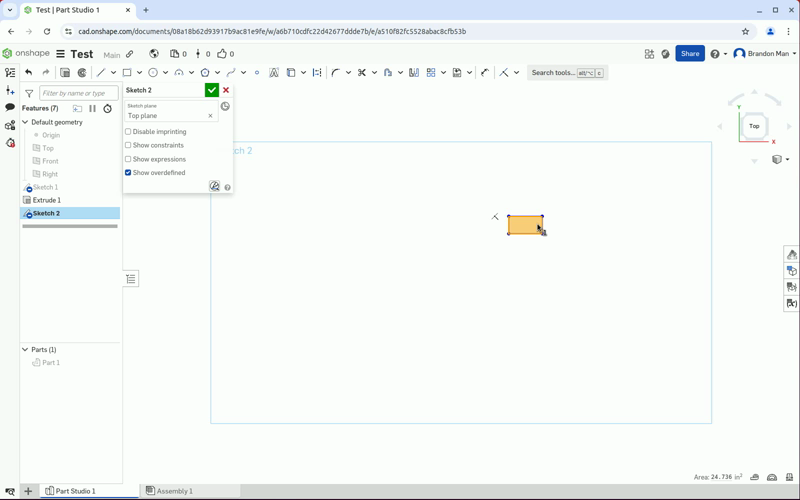
mouse_move(73, 352)
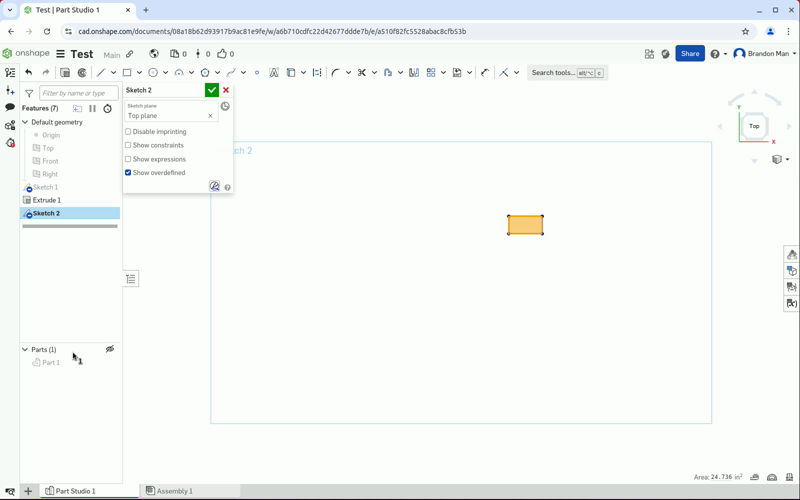
key(shift+y)
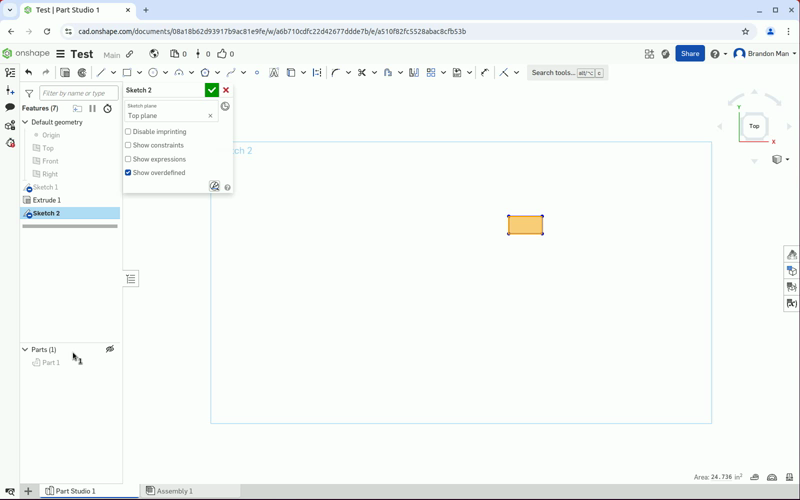
key(shift+e)
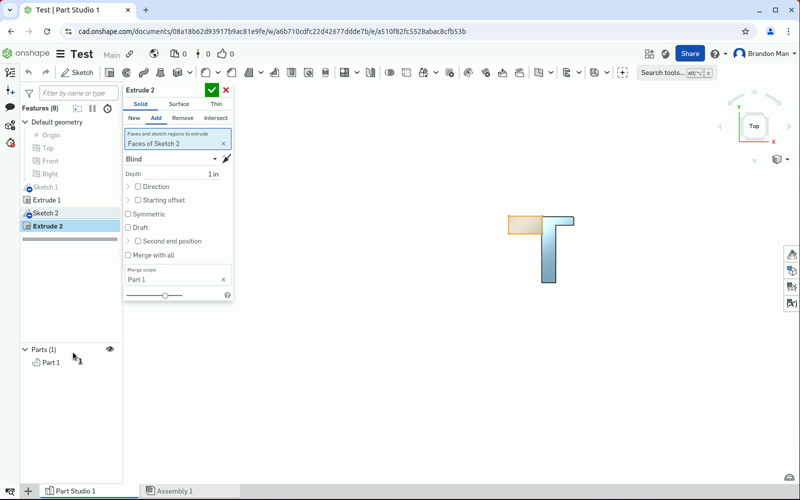
mouse_move(143, 106)
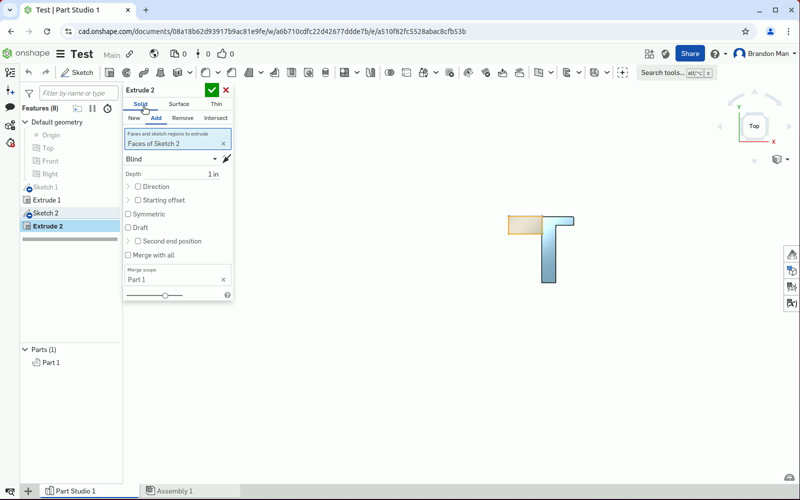
click(143, 106)
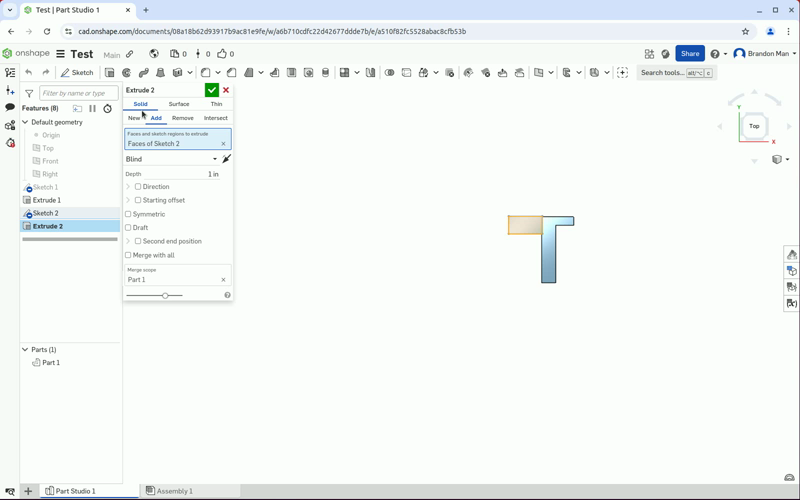
mouse_move(137, 120)
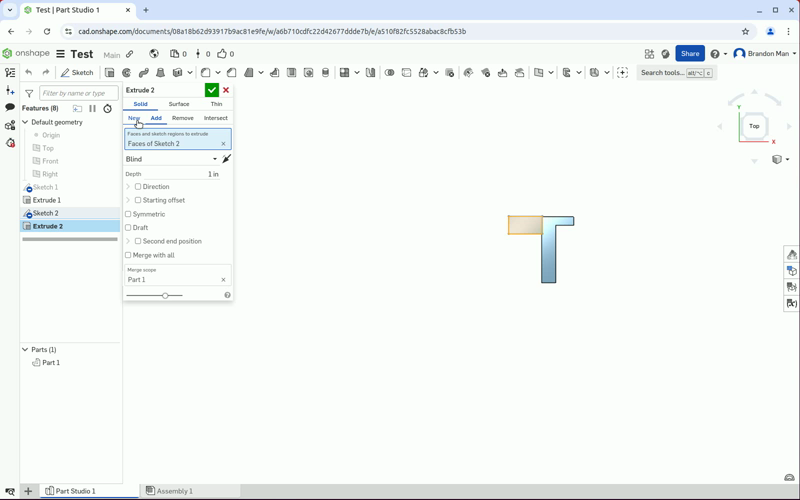
click(137, 120)
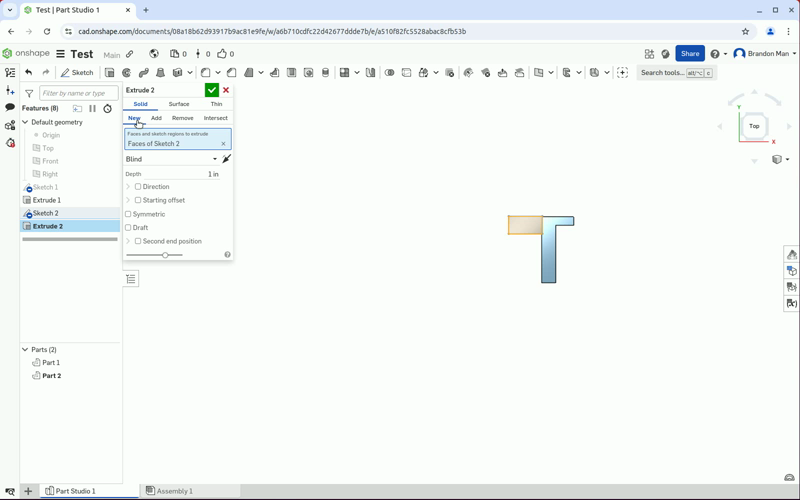
key(tab, 4)
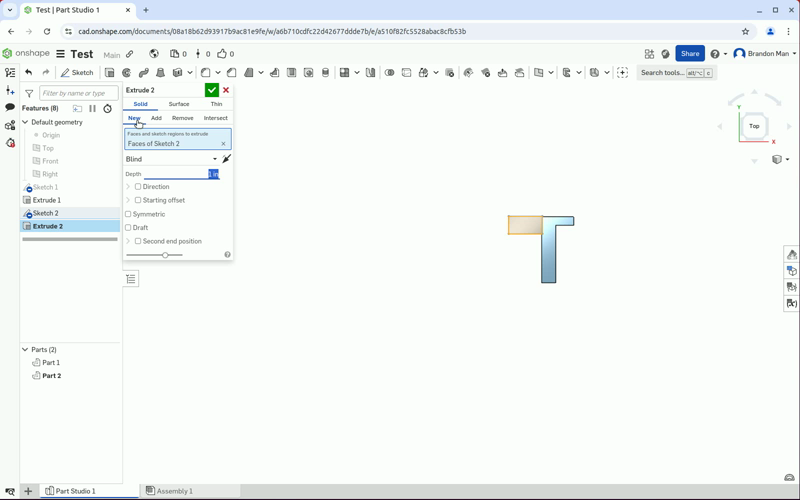
text(-0.241)
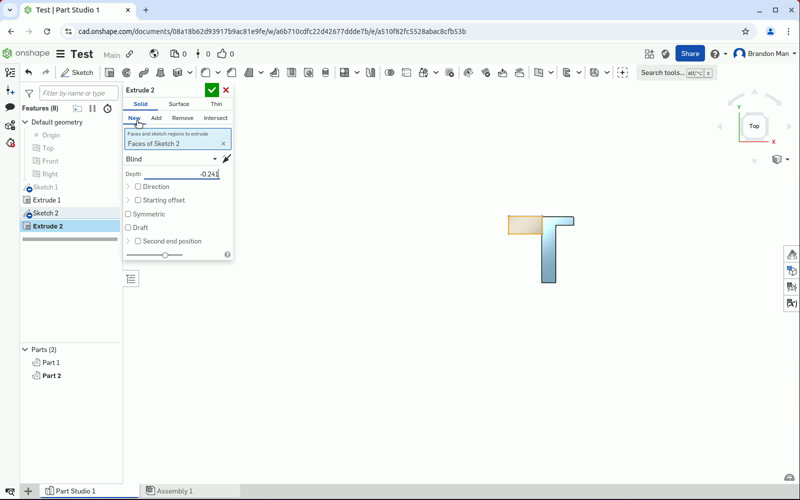
key(enter)
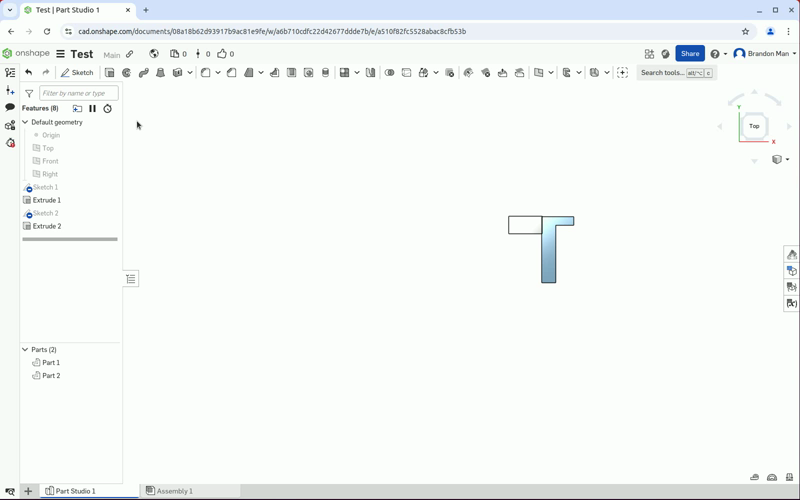
key(shift+h)
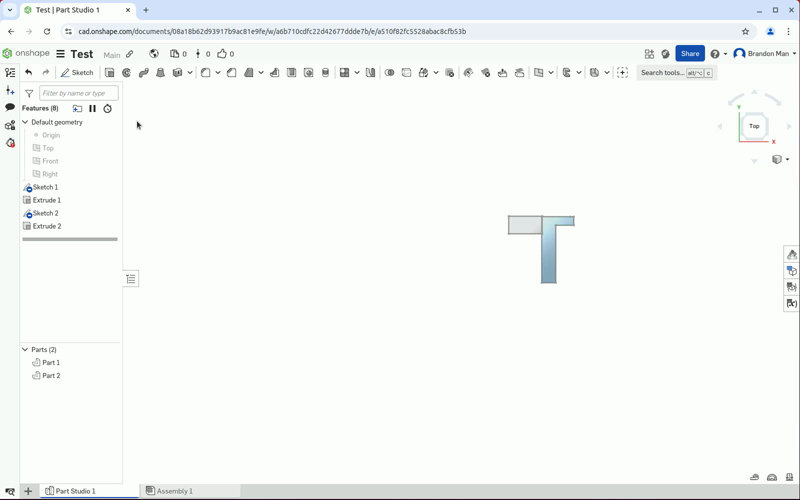
key(shift+h)
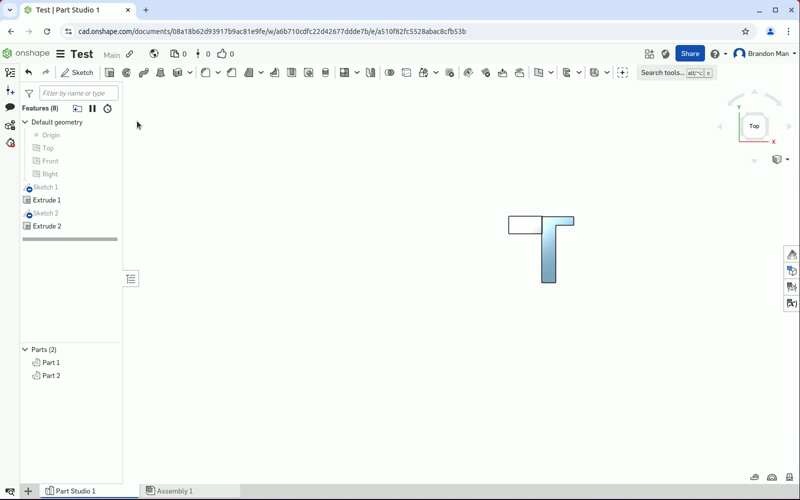
mouse_move(73, 189)
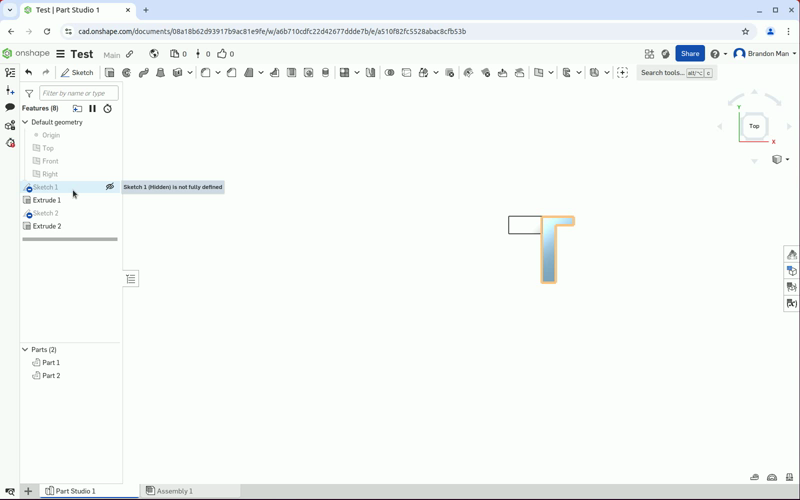
click(73, 189)
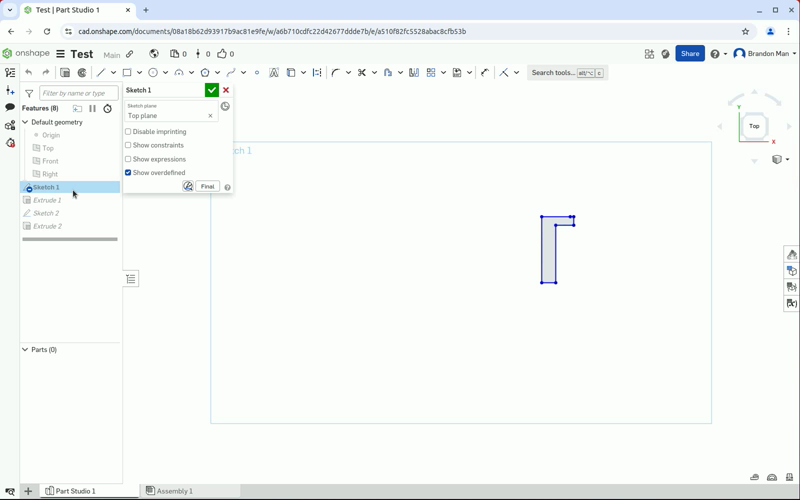
mouse_move(229, 92)
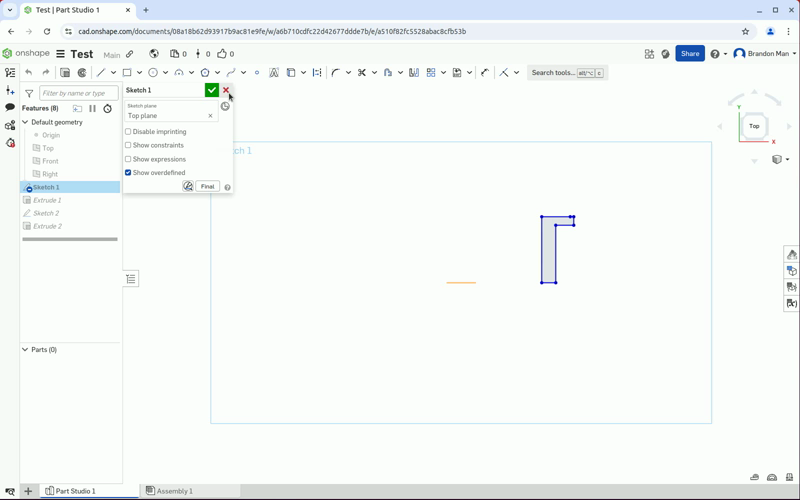
click(229, 92)
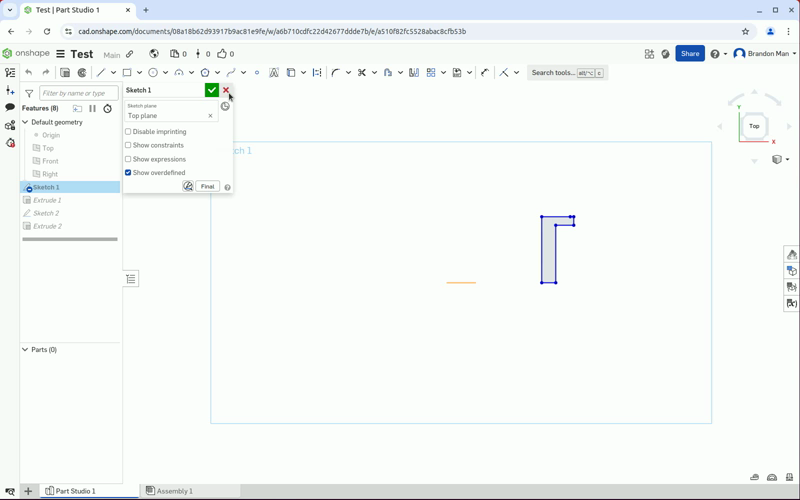
key(shift+s)
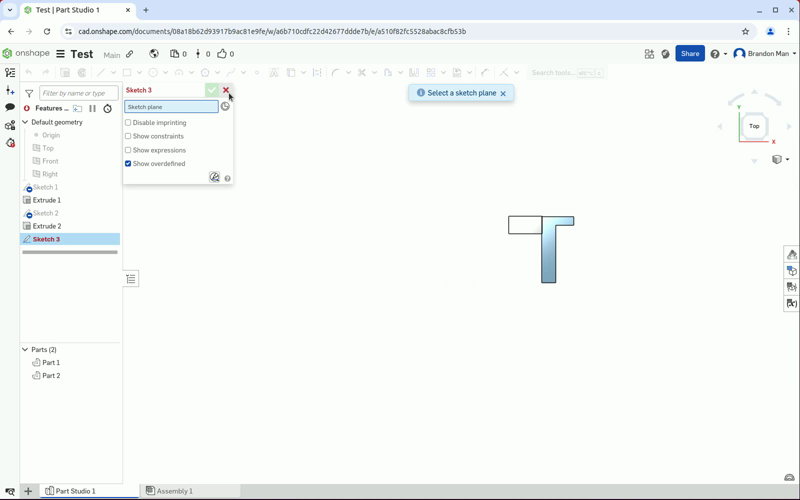
mouse_move(73, 150)
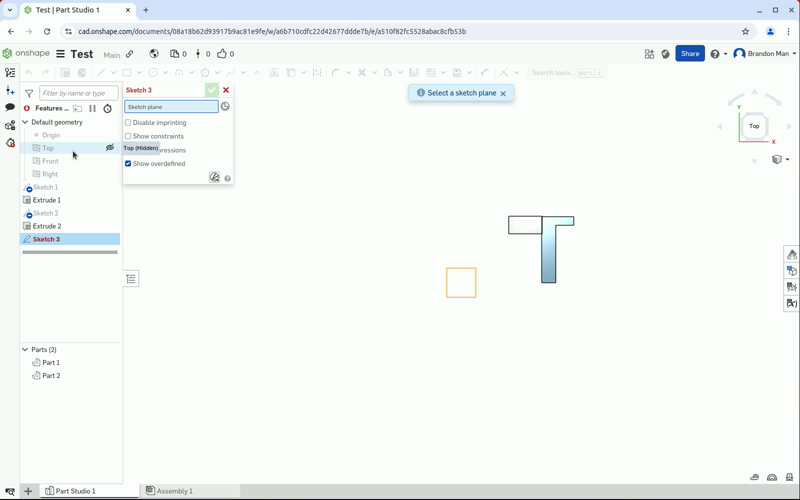
click(73, 150)
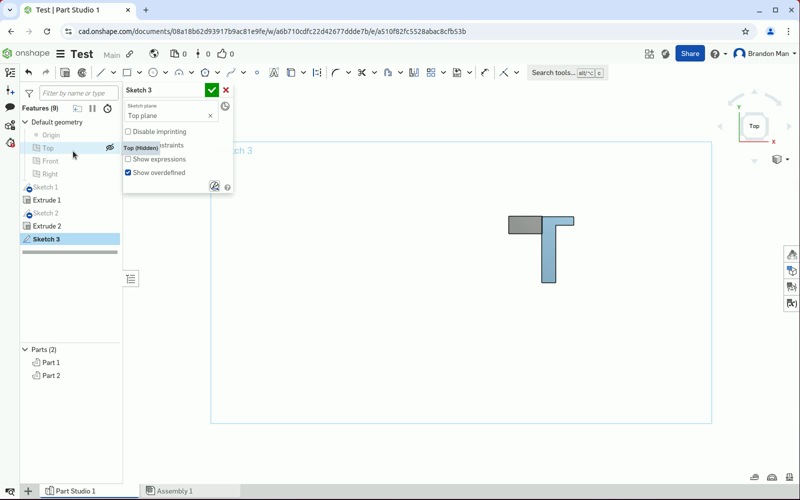
mouse_move(73, 352)
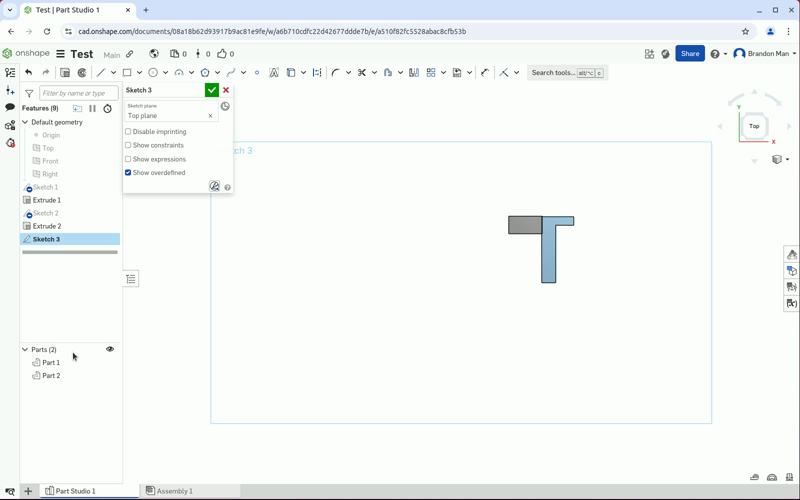
key(y)
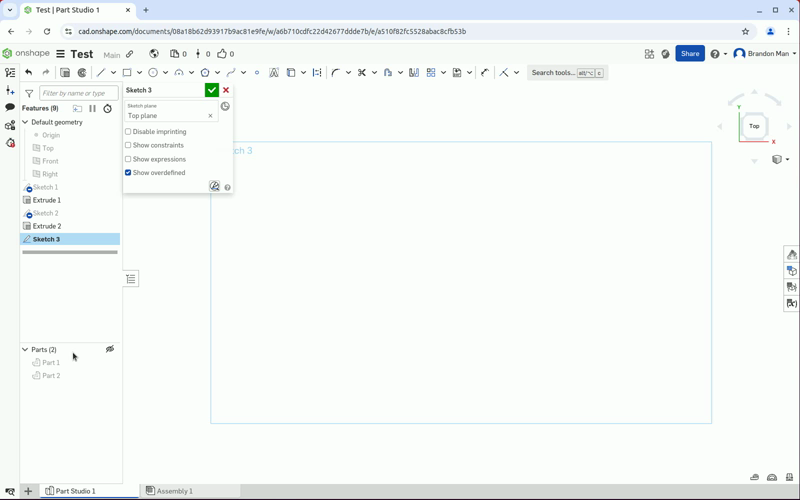
key(l)
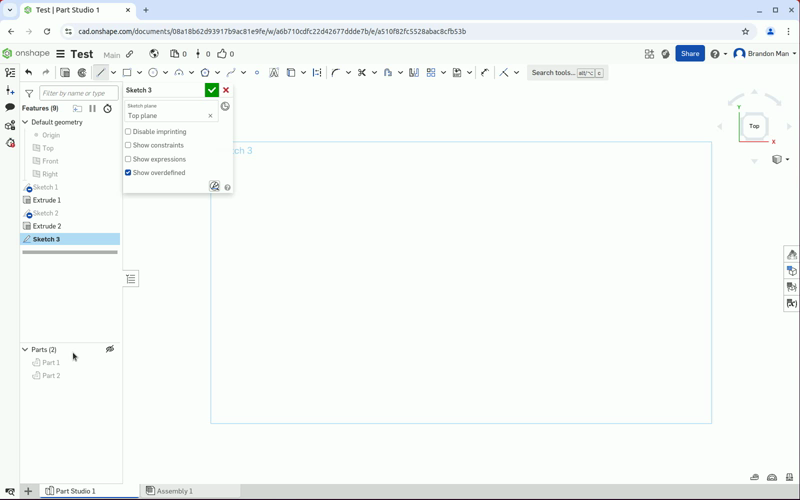
key_down(shift)
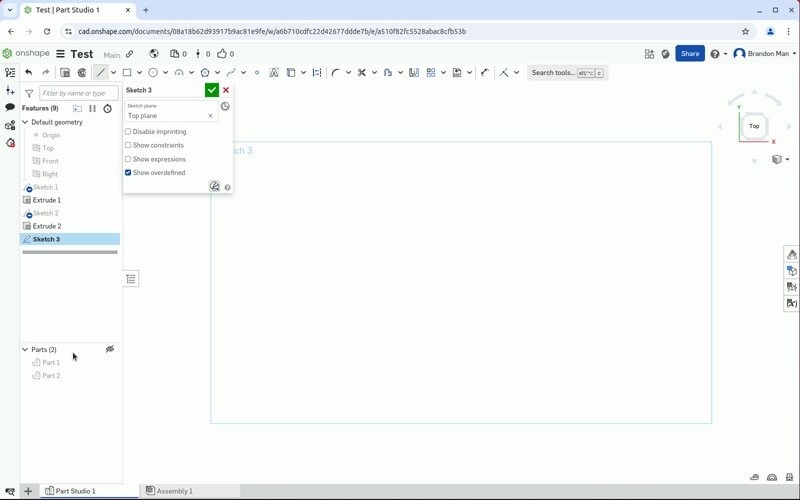
mouse_move(555, 233)
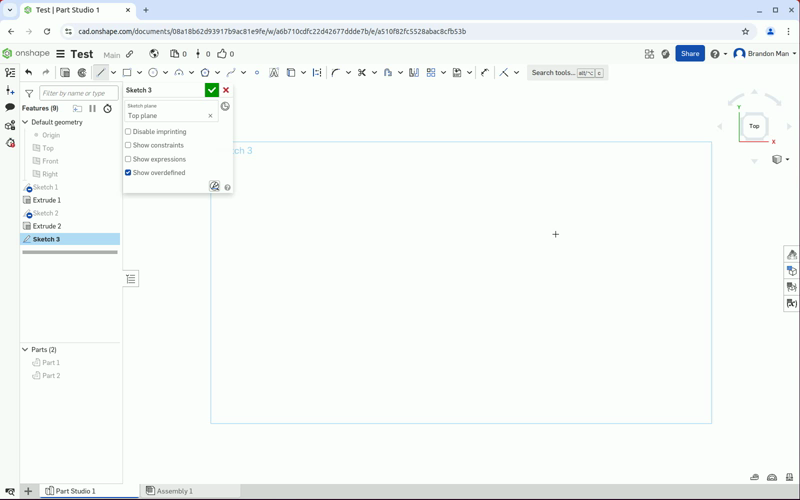
click(555, 233)
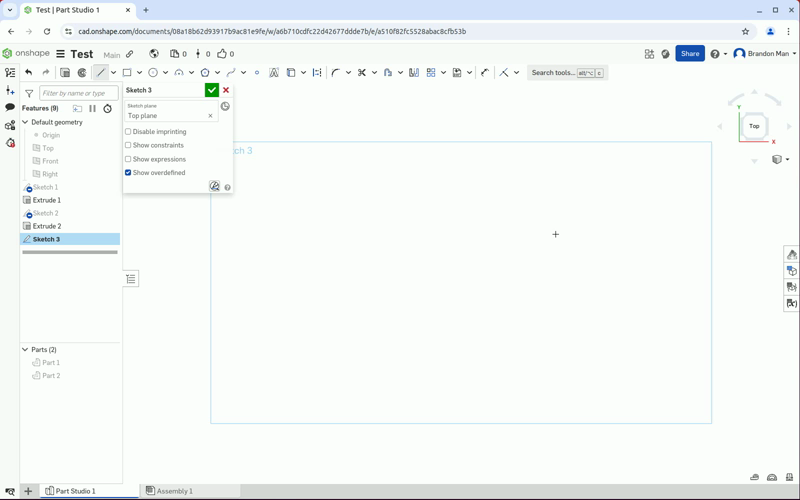
key_up(shift)
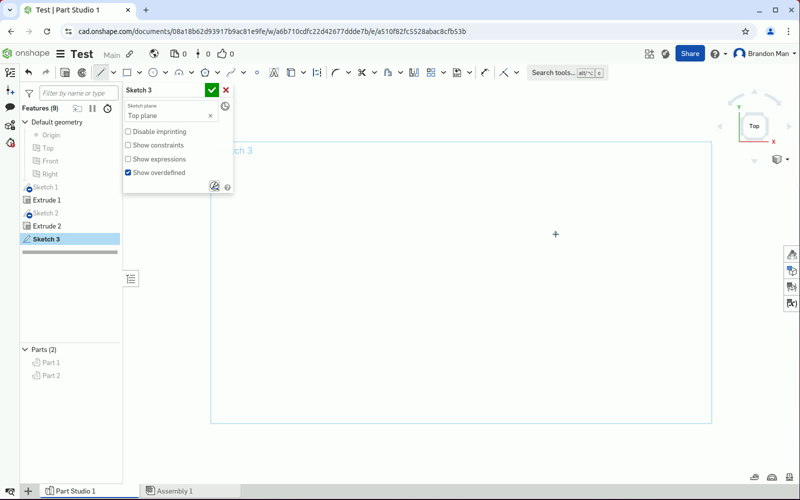
key_down(shift)
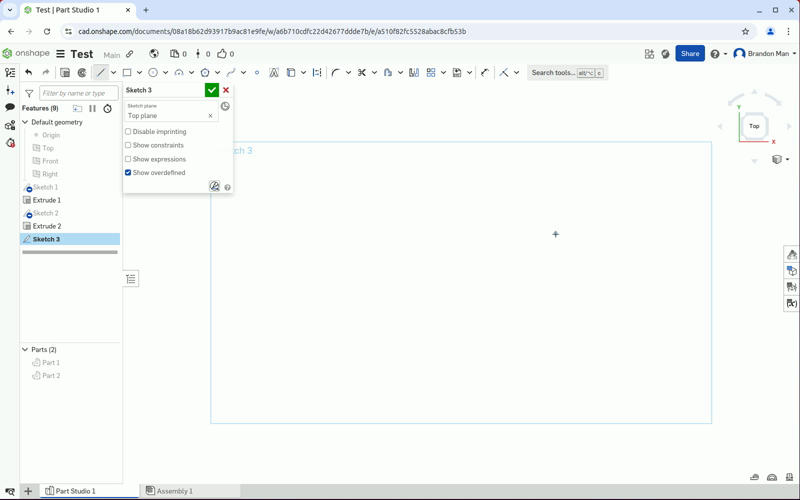
mouse_move(585, 233)
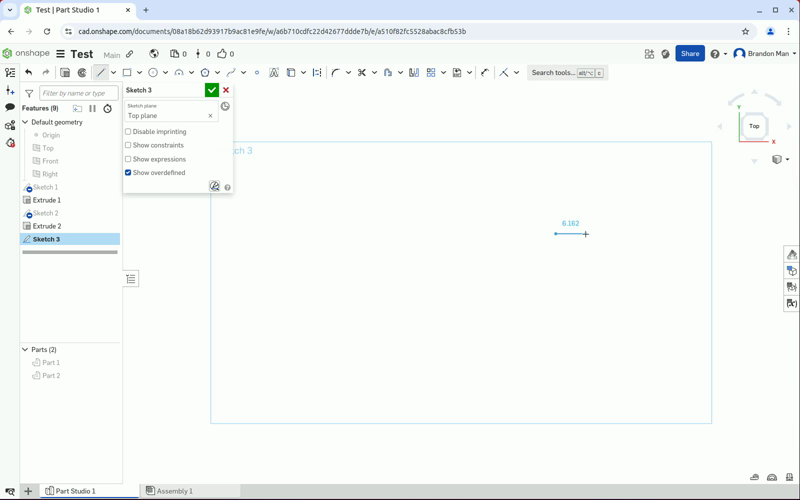
mouse_move(574, 233)
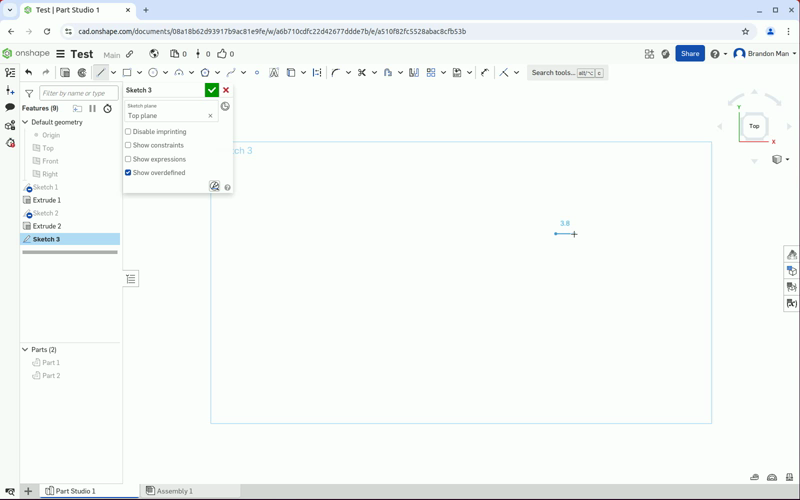
click(574, 233)
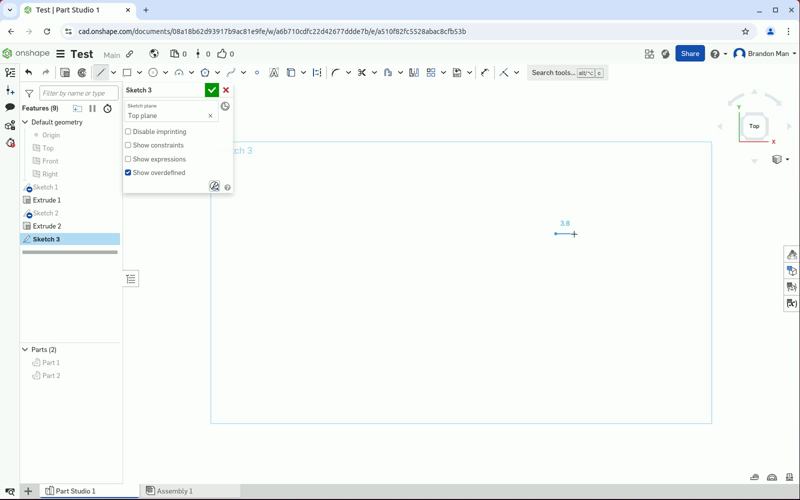
key_up(shift)
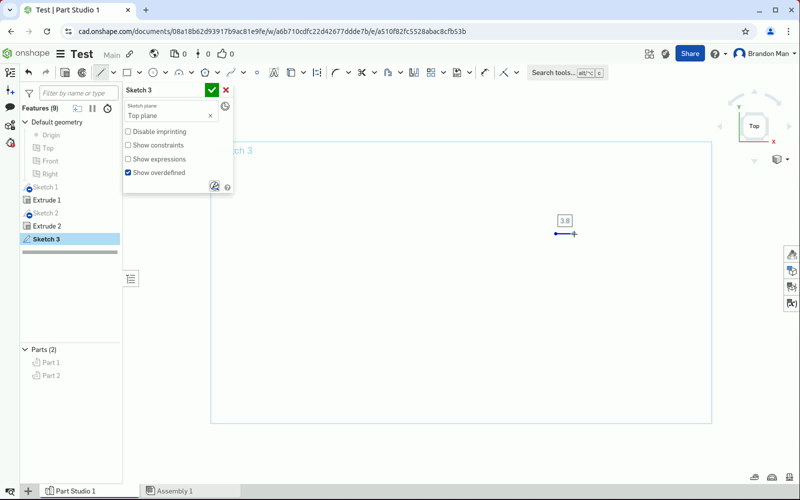
key_down(shift)
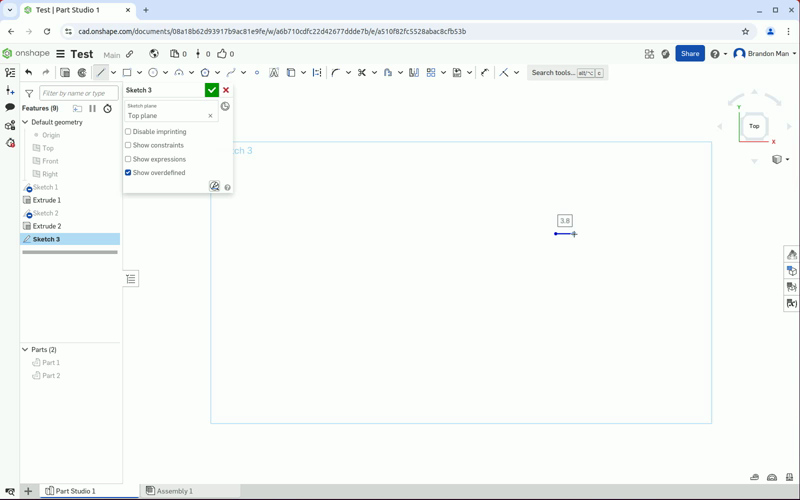
mouse_move(589, 233)
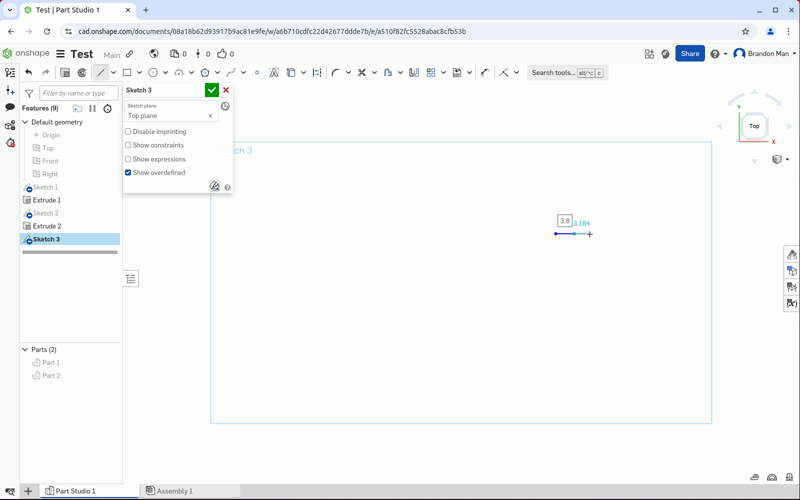
mouse_move(574, 224)
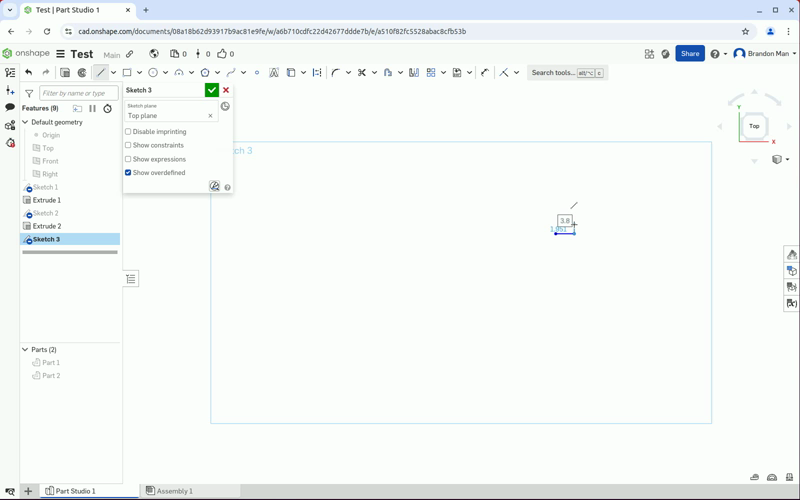
click(574, 224)
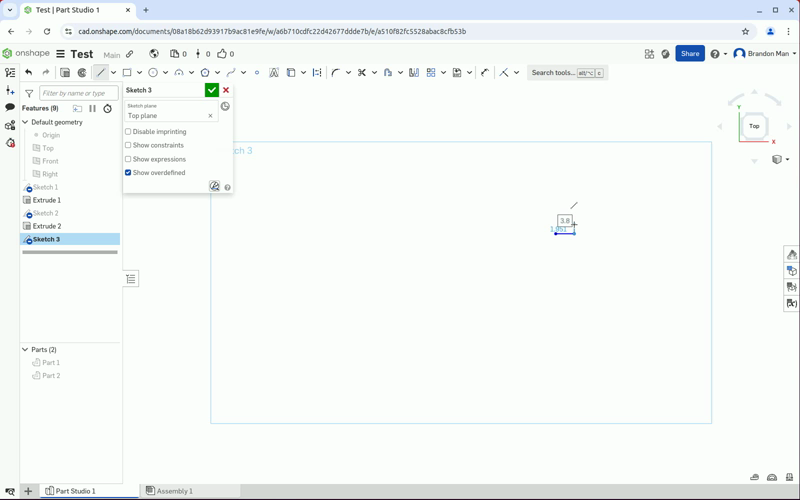
key_up(shift)
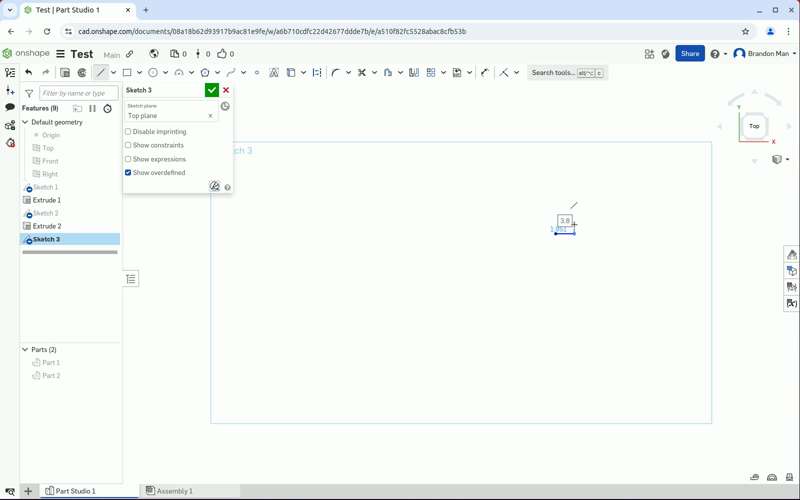
key_down(shift)
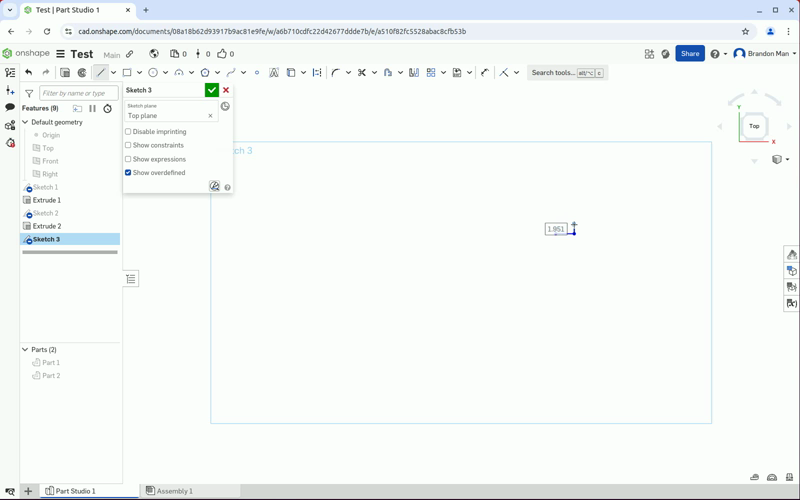
mouse_move(589, 224)
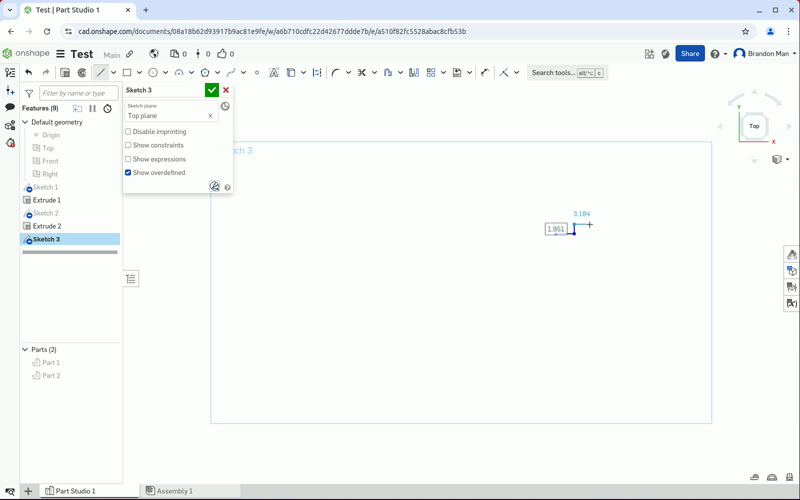
mouse_move(555, 224)
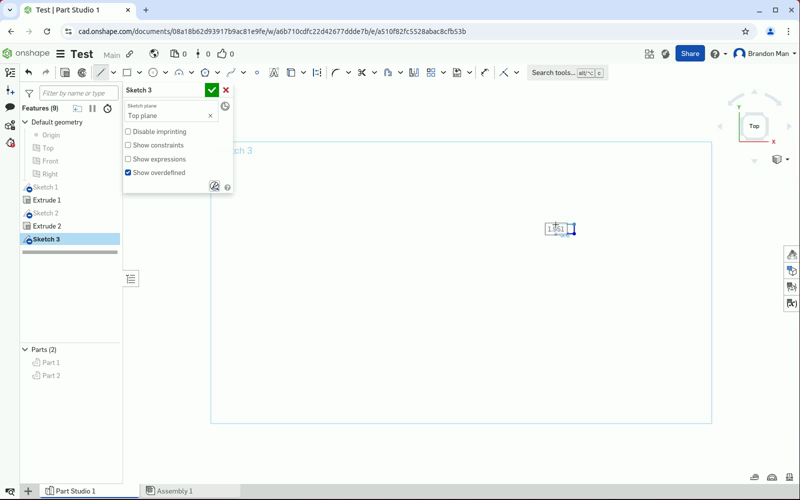
click(555, 224)
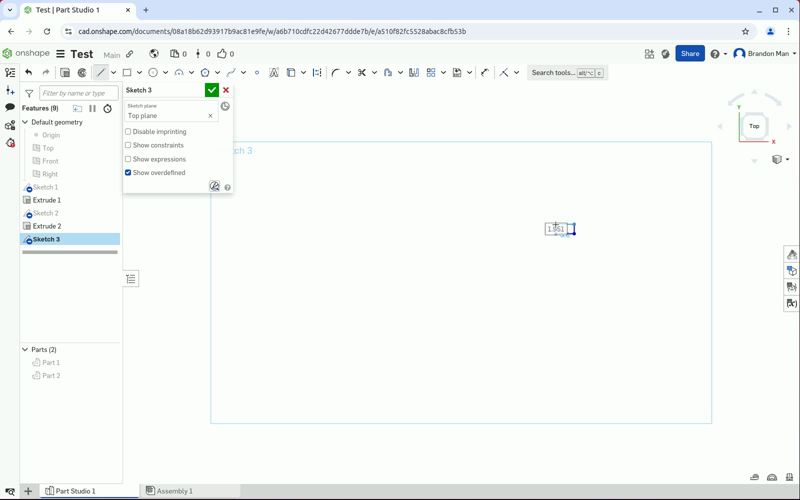
key_up(shift)
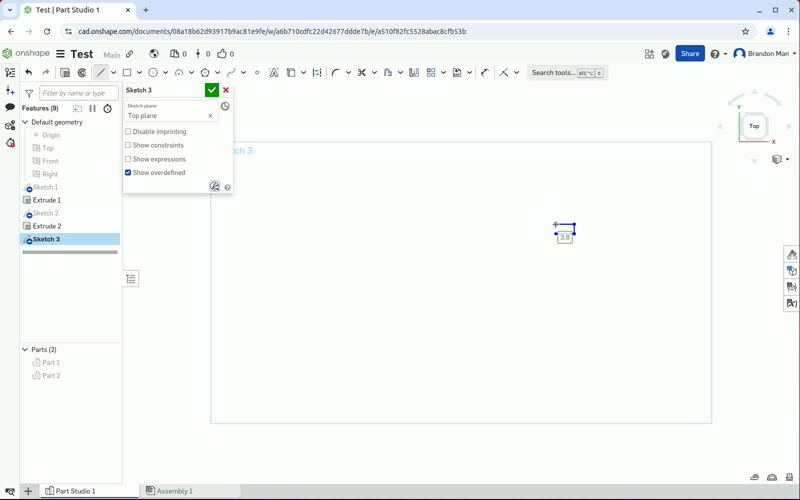
mouse_move(585, 224)
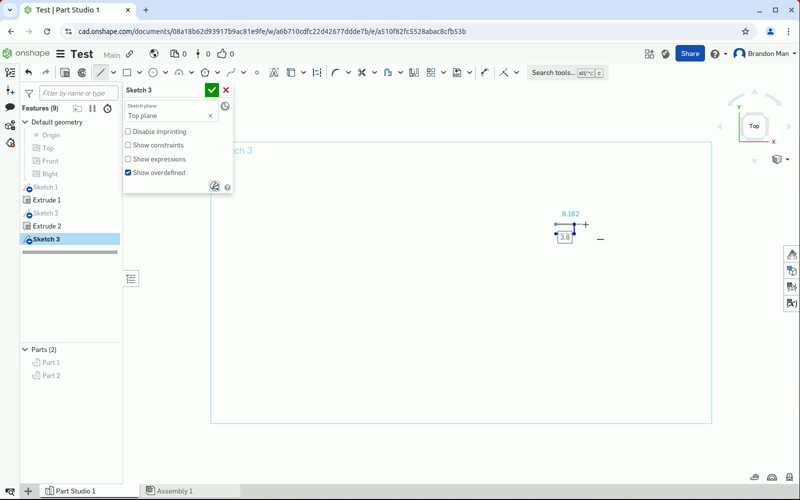
key_down(shift)
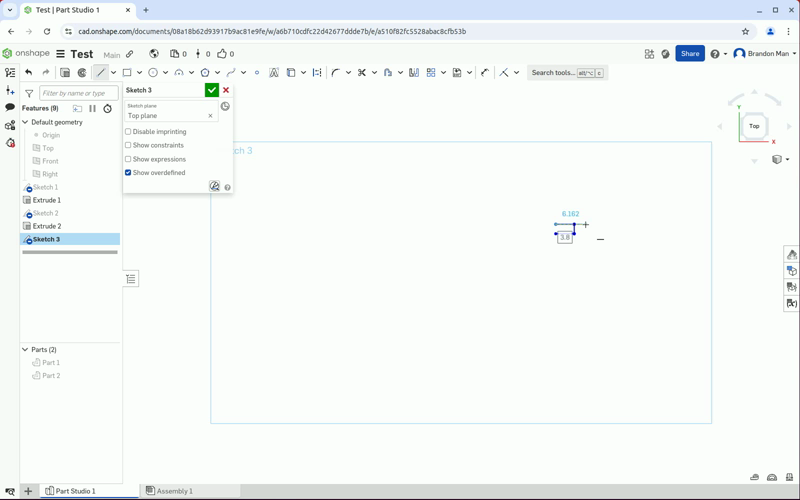
mouse_move(555, 233)
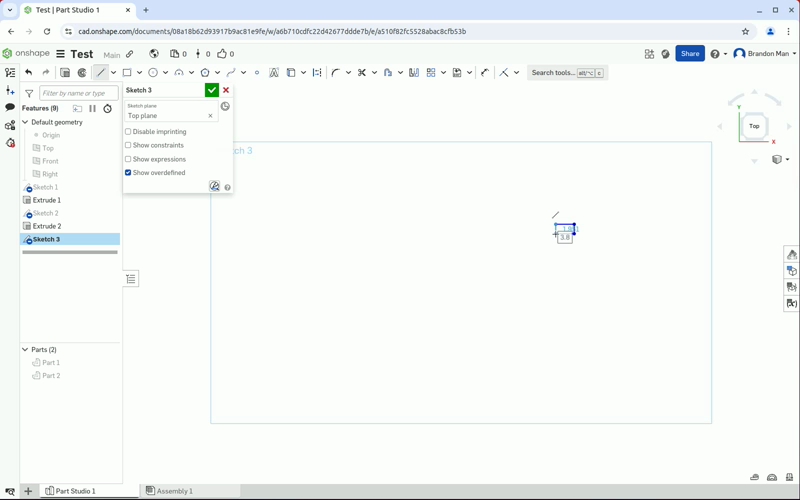
key_up(shift)
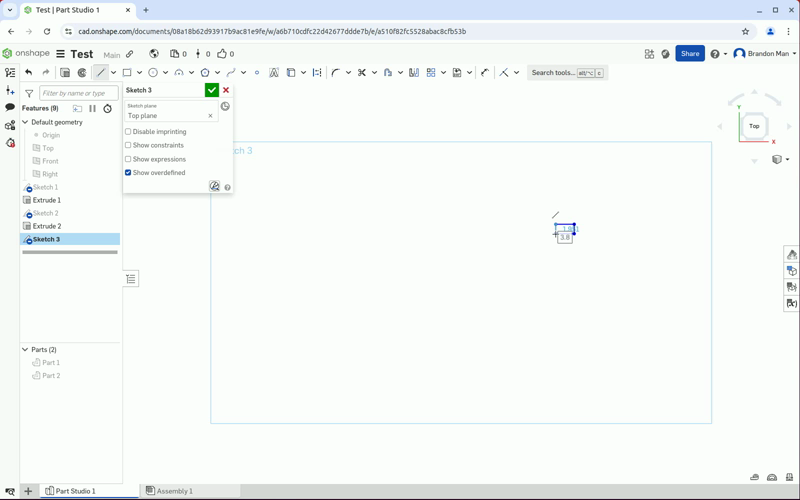
click(555, 233)
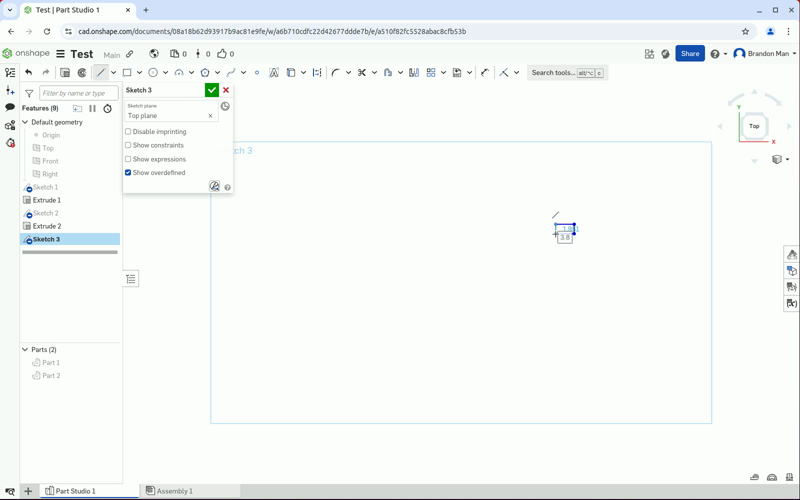
key(esc)
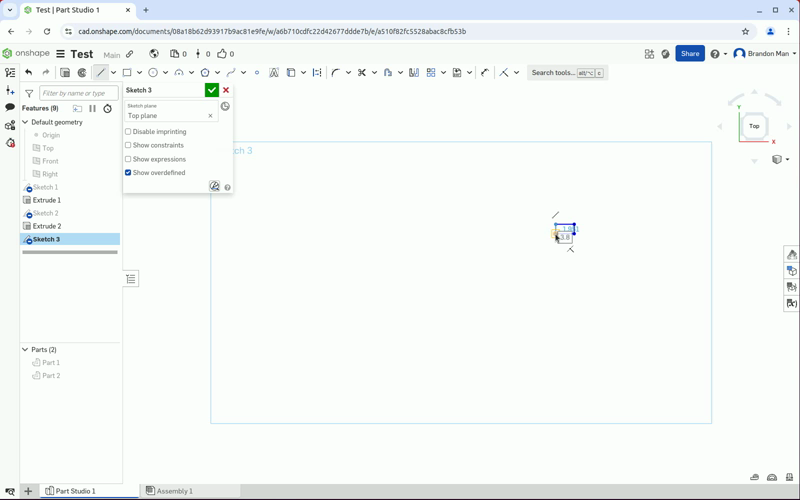
mouse_move(559, 229)
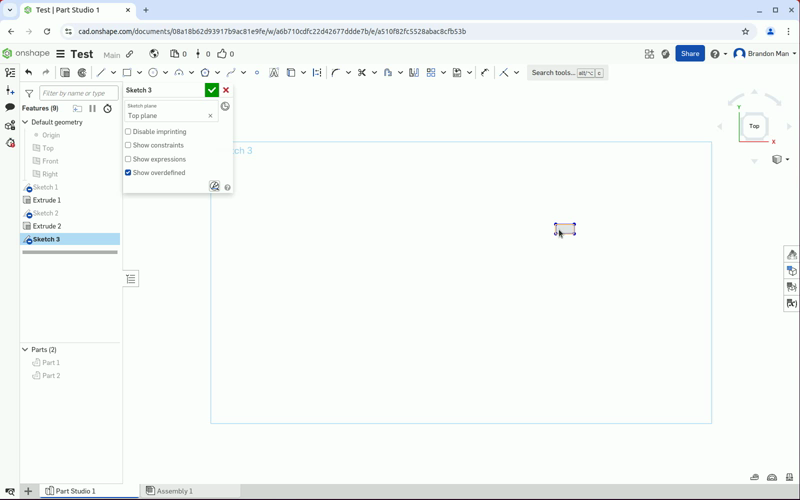
scroll(6)
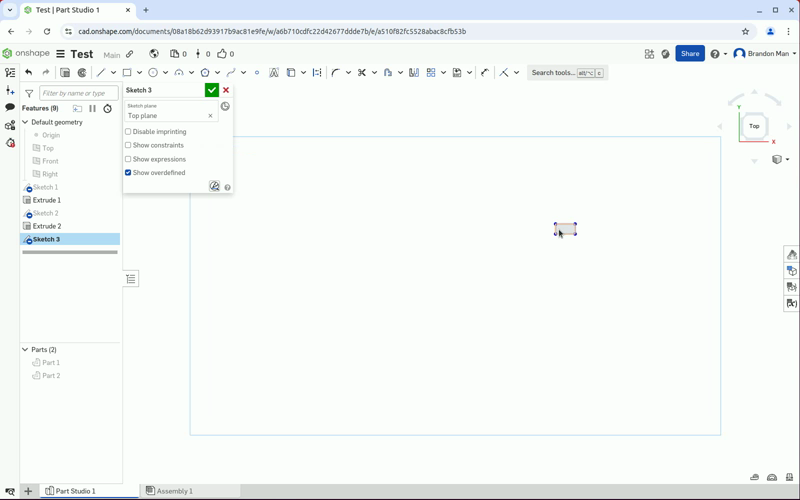
scroll(6)
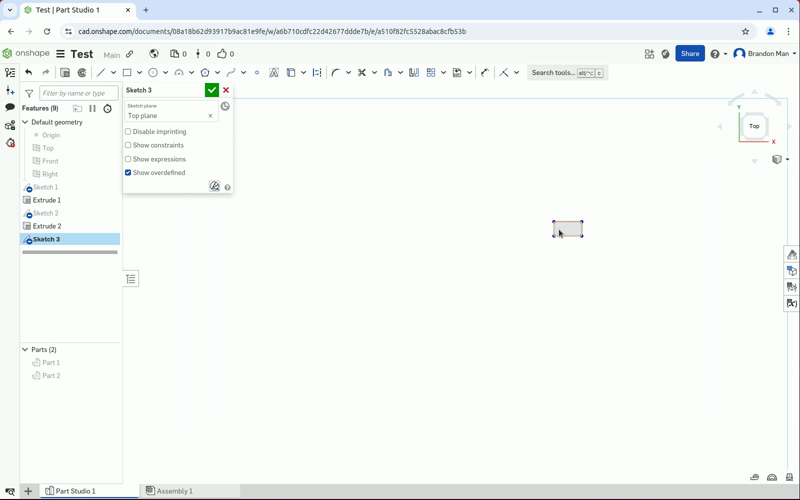
scroll(6)
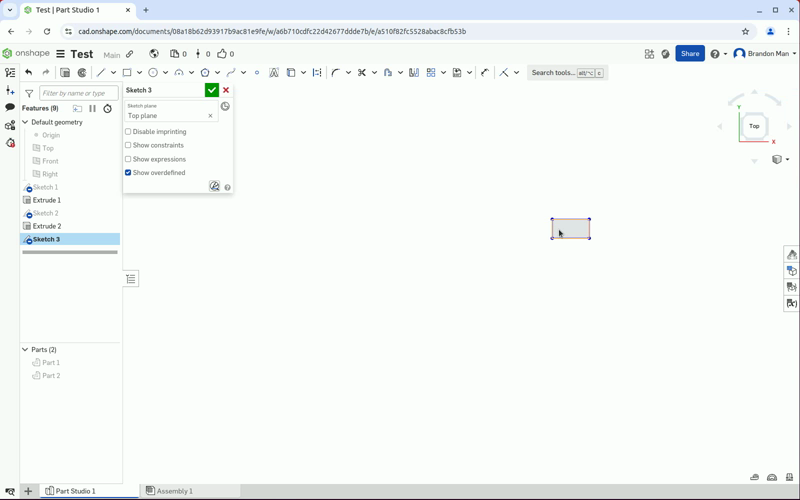
scroll(6)
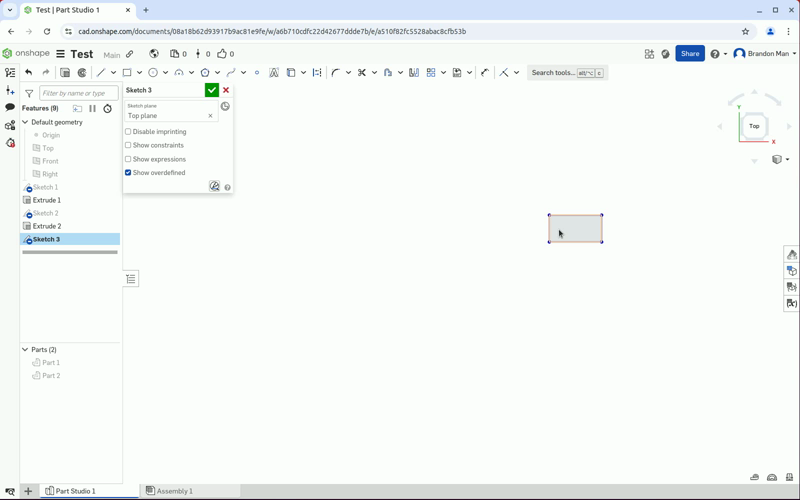
scroll(6)
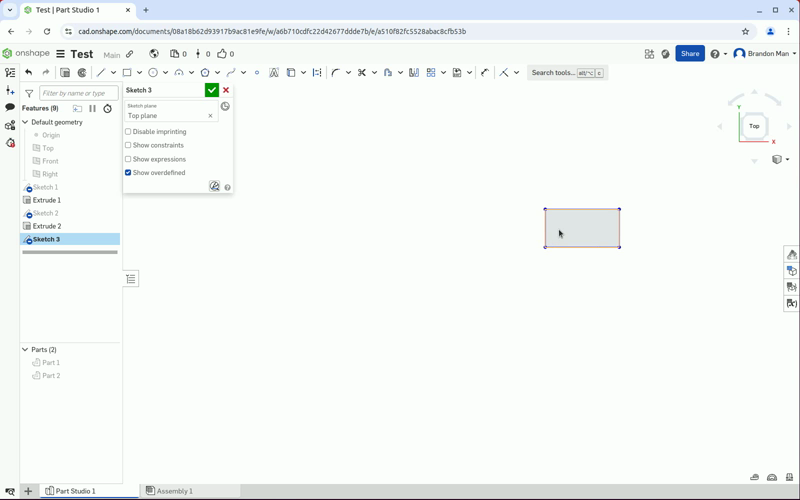
scroll(6)
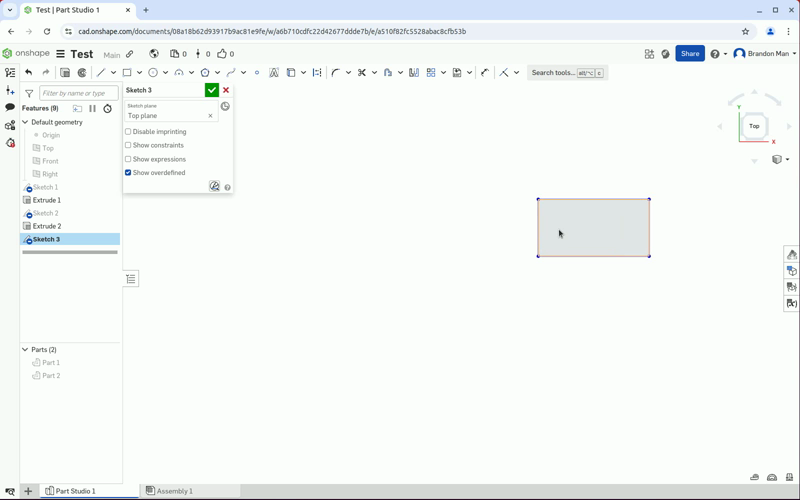
scroll(6)
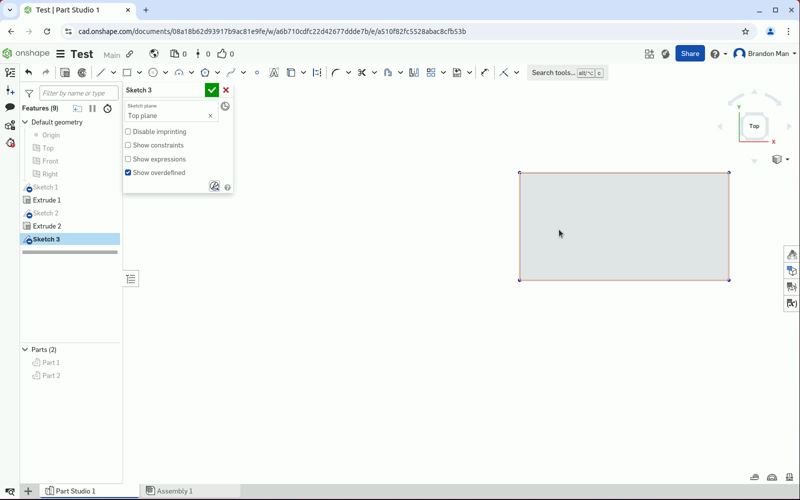
click(559, 229)
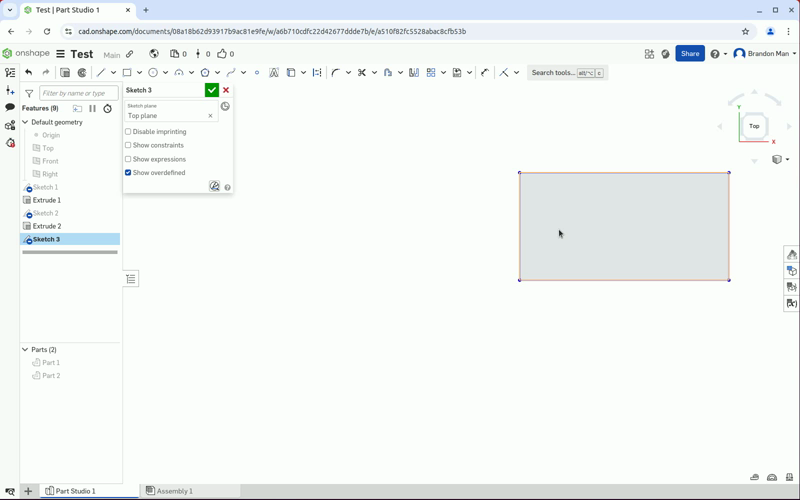
scroll(-6)
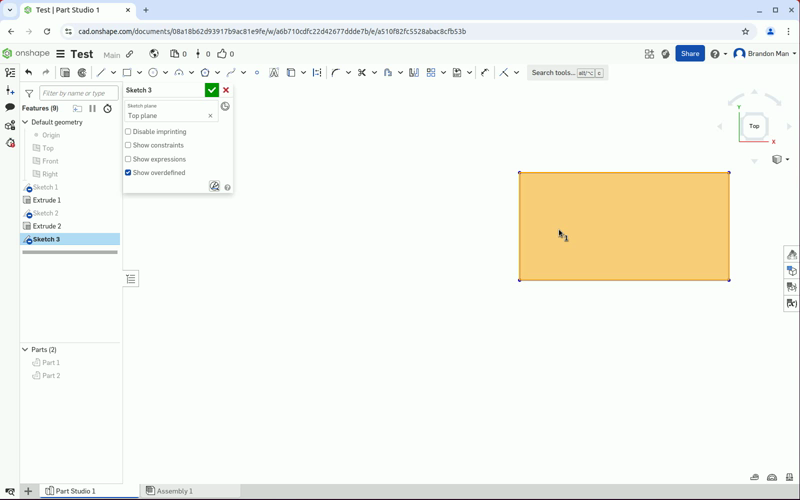
scroll(-6)
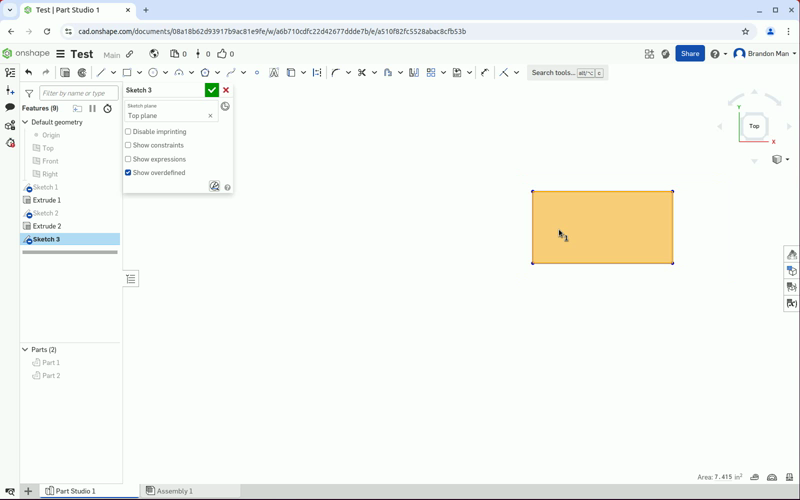
scroll(-6)
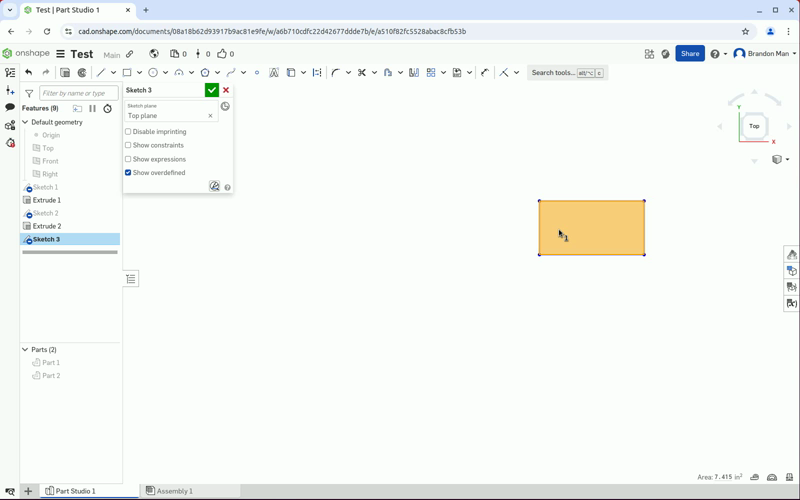
scroll(-6)
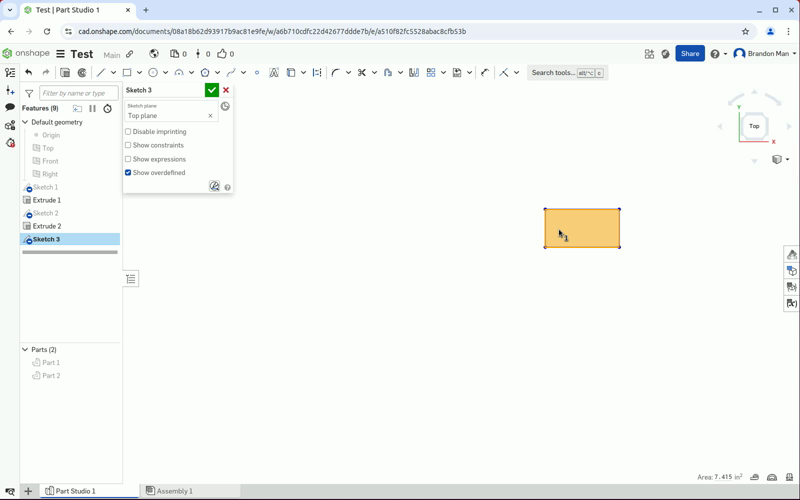
scroll(-6)
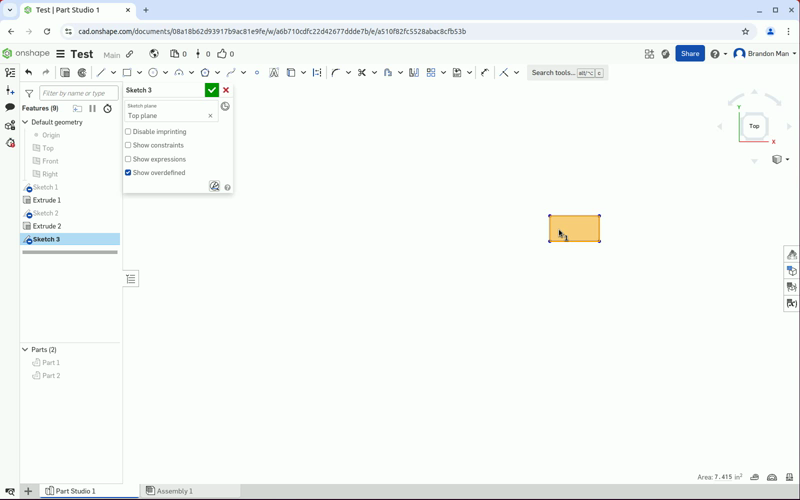
scroll(-6)
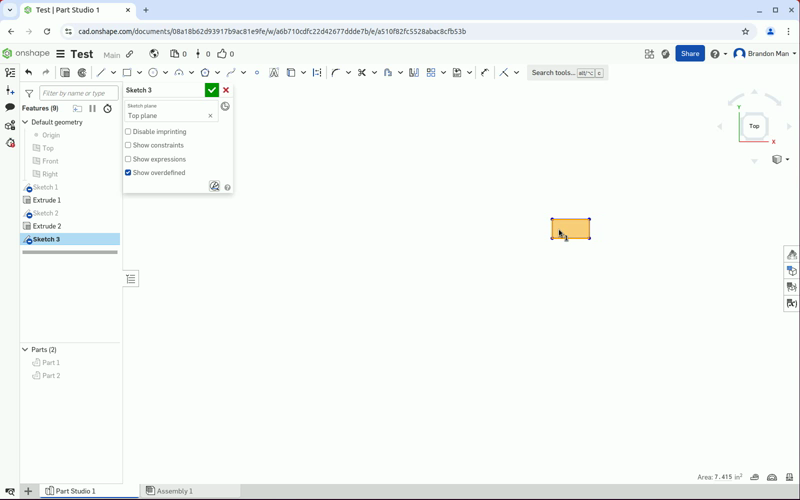
scroll(-6)
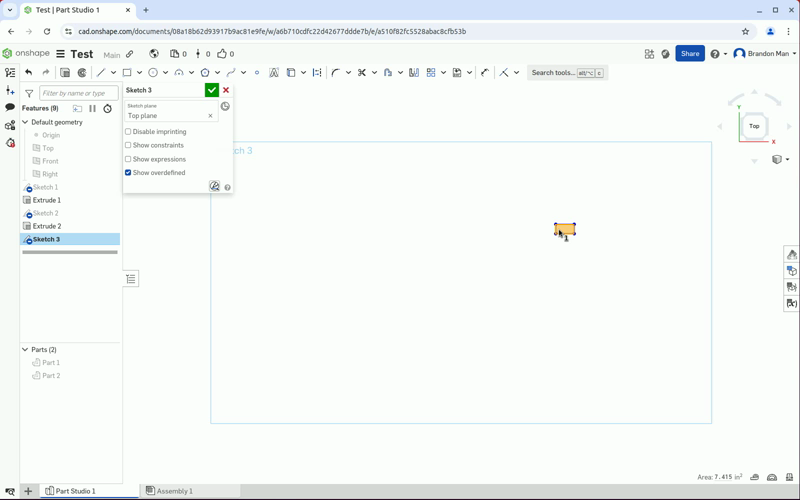
mouse_move(73, 352)
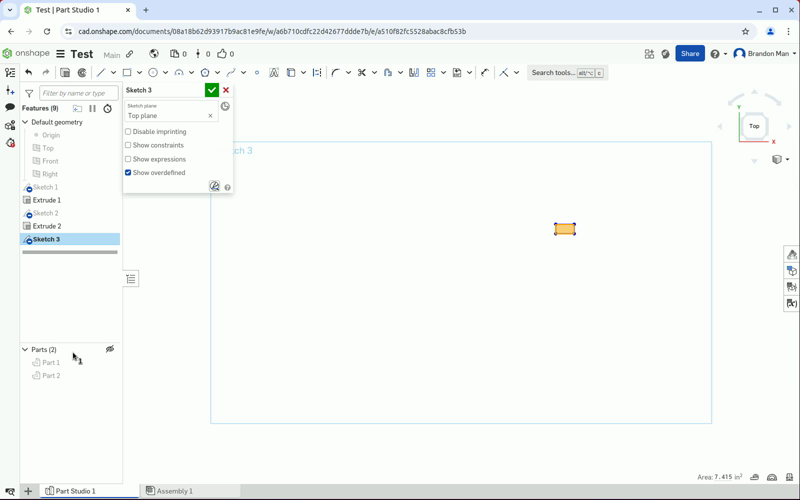
key(shift+y)
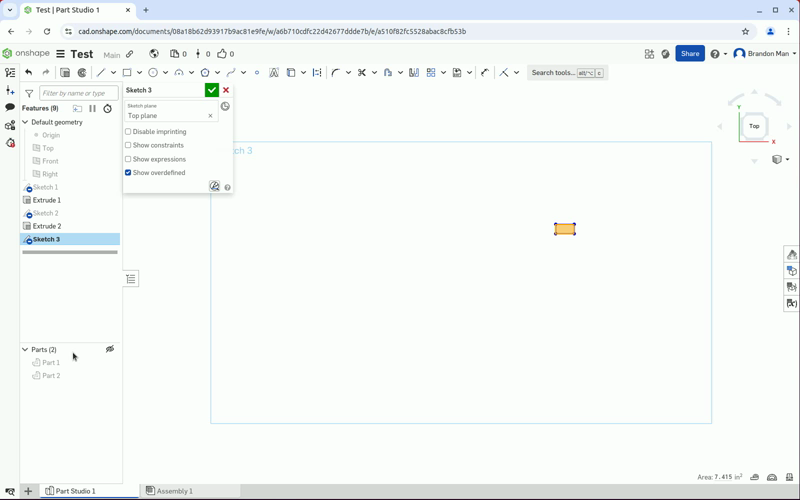
key(shift+e)
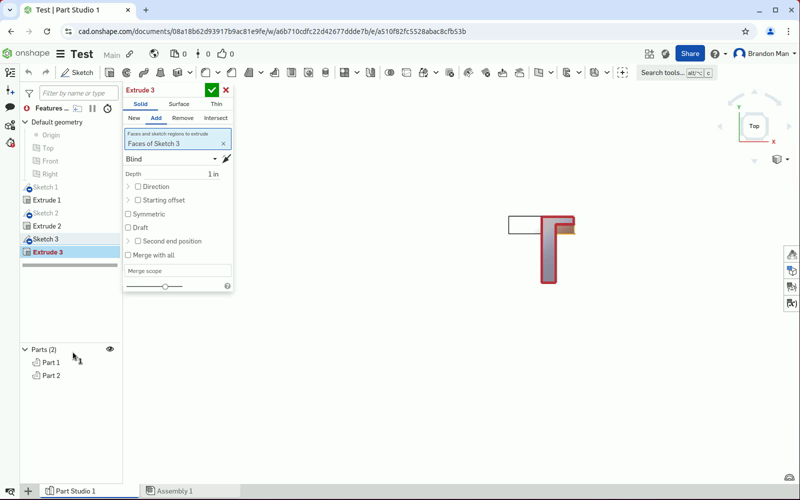
mouse_move(143, 106)
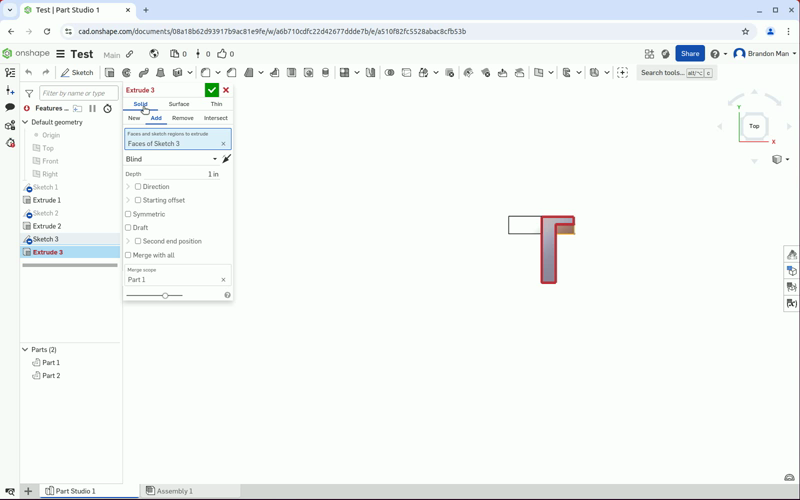
click(143, 106)
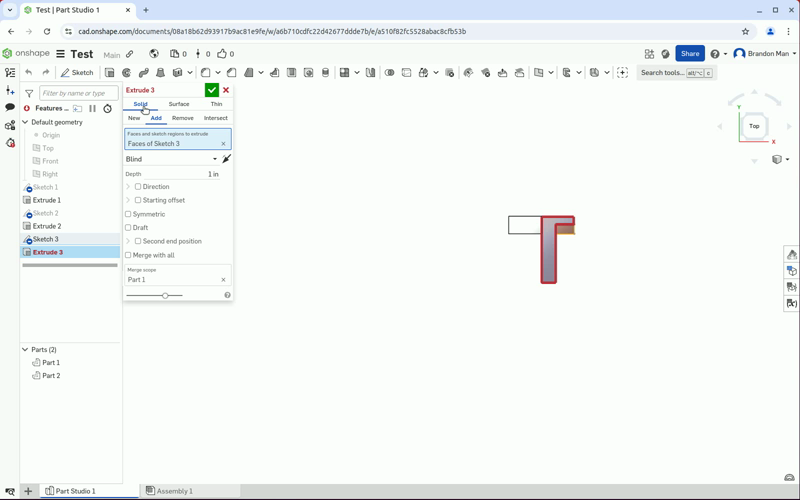
mouse_move(137, 120)
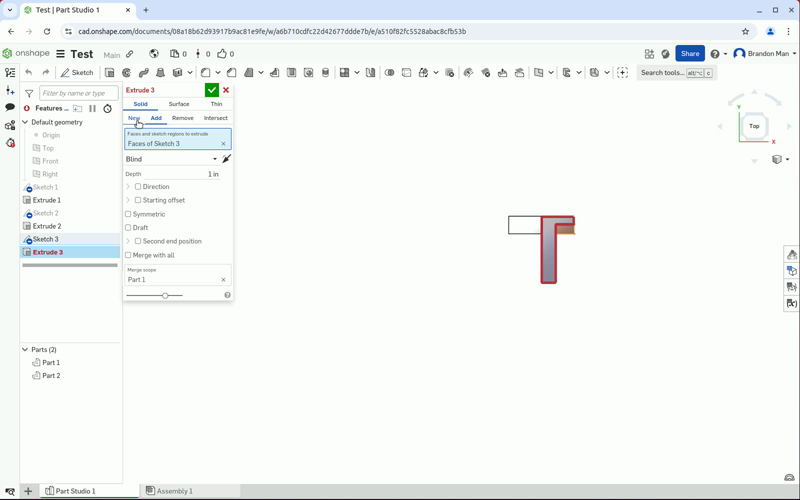
click(137, 120)
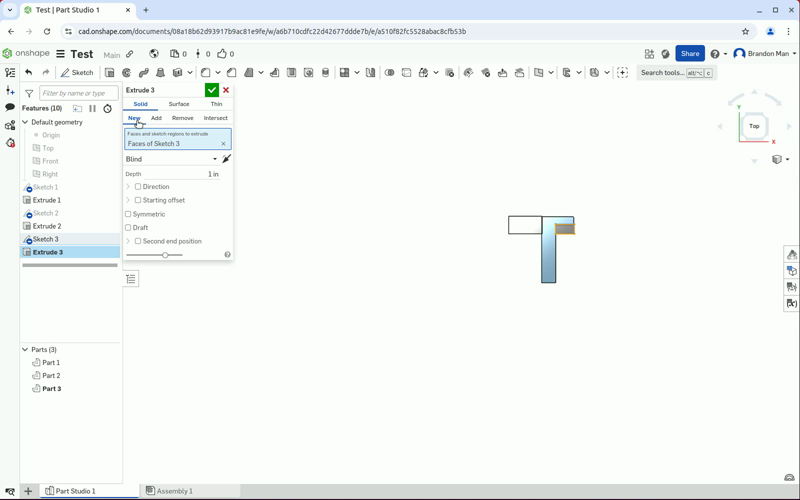
key(tab, 4)
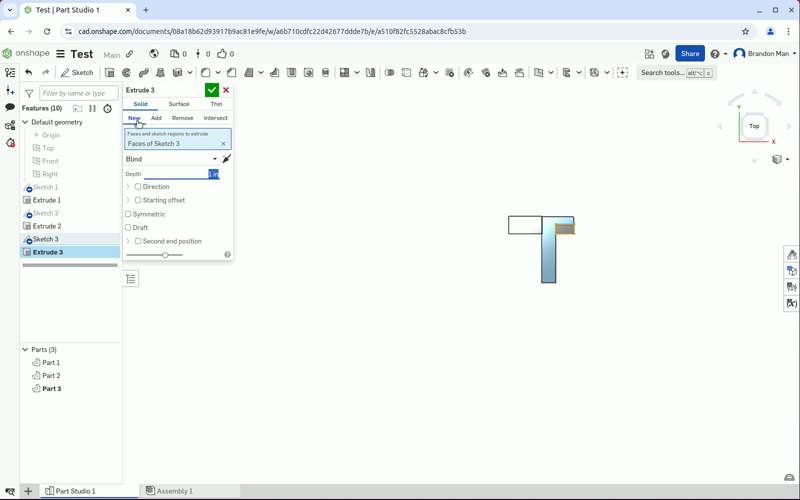
text(-0.241)
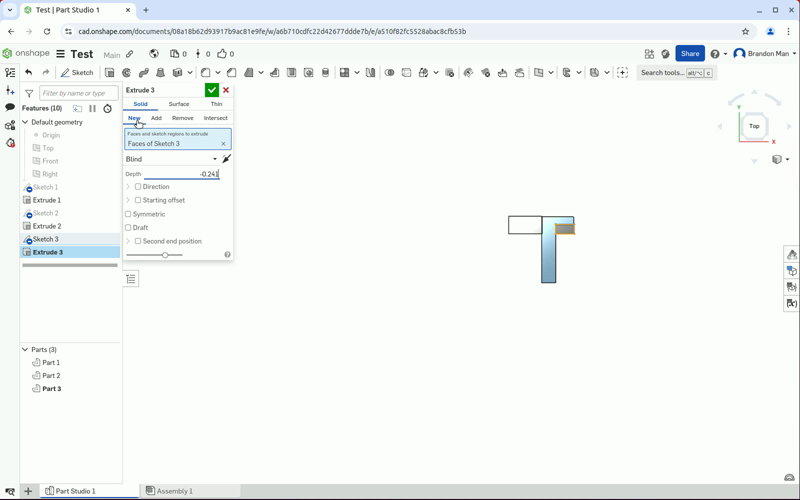
key(enter)
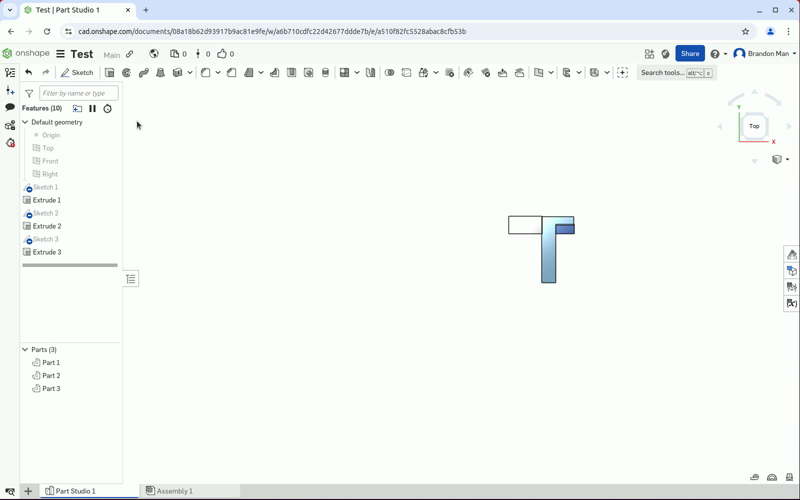
key(shift+h)
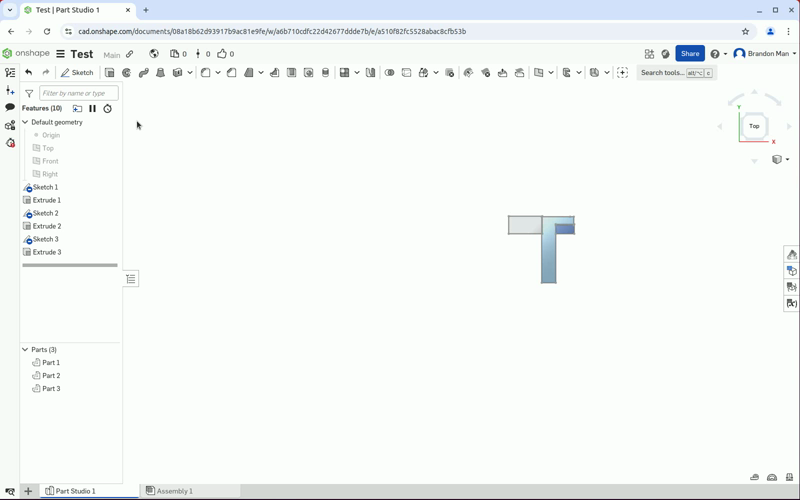
key(shift+h)
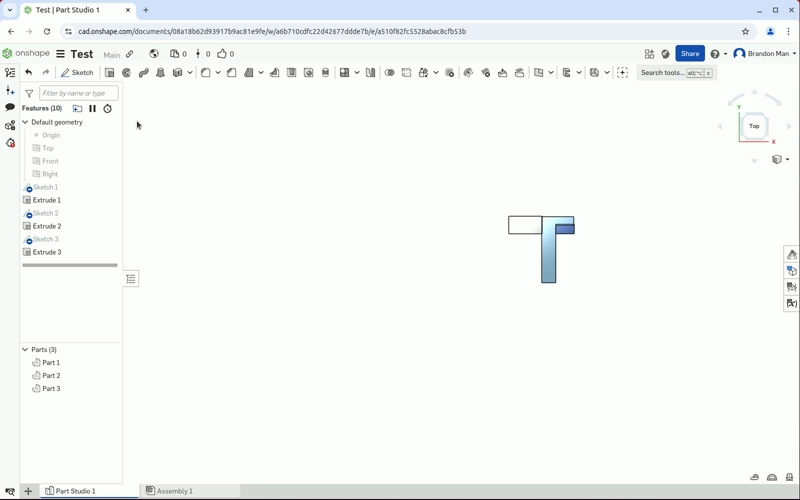
mouse_move(73, 189)
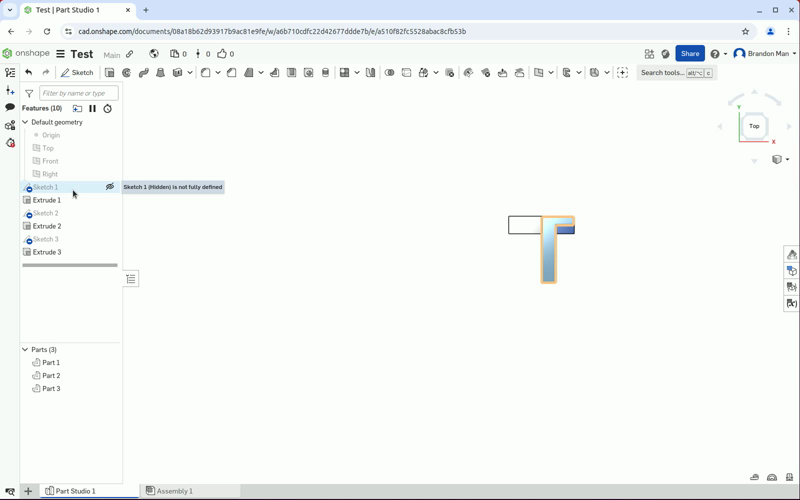
click(73, 189)
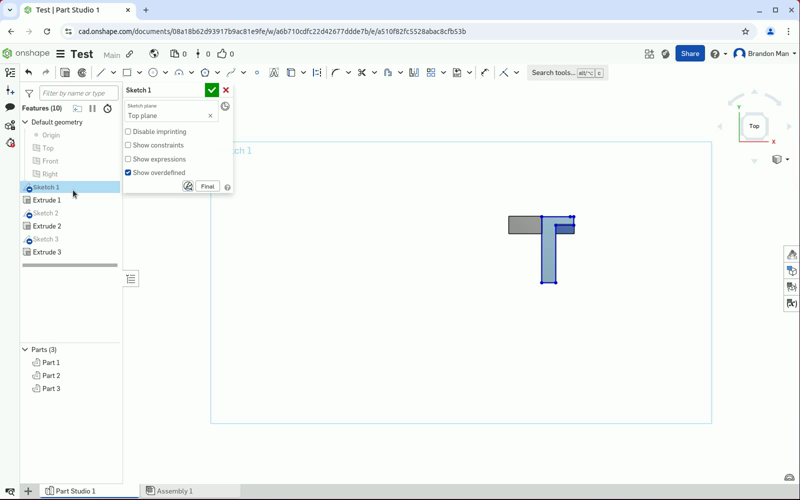
mouse_move(229, 92)
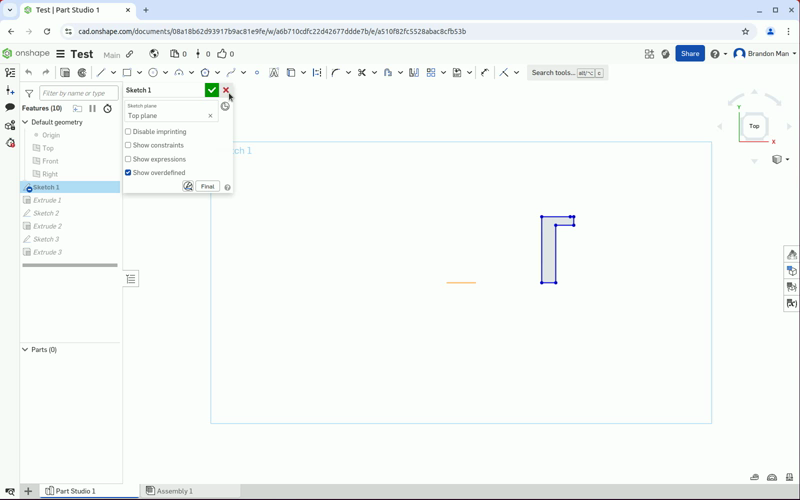
click(229, 92)
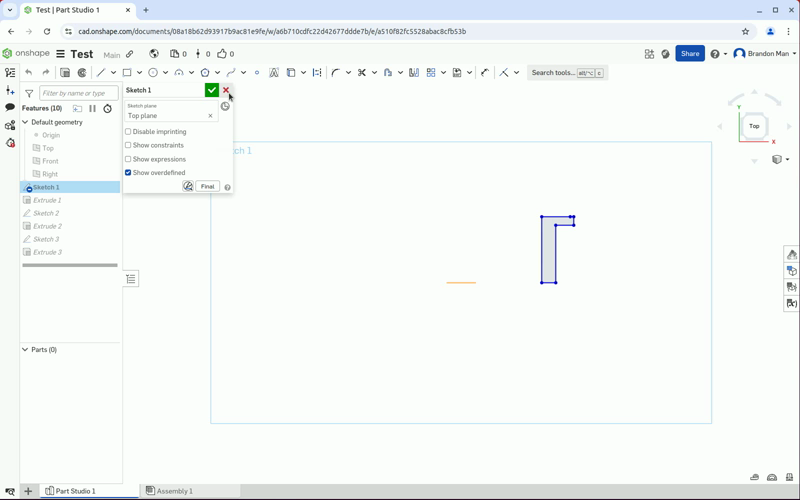
key(shift+s)
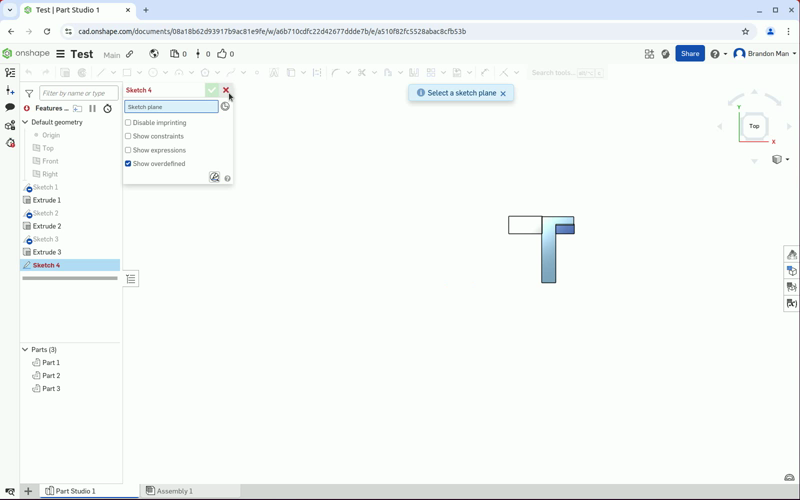
mouse_move(73, 150)
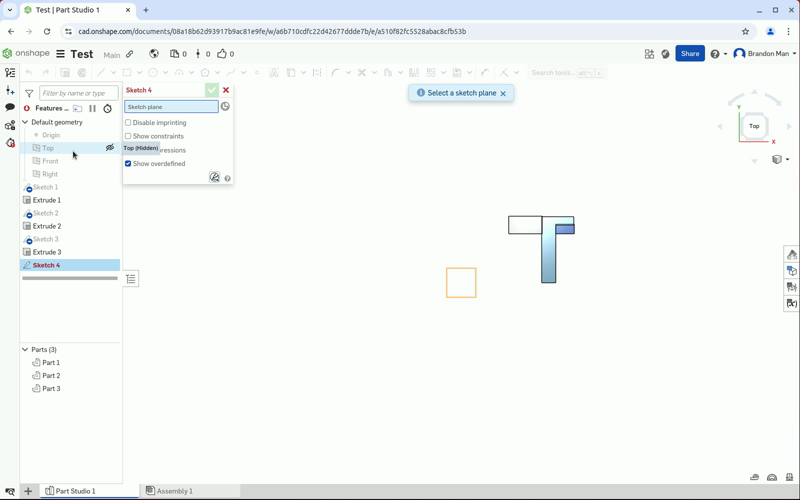
click(73, 150)
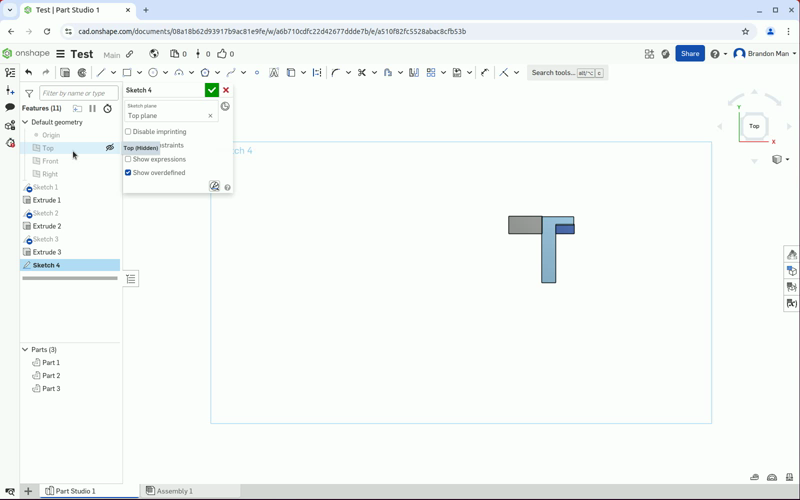
mouse_move(73, 352)
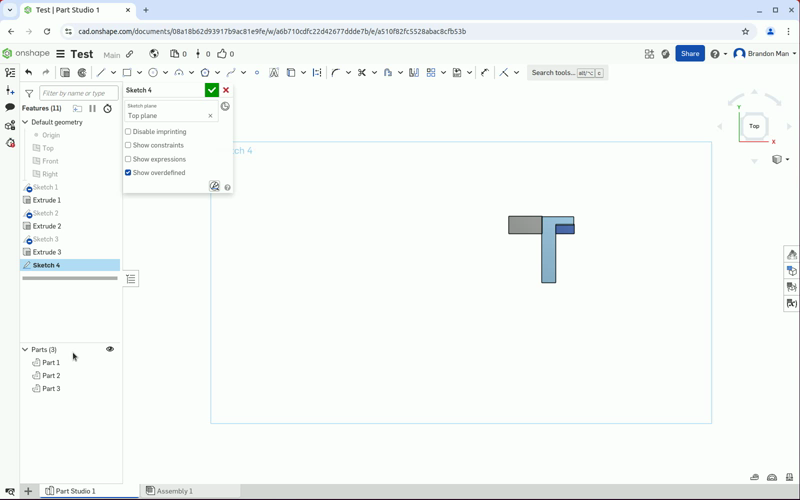
key(y)
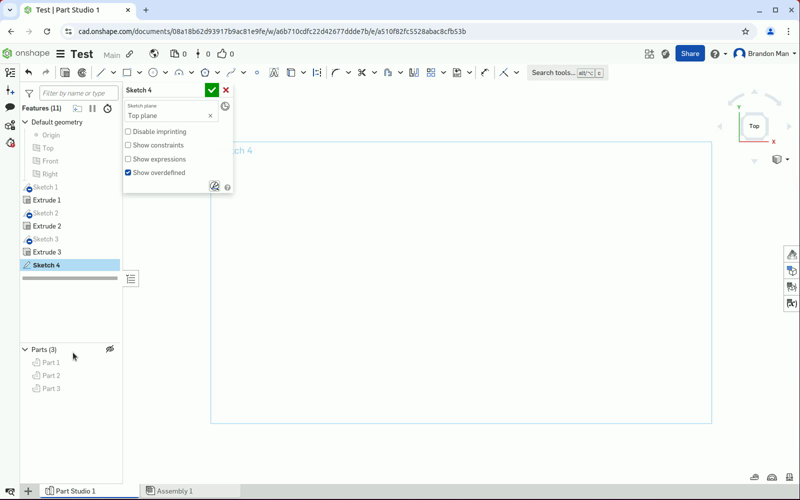
key(l)
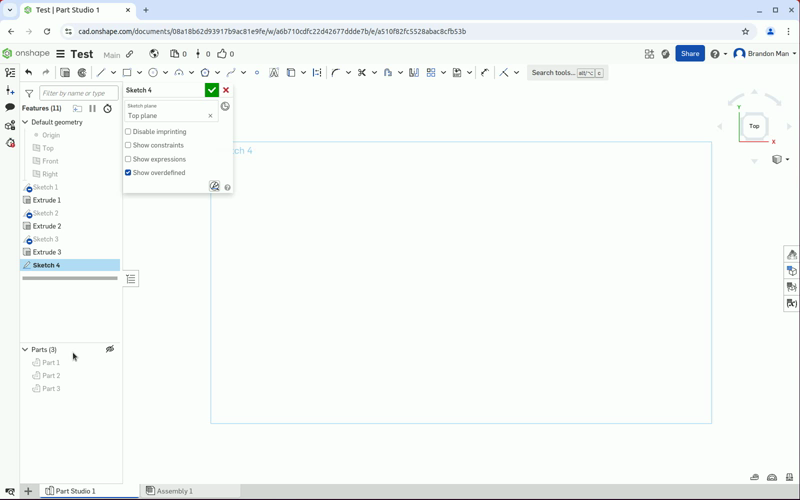
key_down(shift)
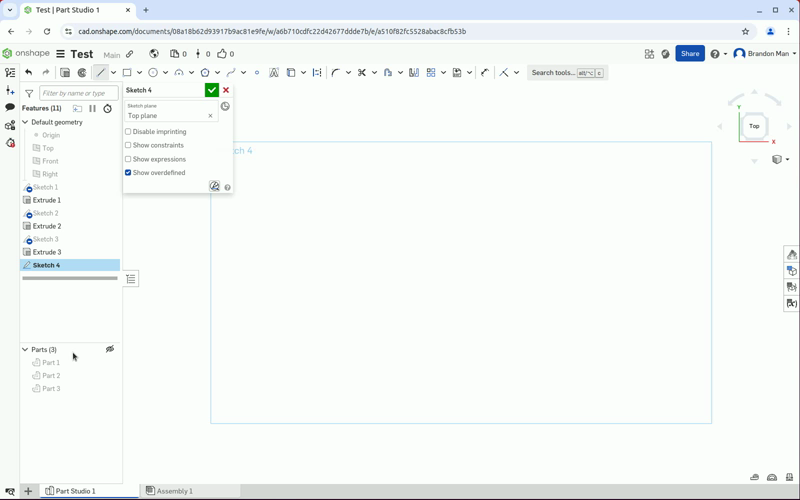
mouse_move(541, 233)
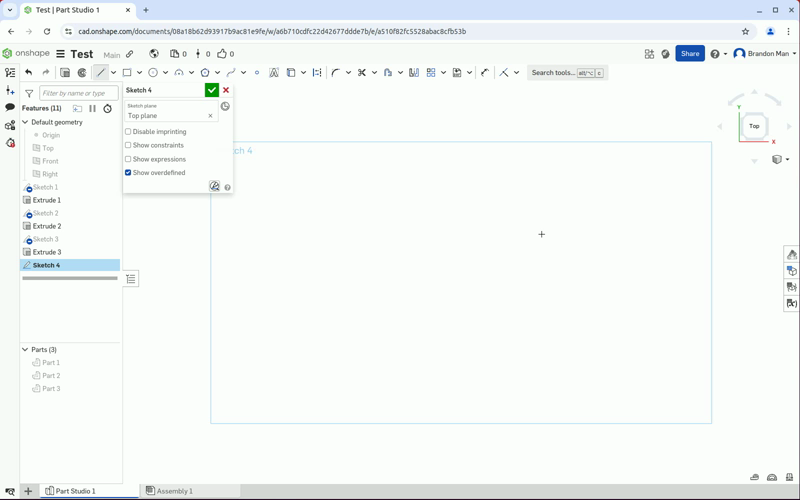
click(541, 233)
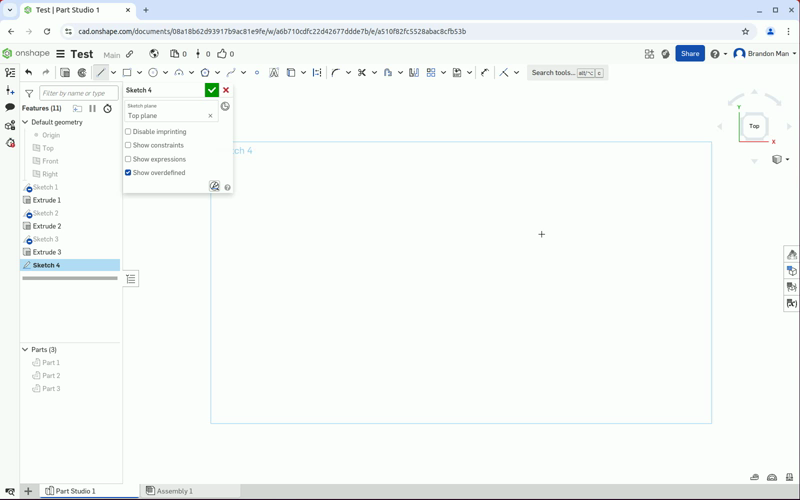
key_up(shift)
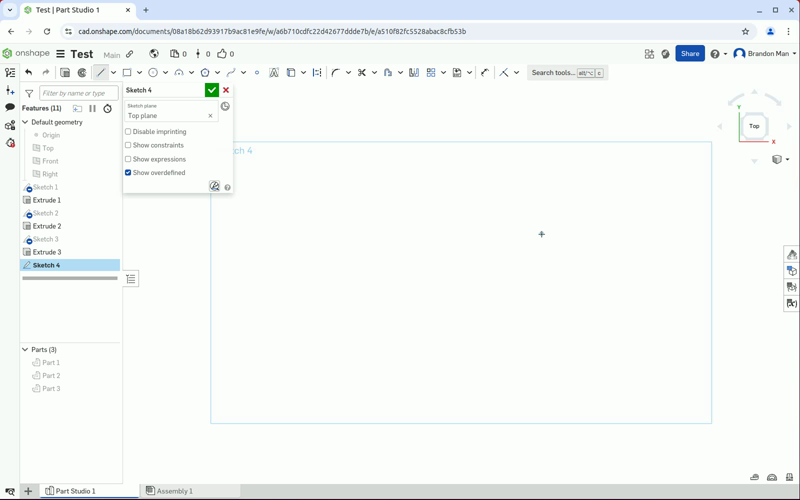
key_down(shift)
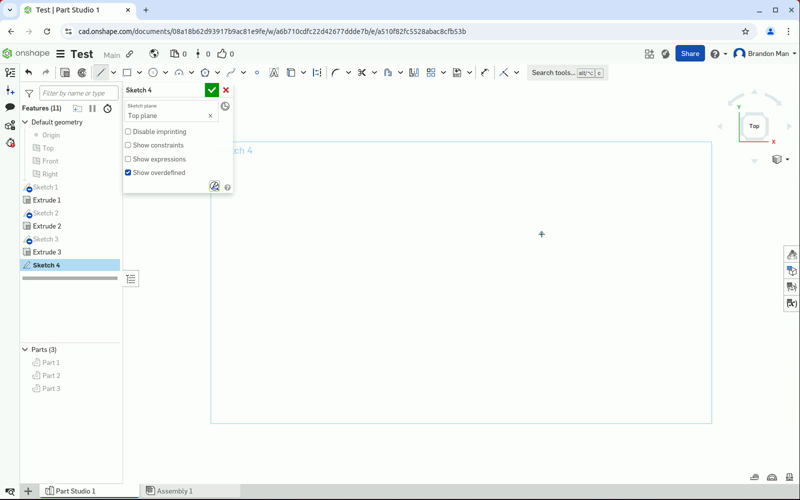
mouse_move(571, 233)
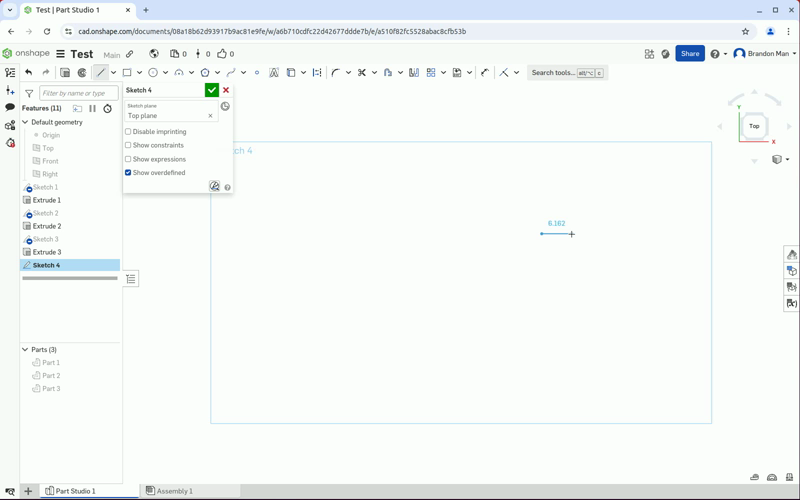
mouse_move(555, 233)
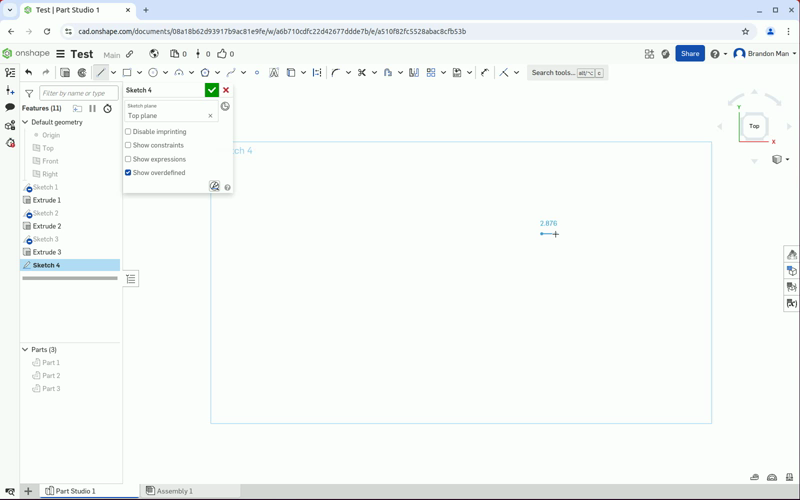
click(555, 233)
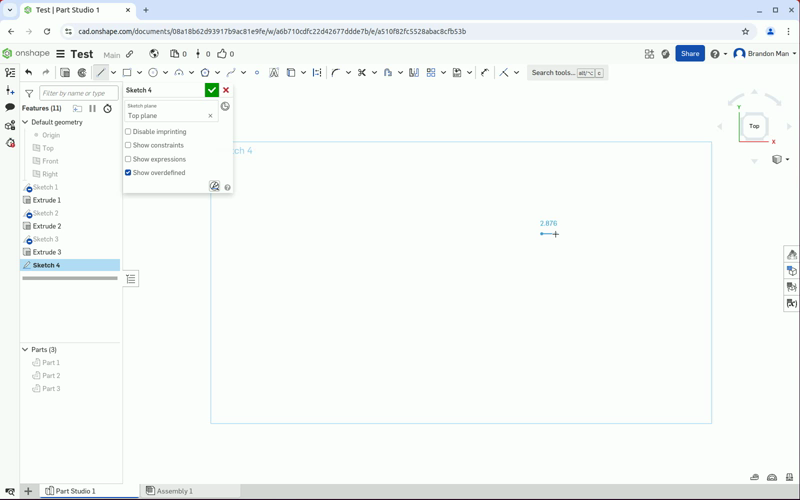
key_up(shift)
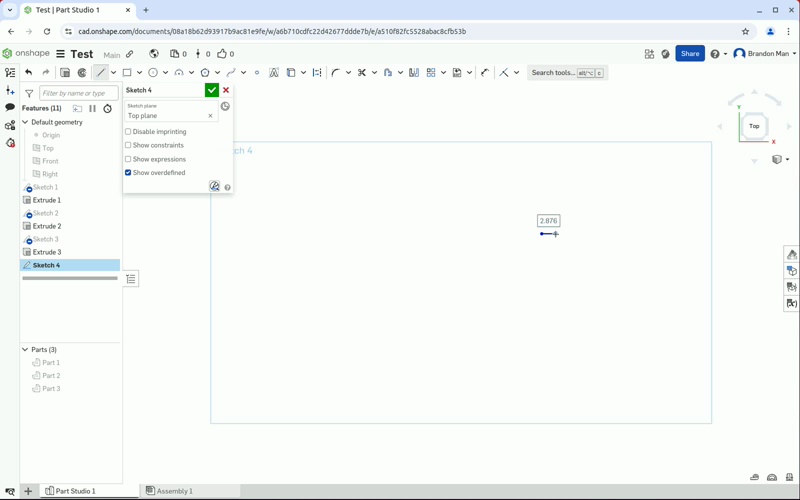
key_down(shift)
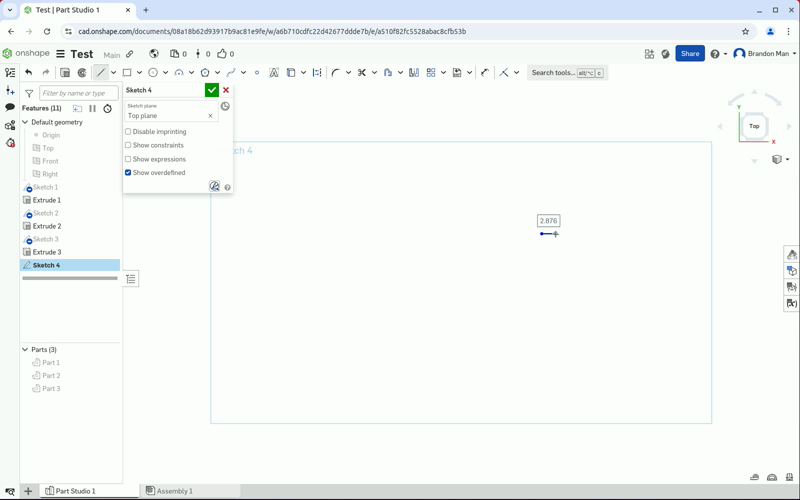
mouse_move(585, 233)
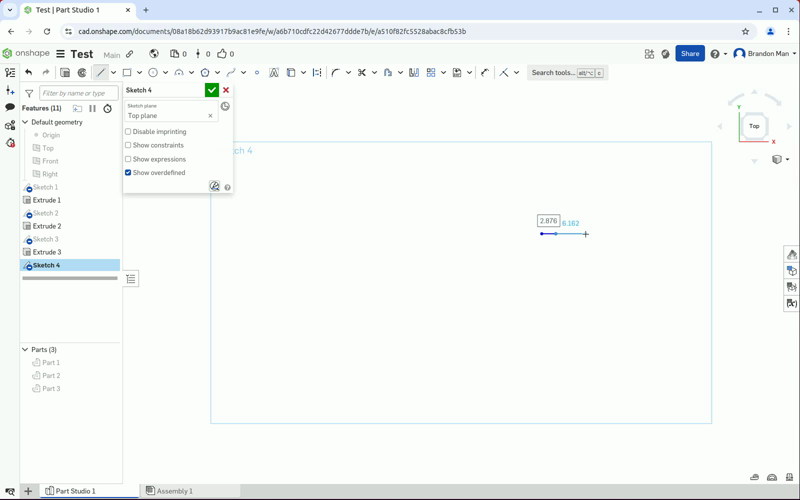
mouse_move(555, 224)
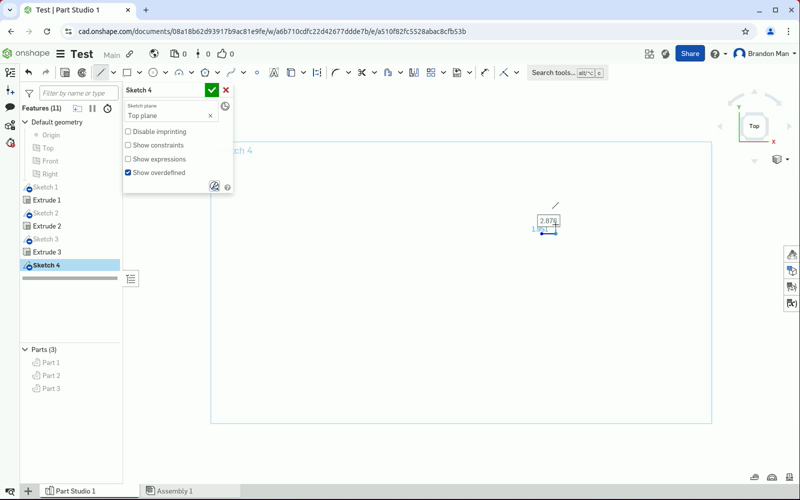
click(555, 224)
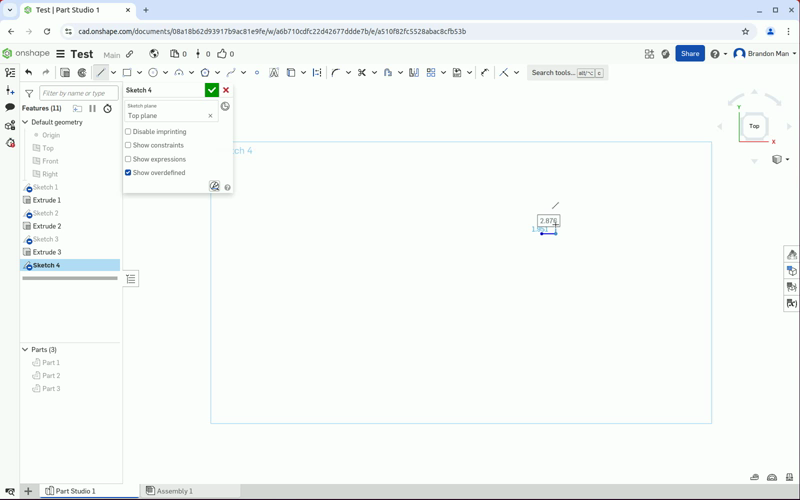
key_up(shift)
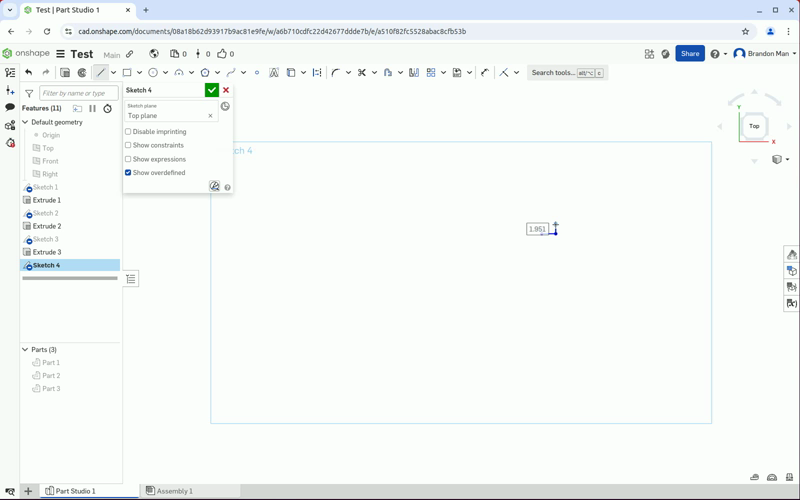
key_down(shift)
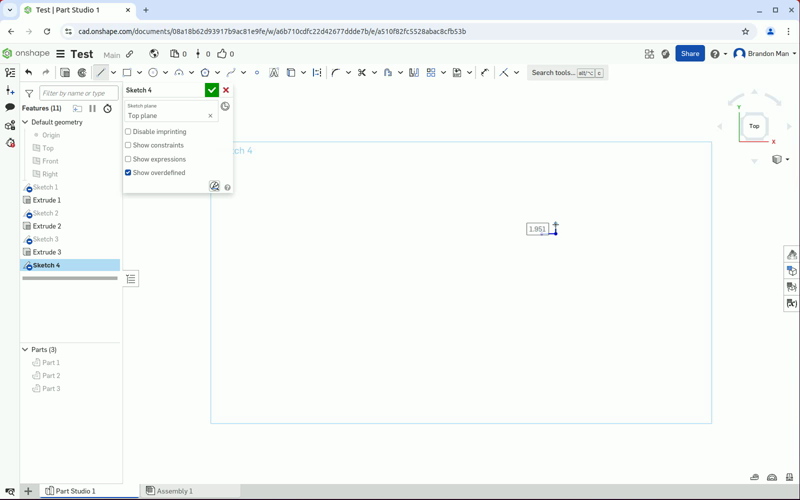
mouse_move(585, 224)
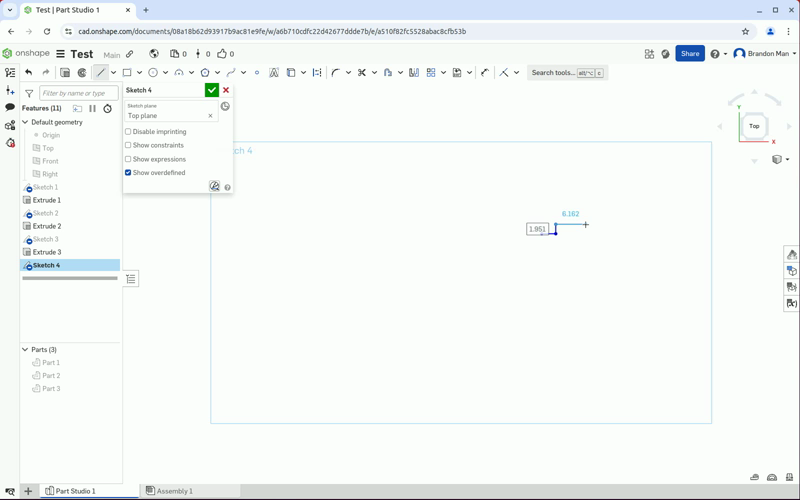
mouse_move(574, 224)
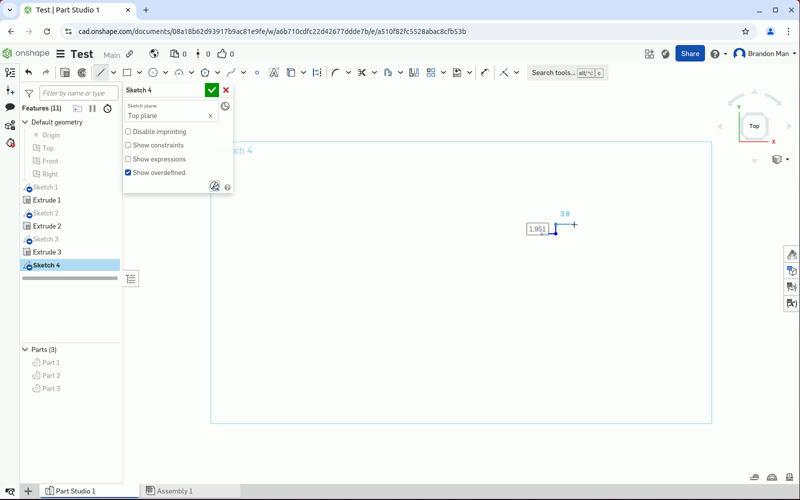
click(574, 224)
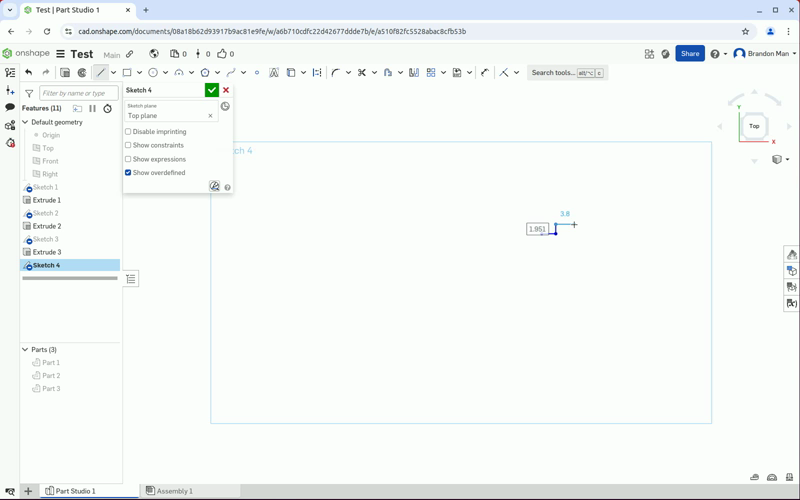
key_up(shift)
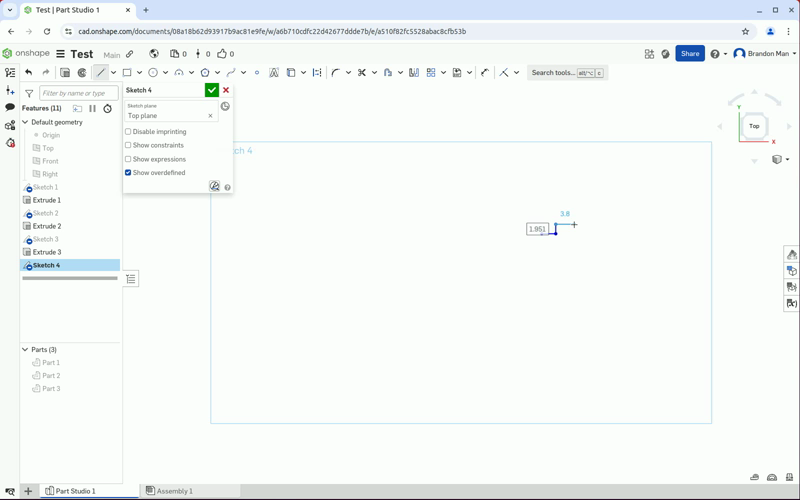
key_down(shift)
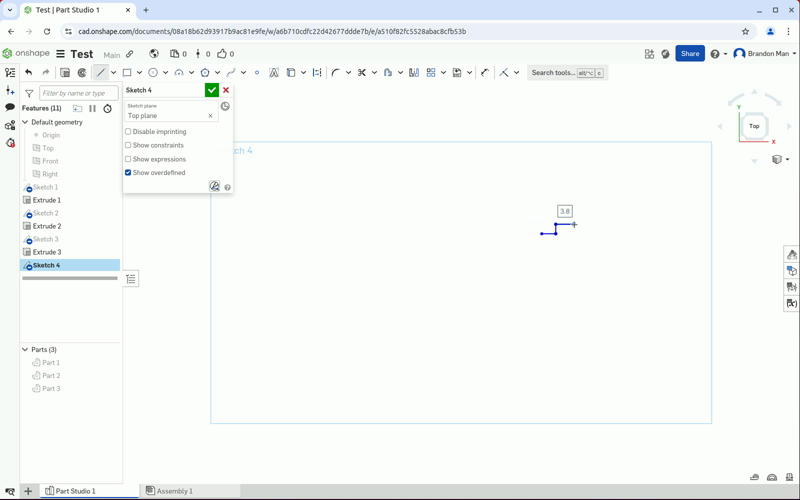
mouse_move(589, 224)
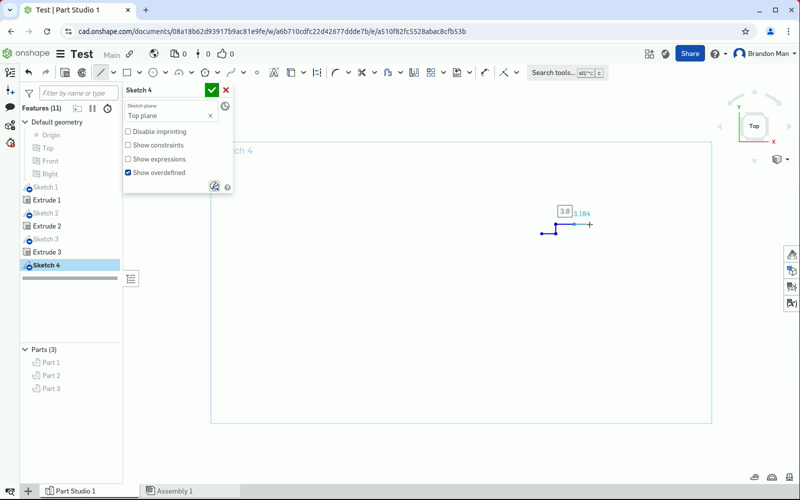
mouse_move(574, 216)
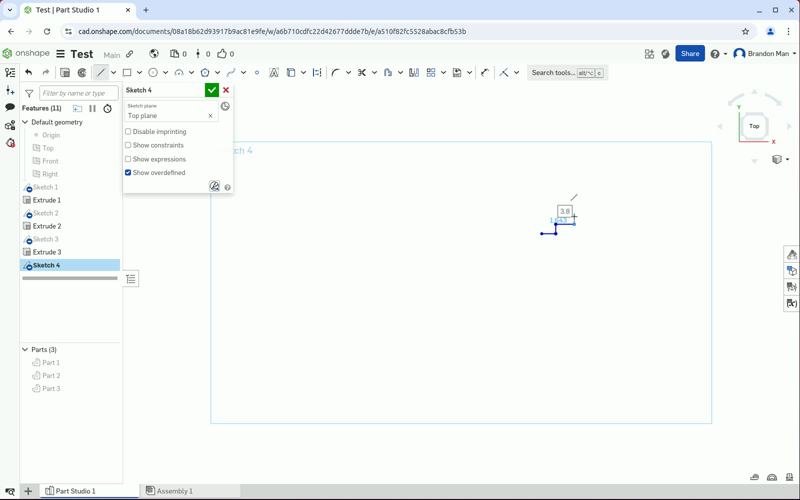
click(574, 216)
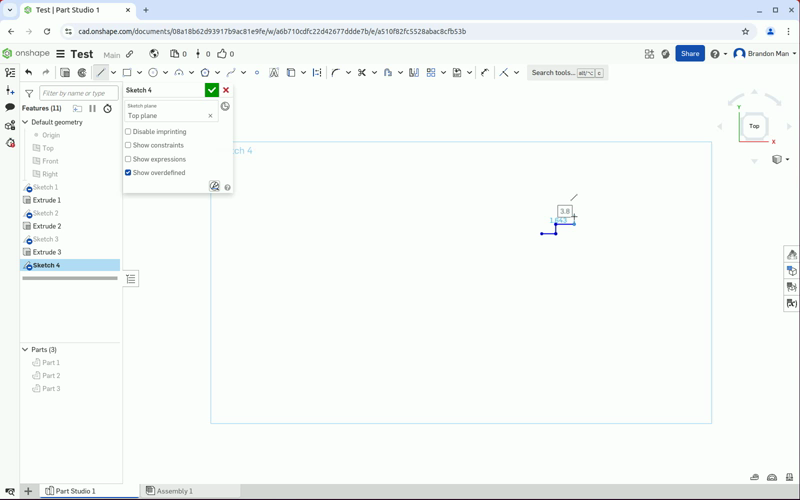
key_up(shift)
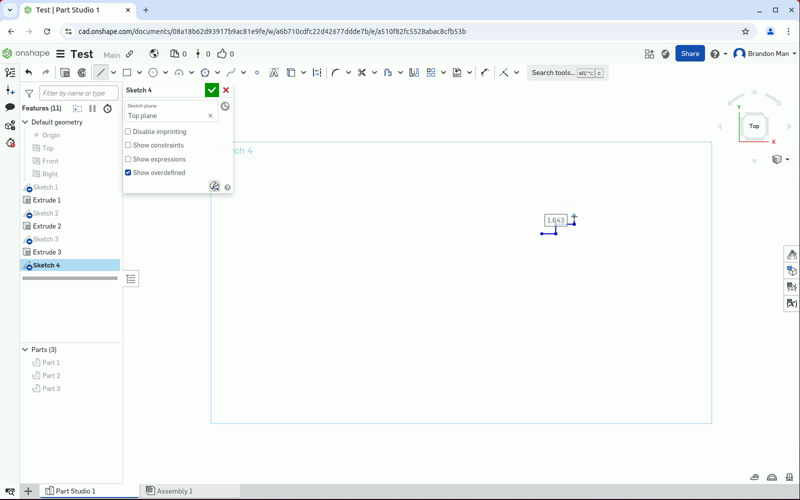
key_down(shift)
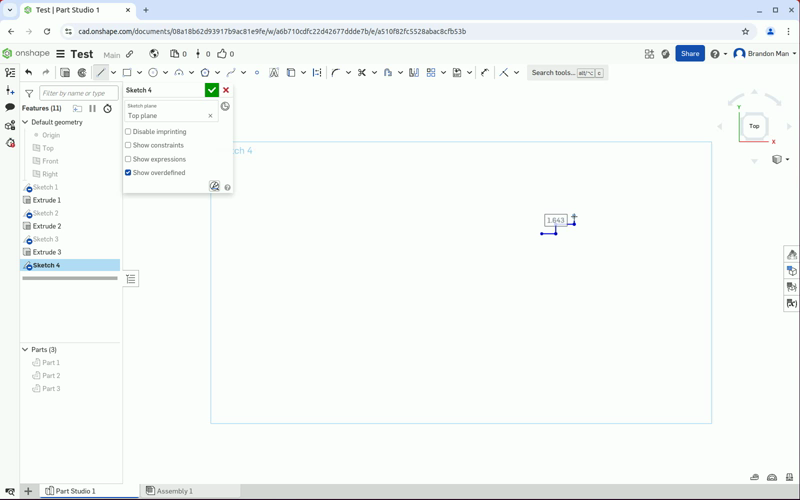
mouse_move(589, 216)
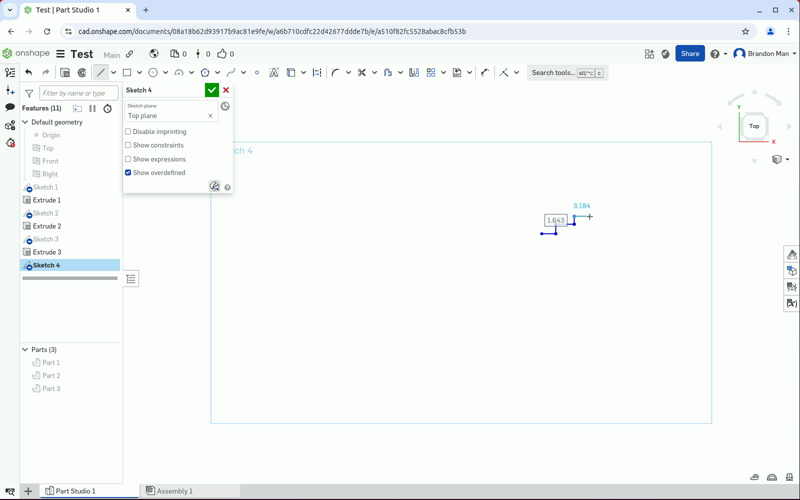
mouse_move(541, 216)
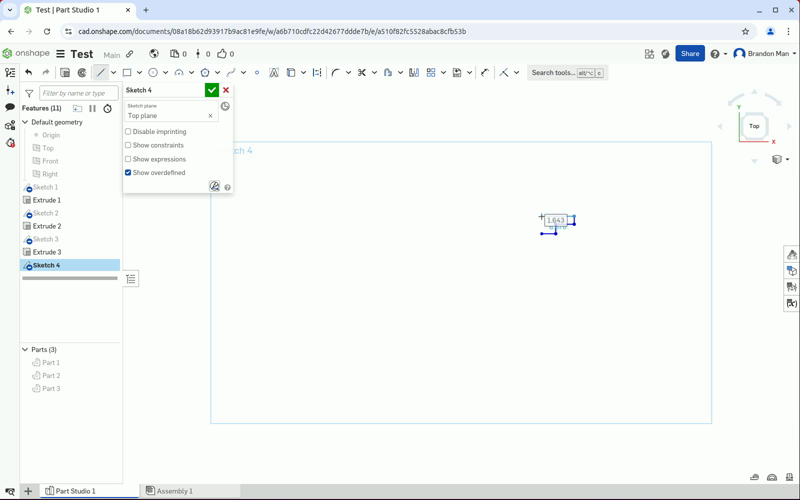
click(541, 216)
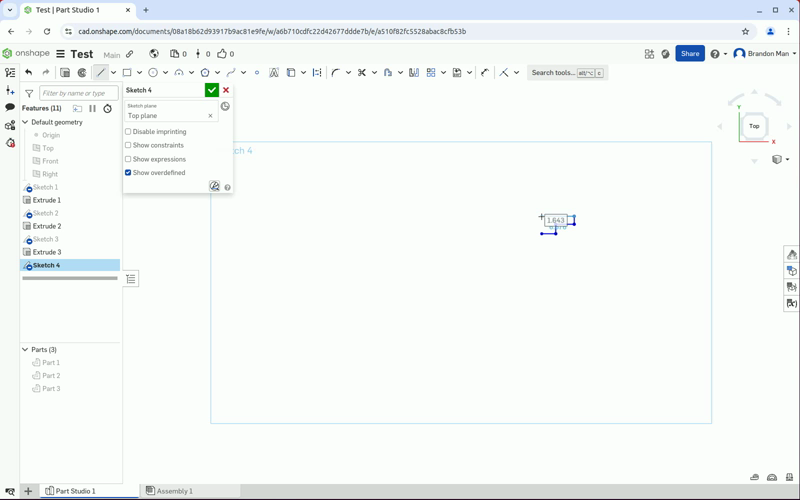
key_up(shift)
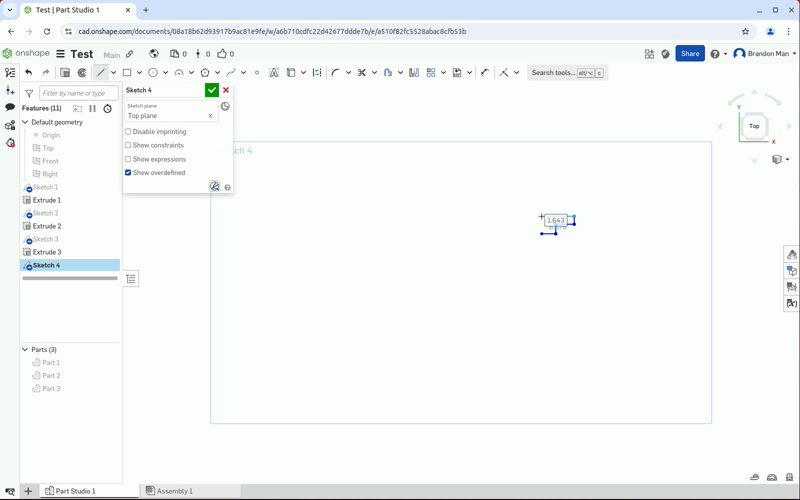
mouse_move(571, 216)
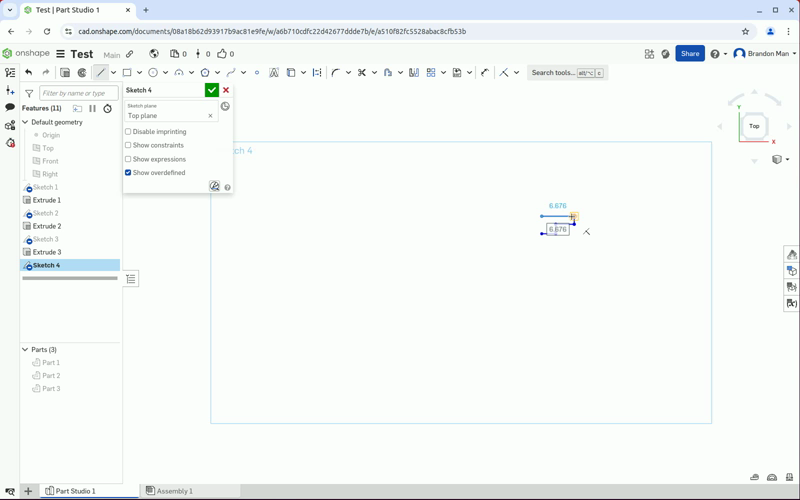
key_down(shift)
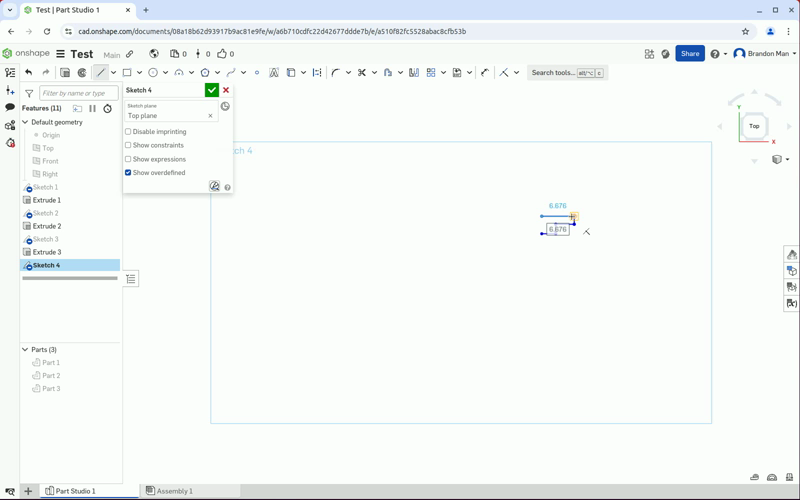
mouse_move(541, 233)
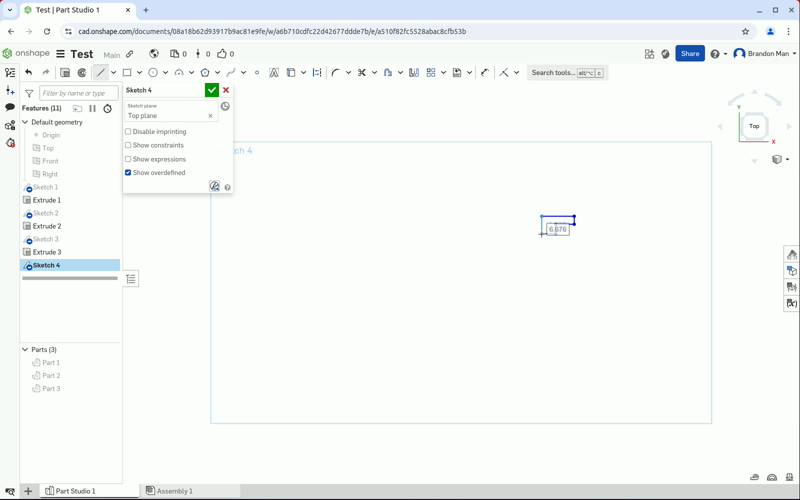
key_up(shift)
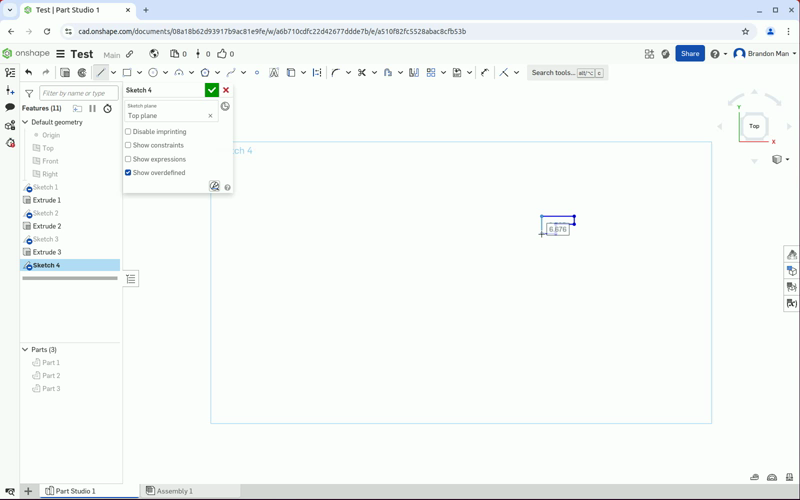
click(541, 233)
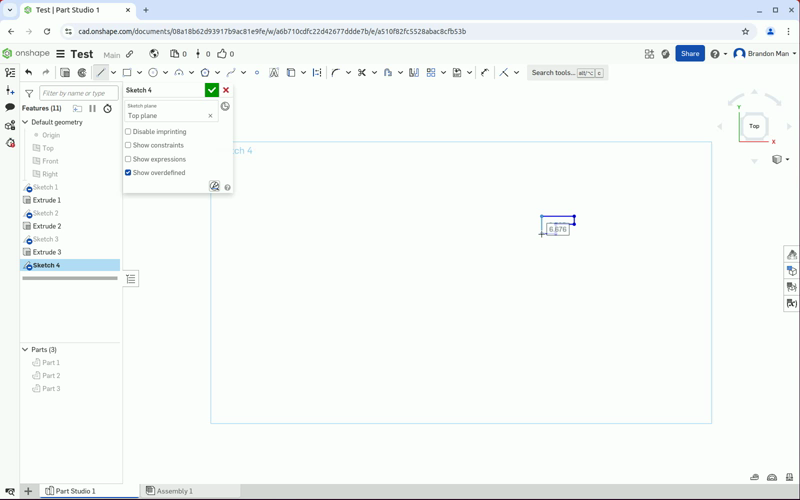
key(esc)
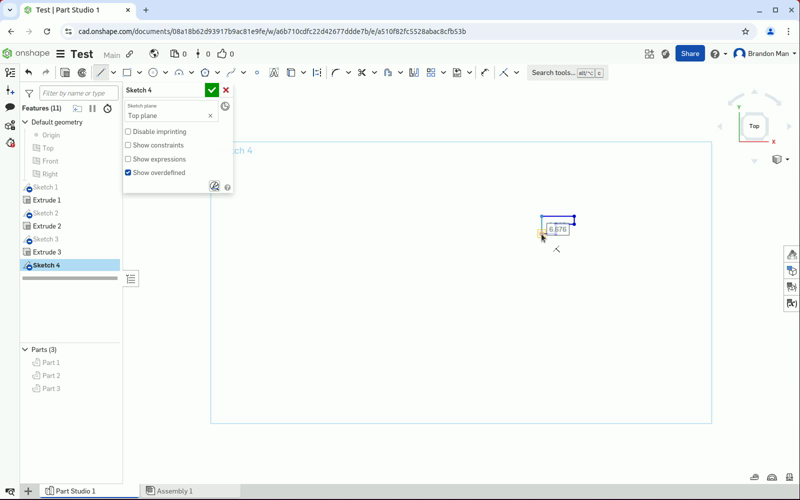
mouse_move(550, 224)
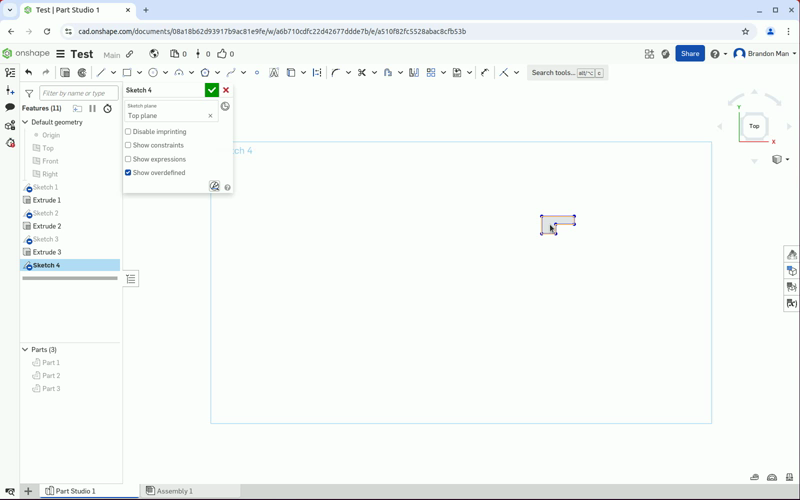
scroll(6)
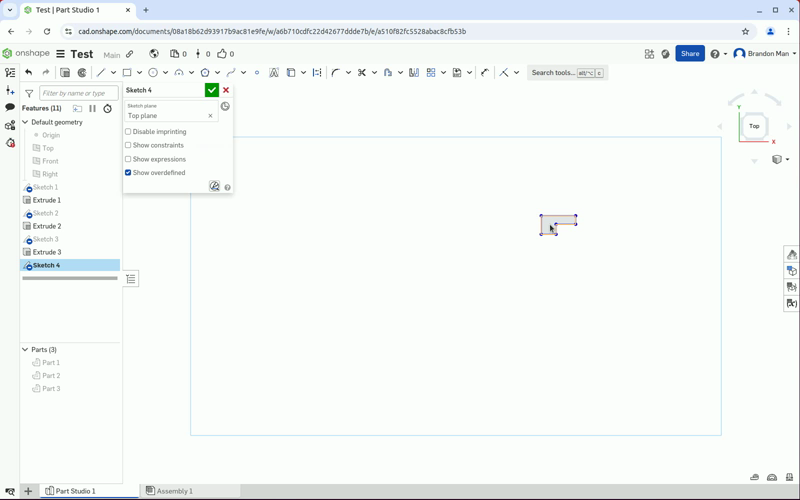
scroll(6)
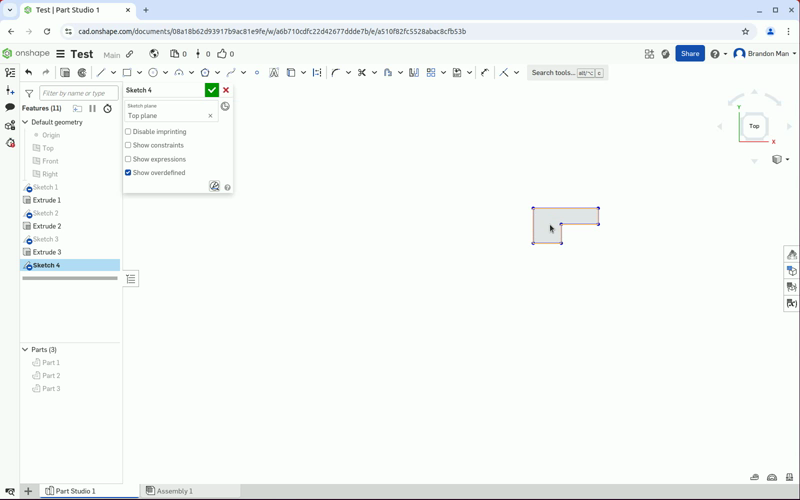
scroll(6)
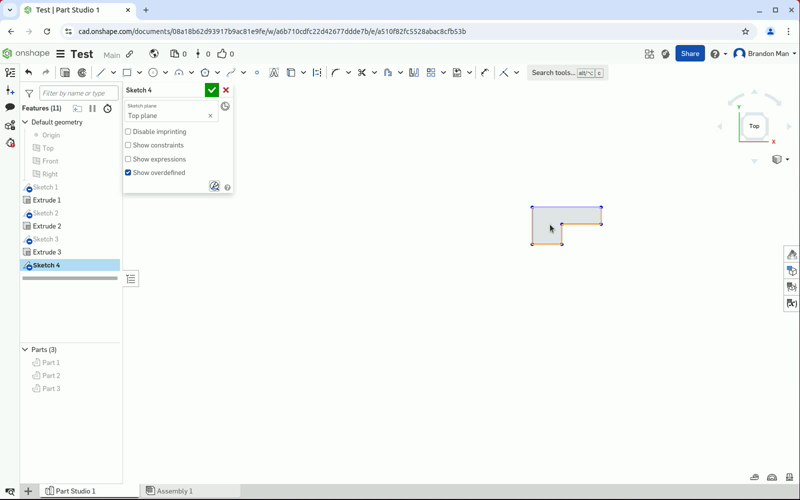
scroll(6)
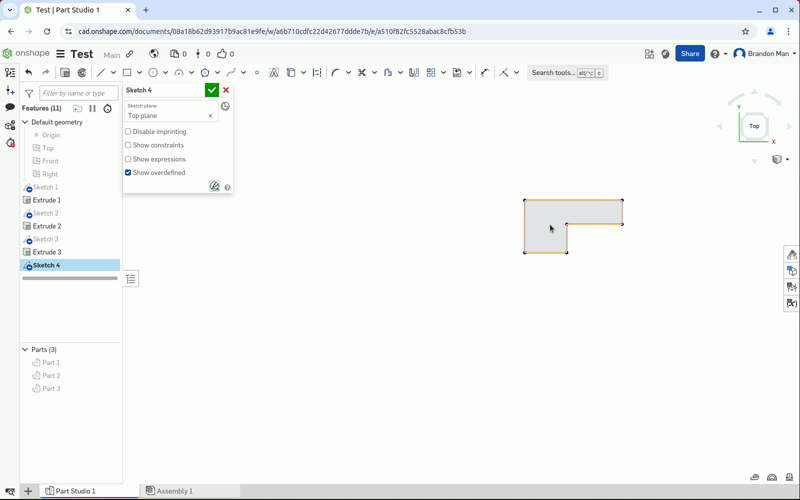
scroll(6)
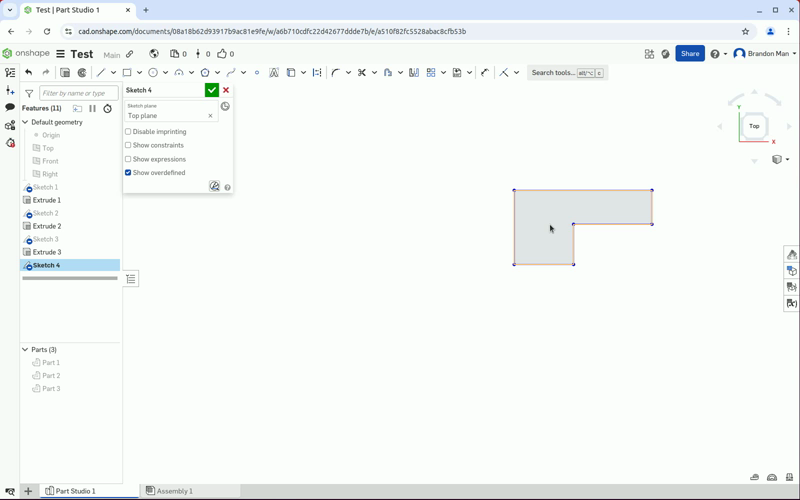
scroll(6)
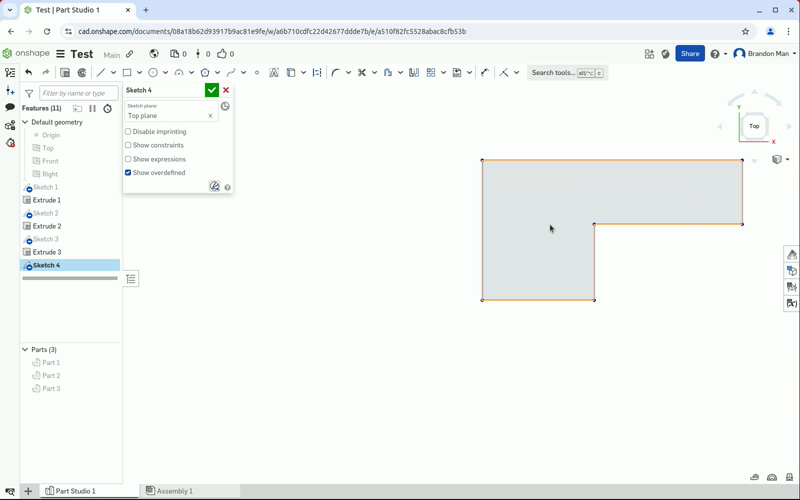
scroll(6)
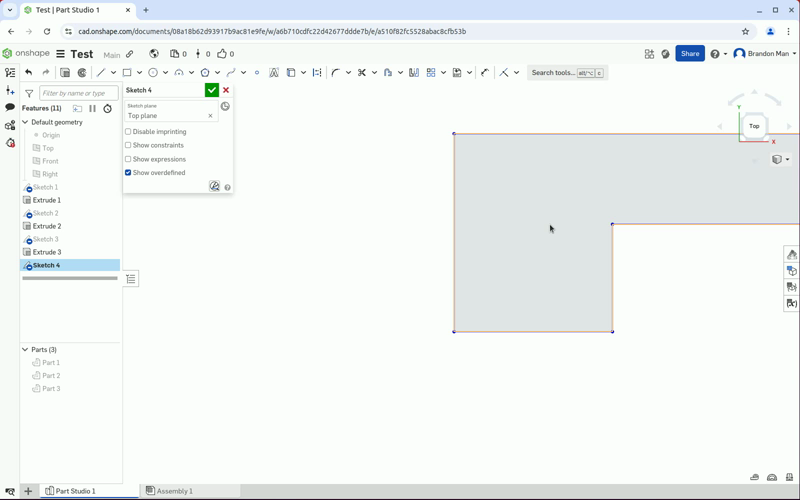
click(550, 224)
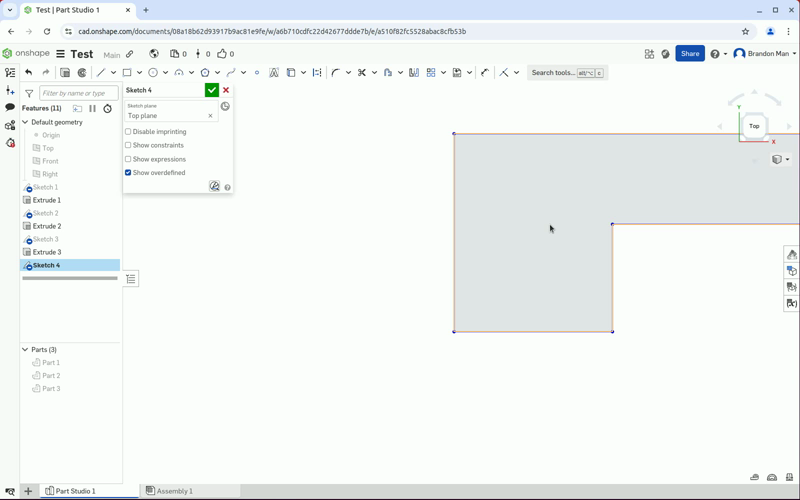
scroll(-6)
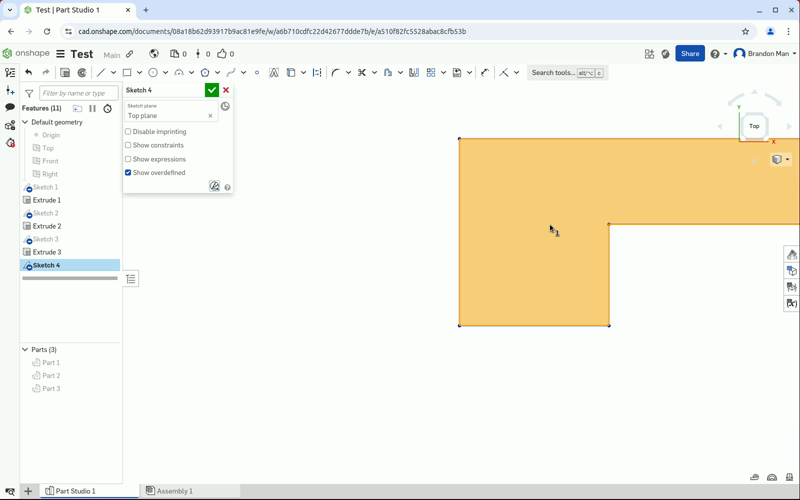
scroll(-6)
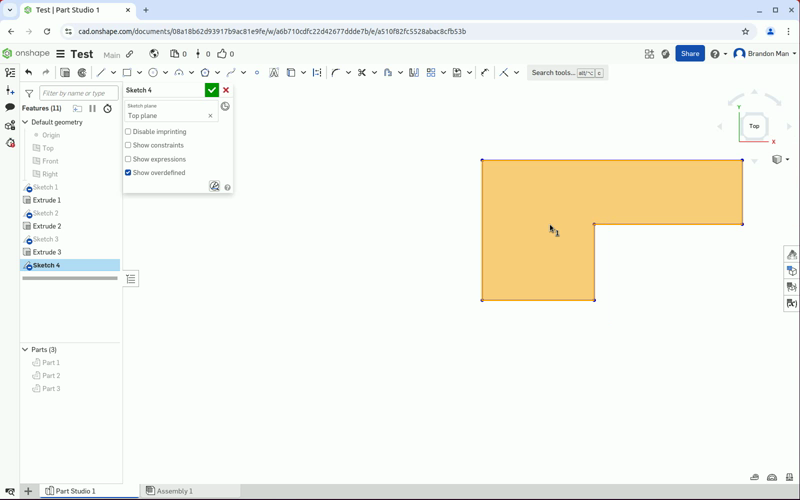
scroll(-6)
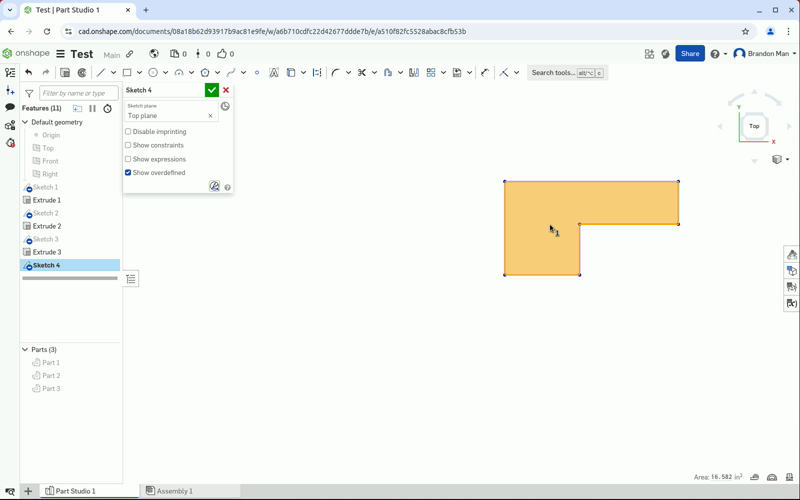
scroll(-6)
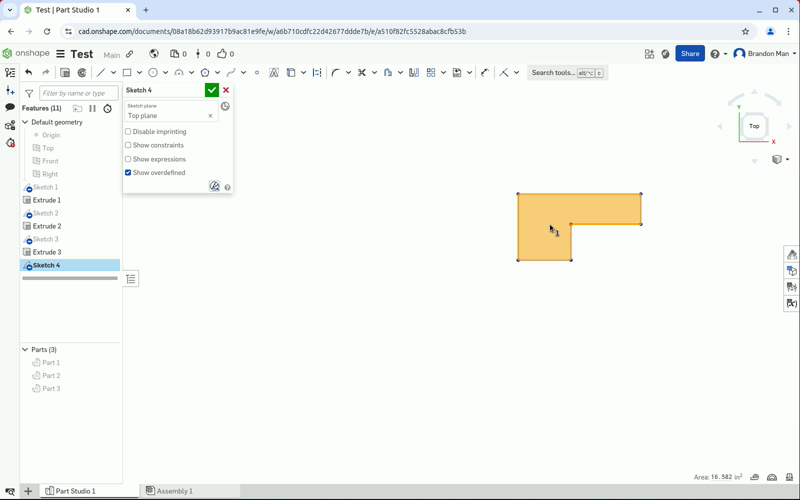
scroll(-6)
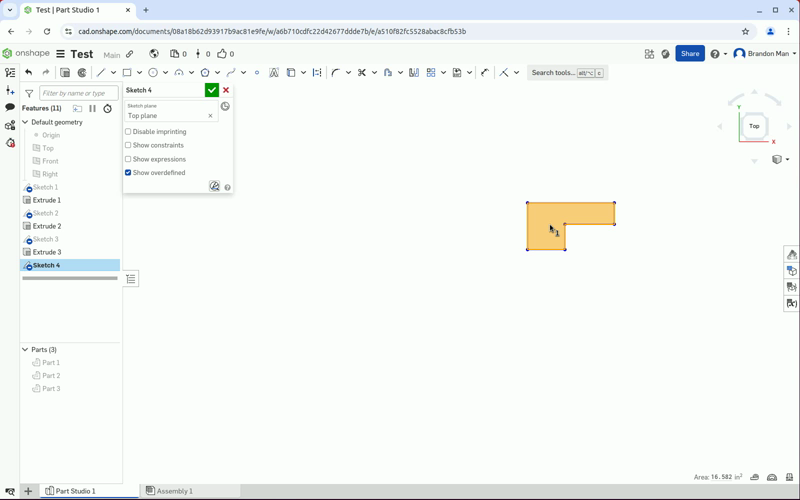
scroll(-6)
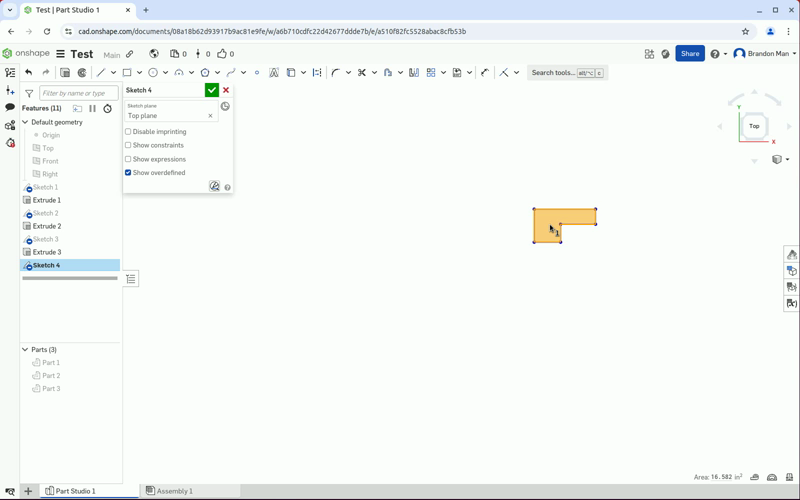
scroll(-6)
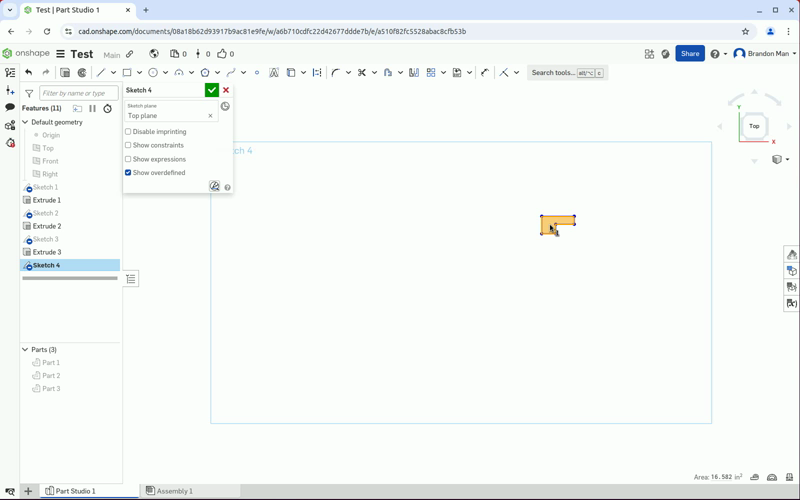
mouse_move(73, 352)
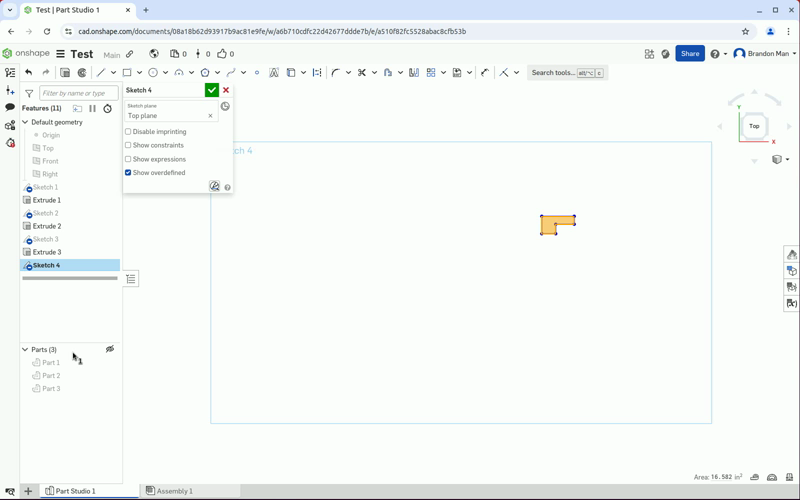
key(shift+y)
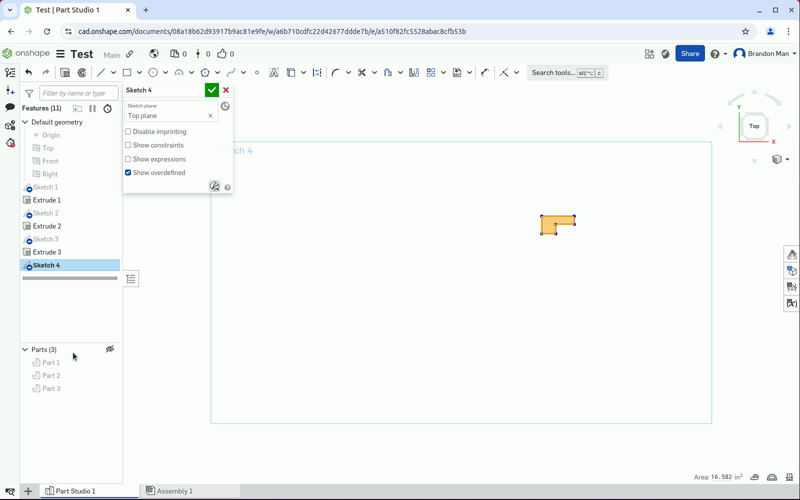
key(shift+e)
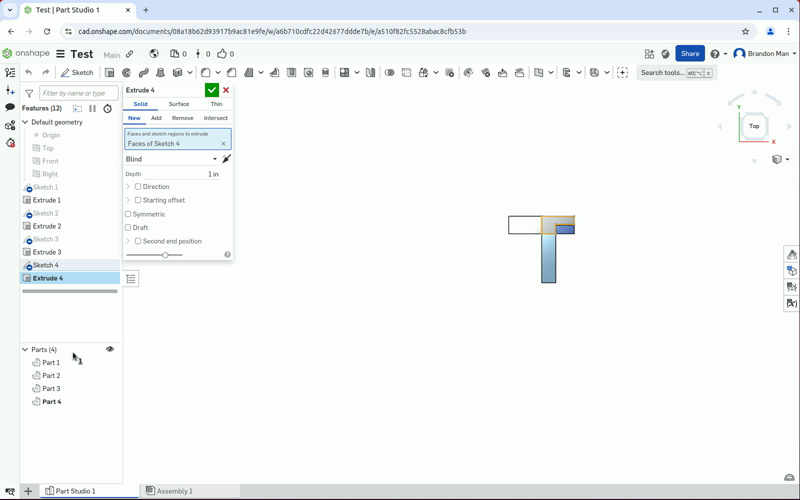
mouse_move(143, 106)
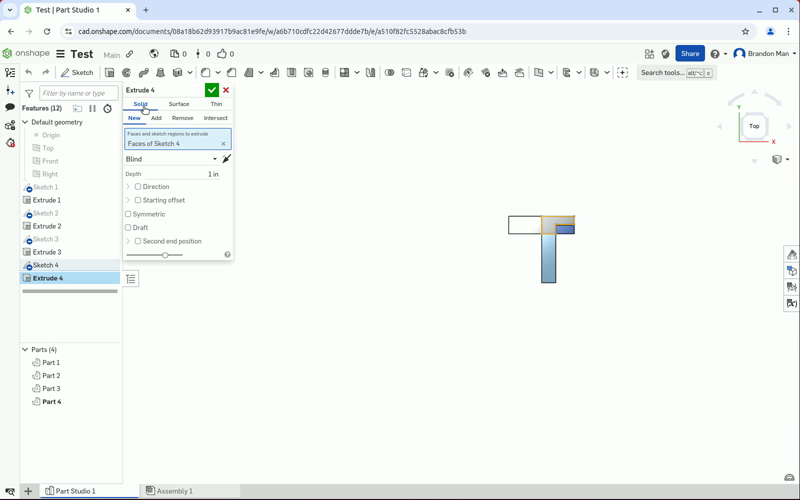
click(143, 106)
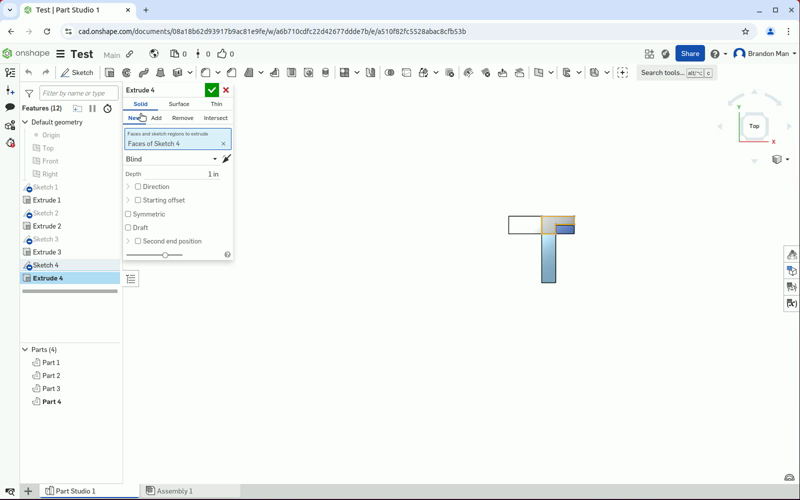
mouse_move(137, 120)
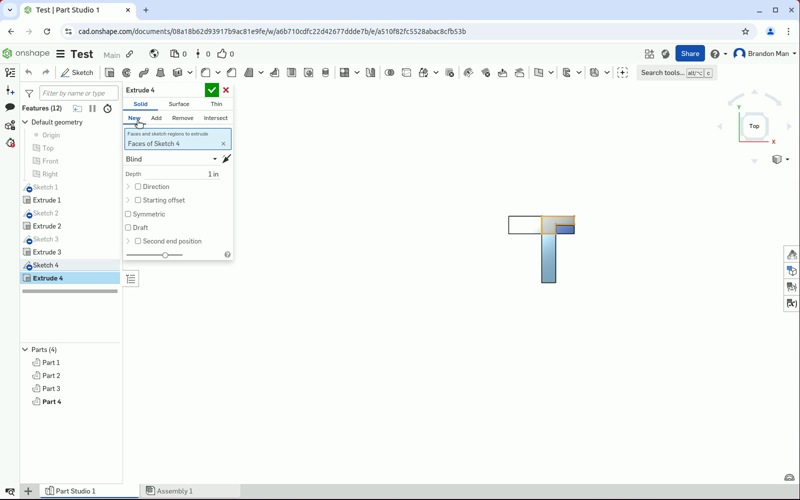
click(137, 120)
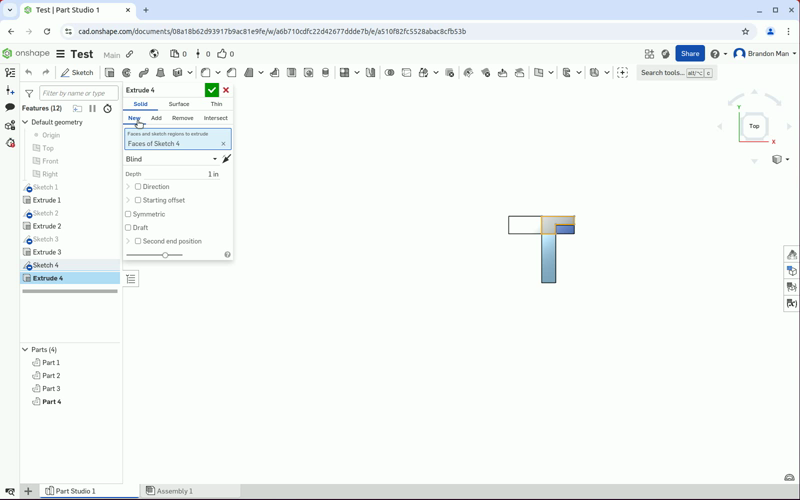
key(tab, 4)
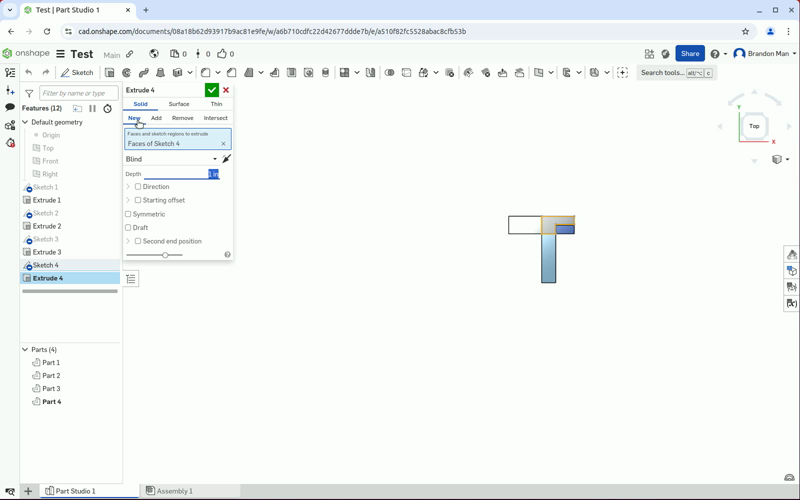
text(-0.241)
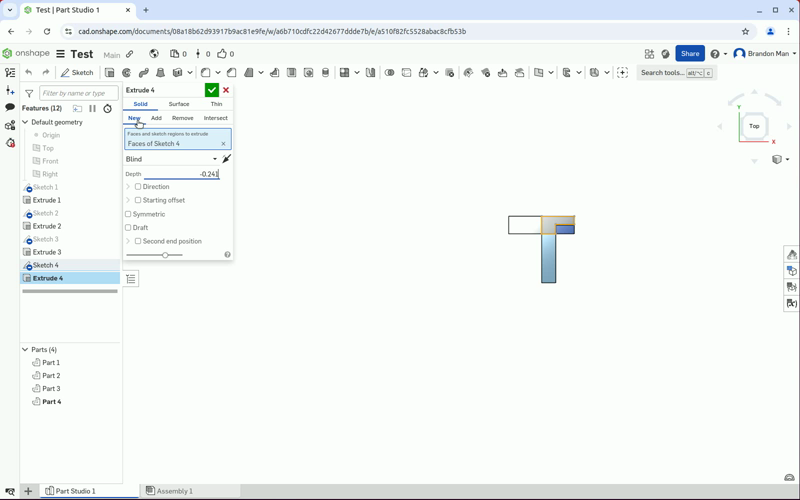
key(enter)
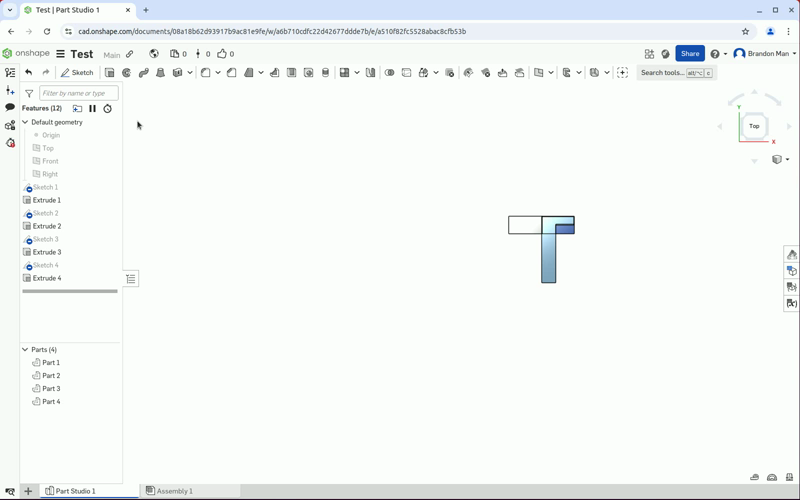
key(shift+h)
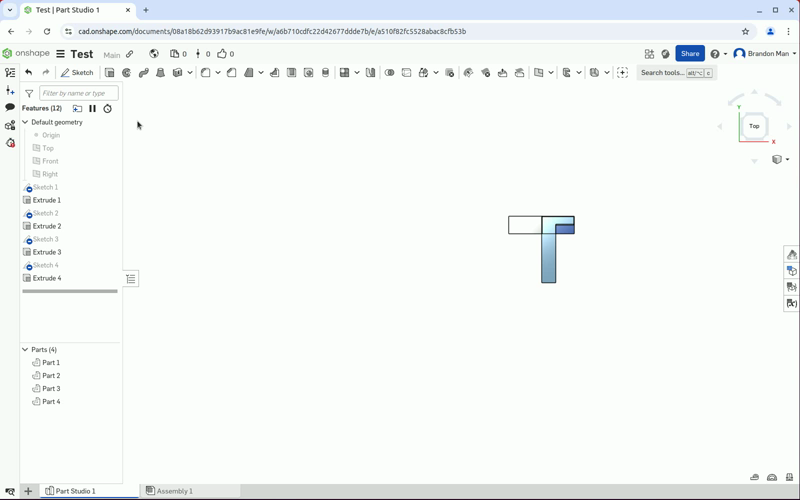
key(shift+h)
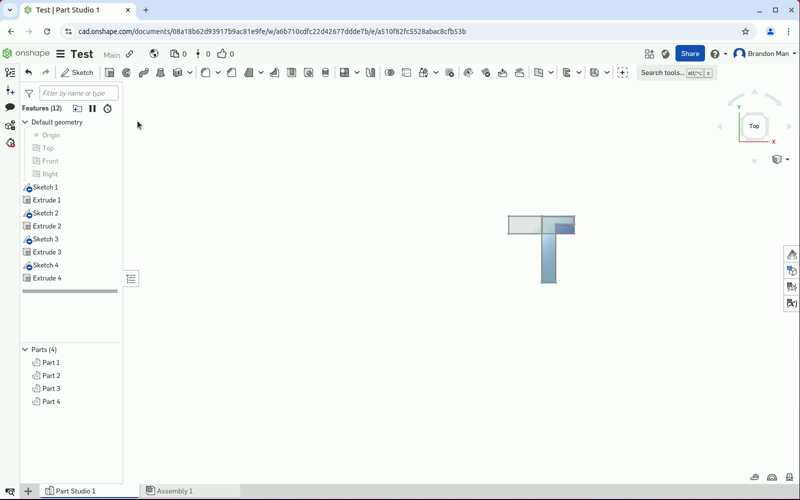
key(shift+7)
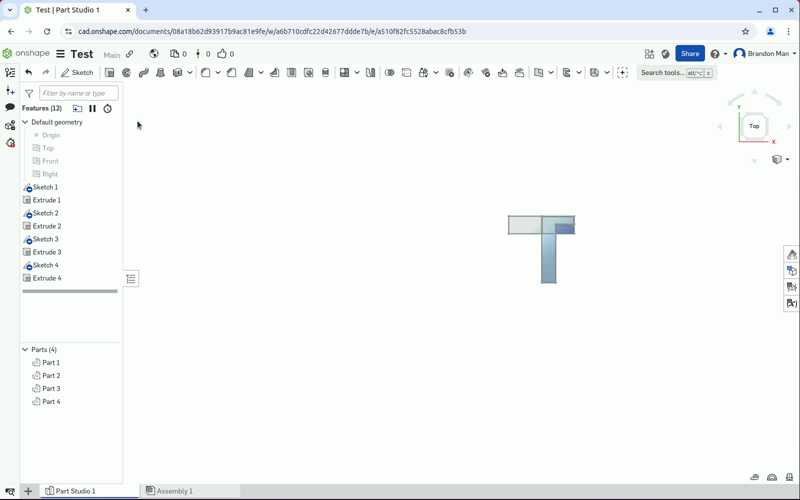
key(up, 3)
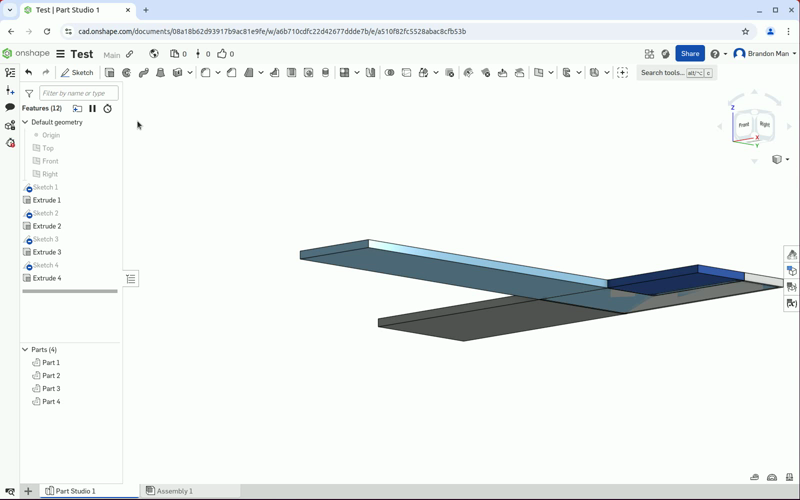
key(left, 3)
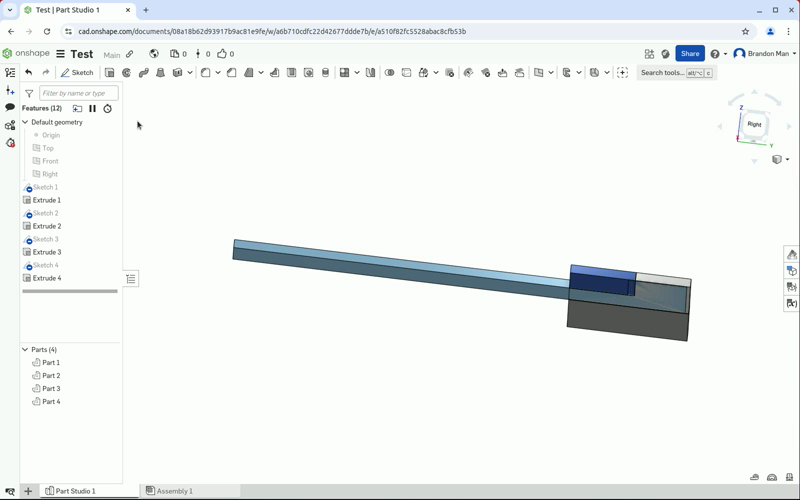
key(right, 3)
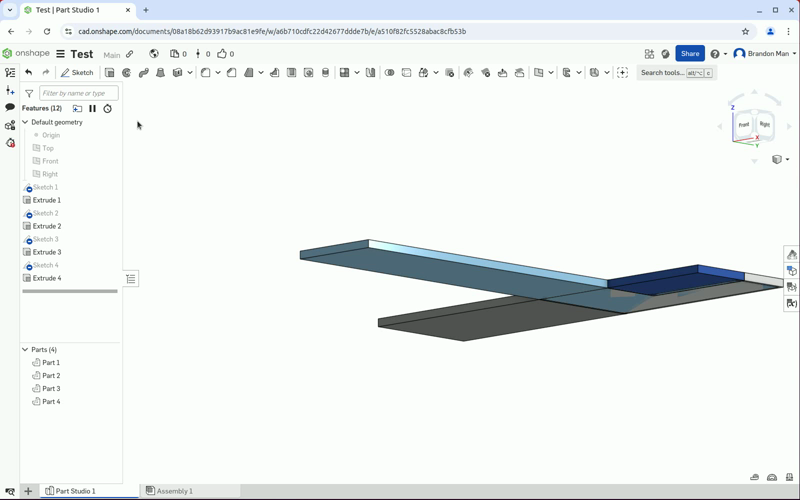
key(down, 3)
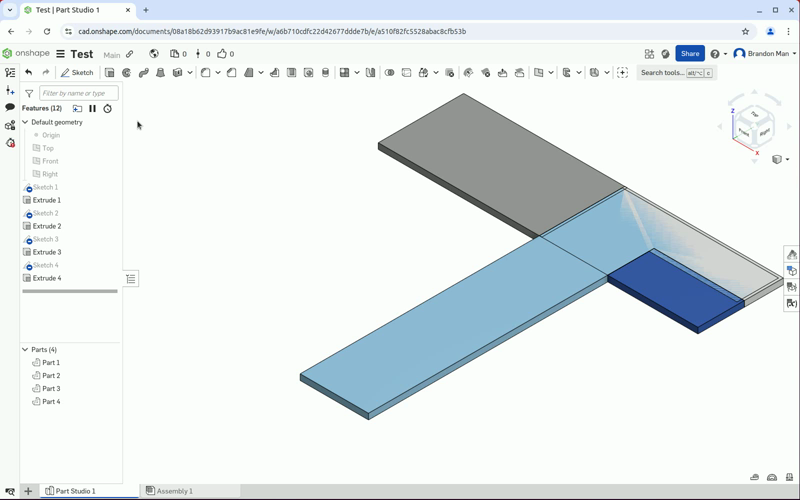
mouse_move(73, 189)
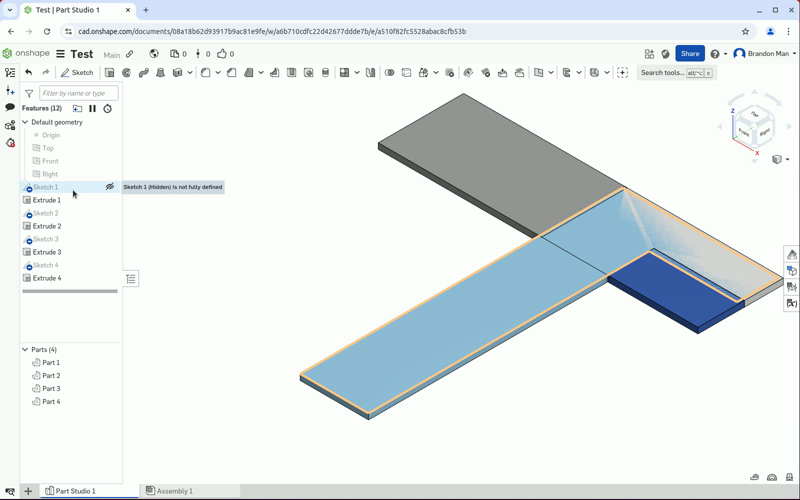
click(73, 189)